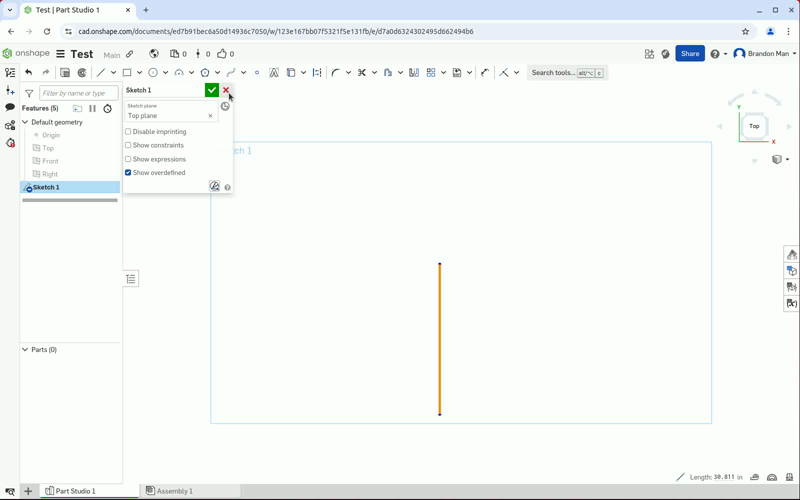
key(shift+h)
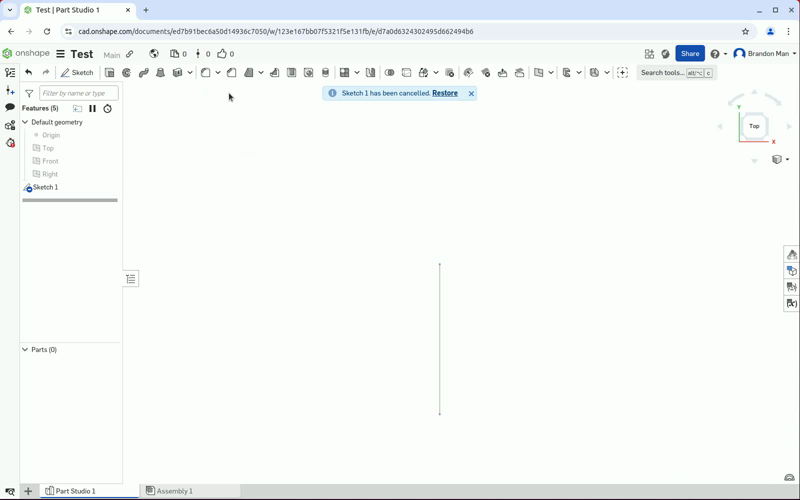
key(shift+s)
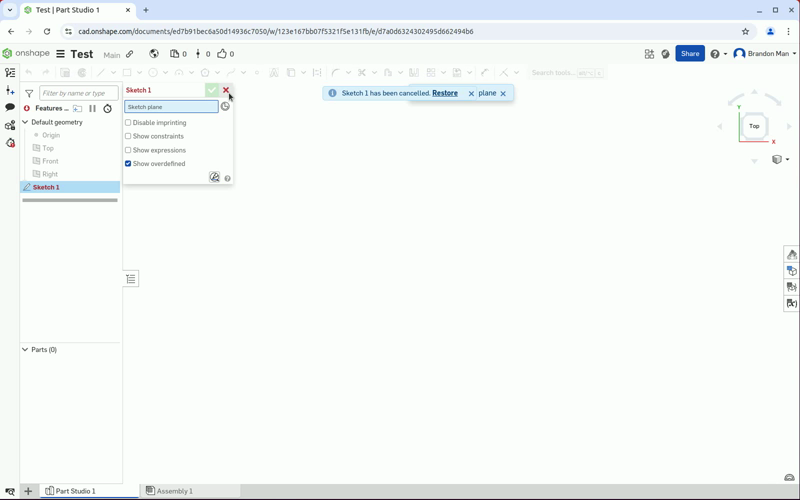
mouse_move(73, 150)
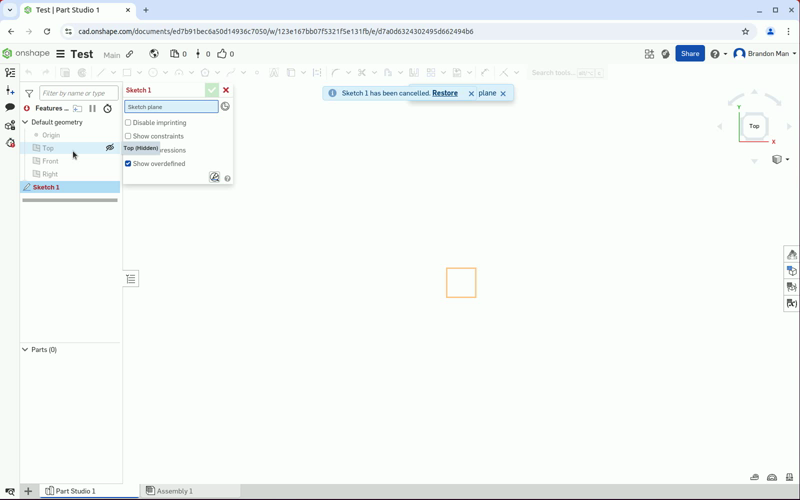
click(73, 150)
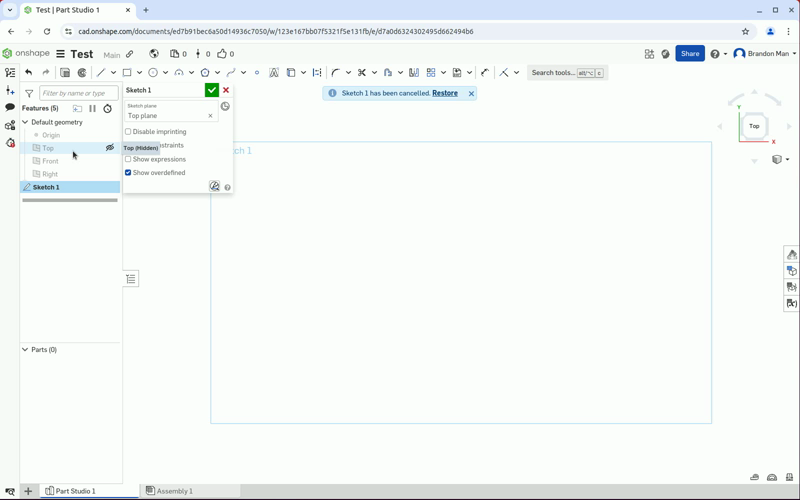
mouse_move(73, 352)
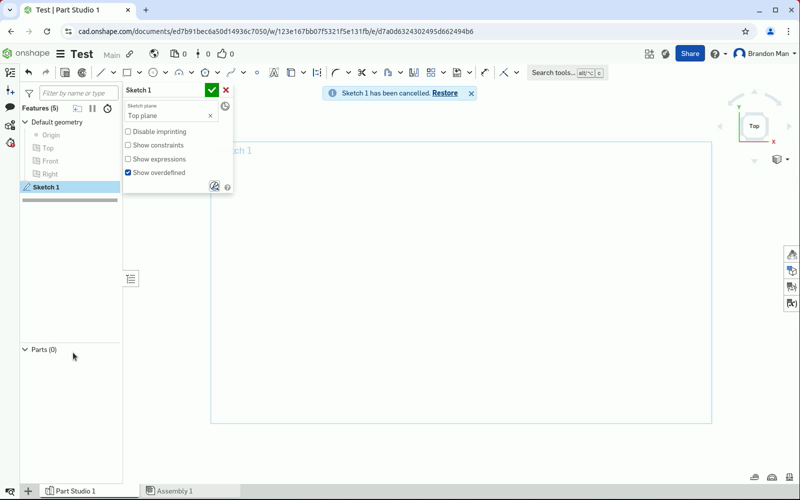
key(y)
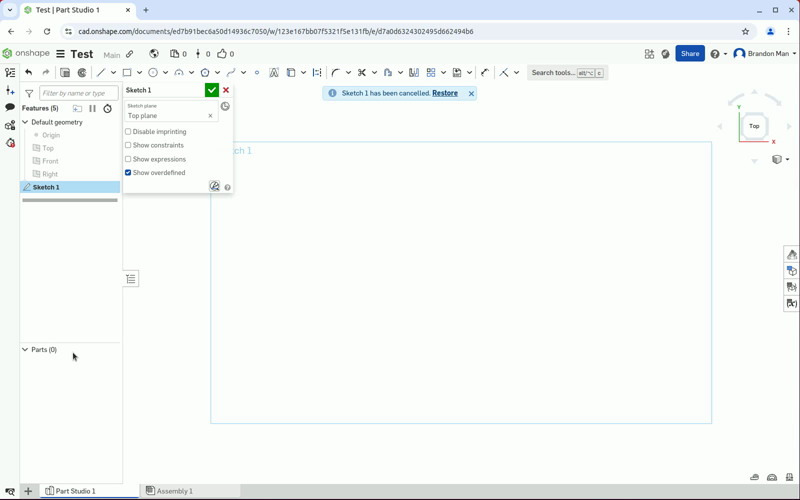
key(l)
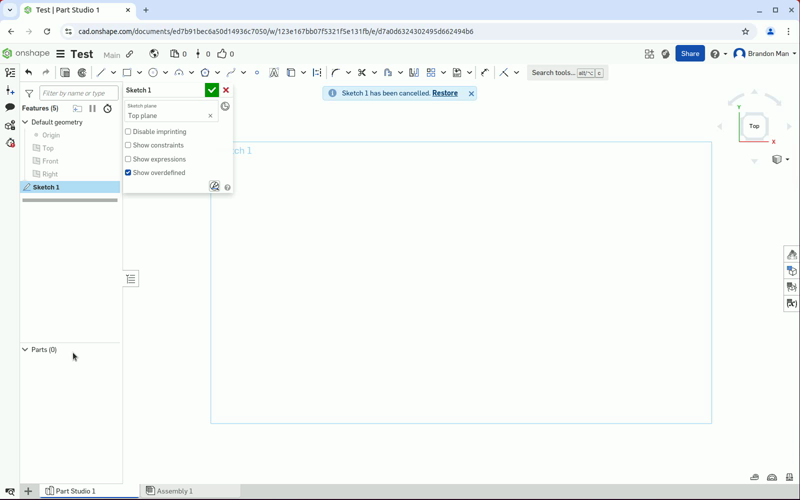
key_down(shift)
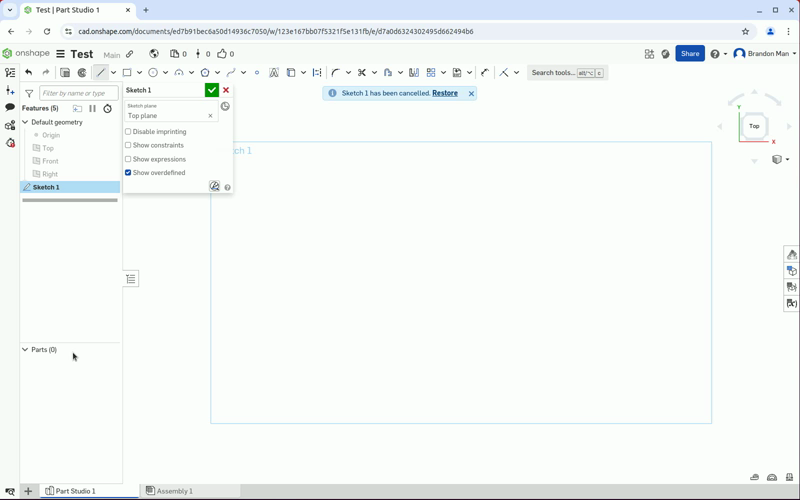
mouse_move(348, 369)
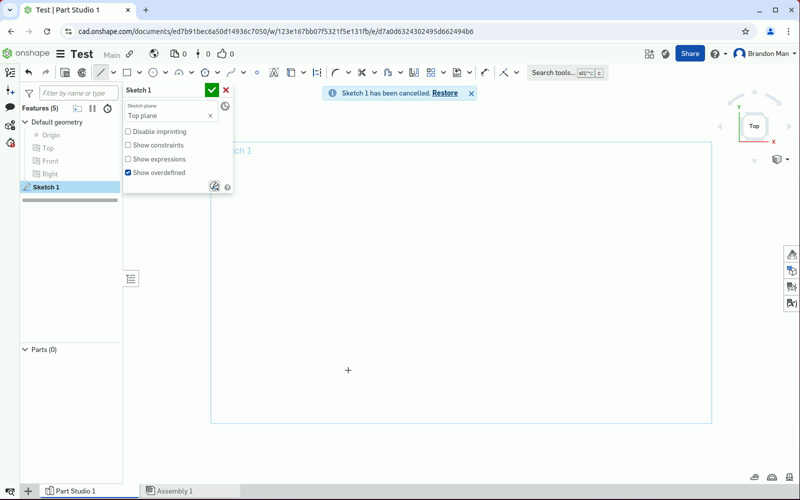
click(348, 369)
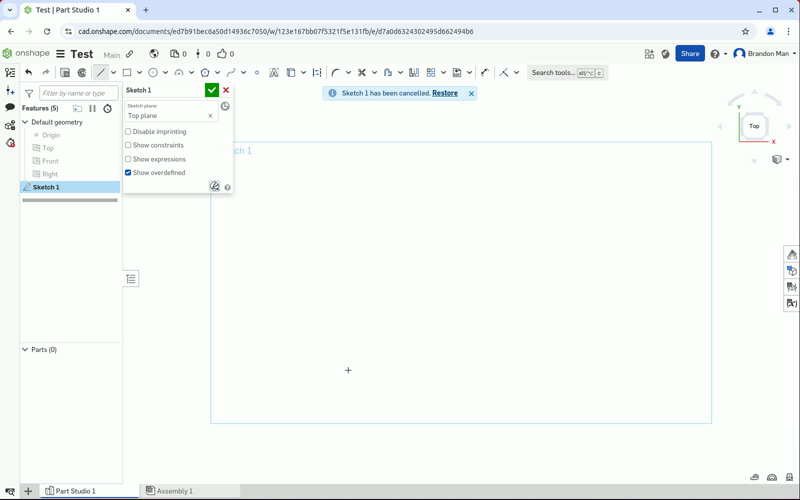
key_up(shift)
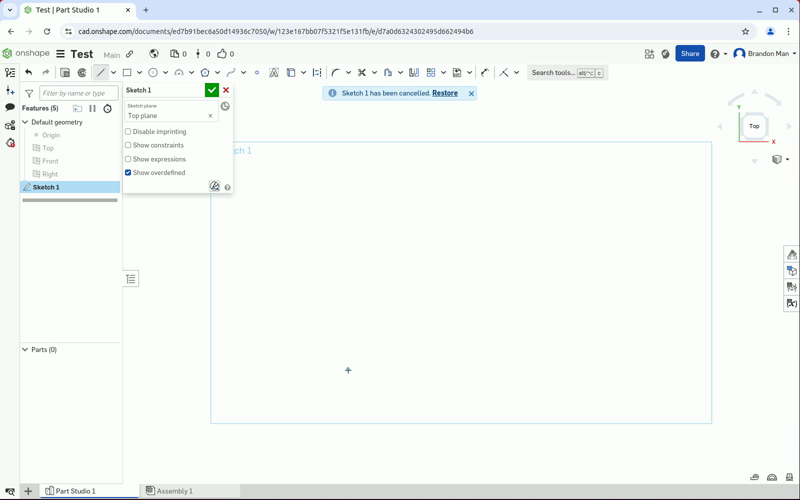
key_down(shift)
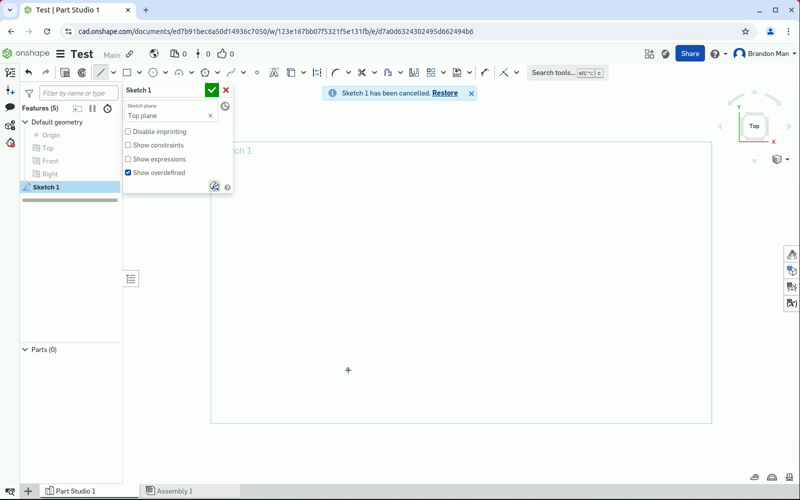
mouse_move(572, 369)
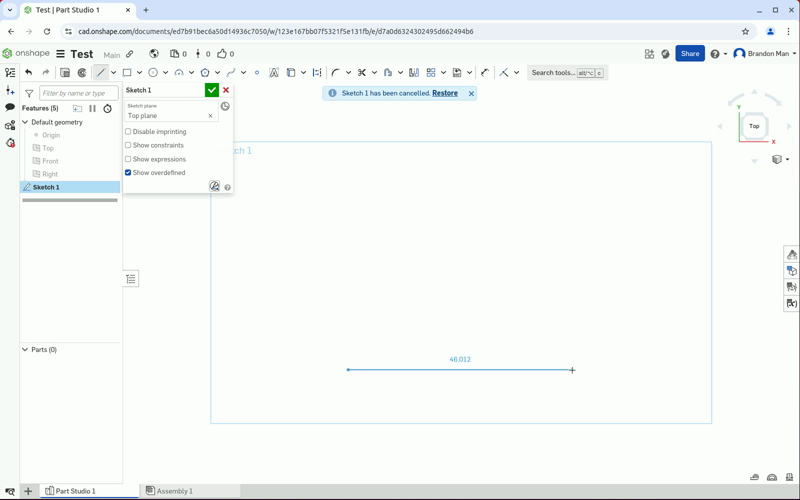
click(572, 369)
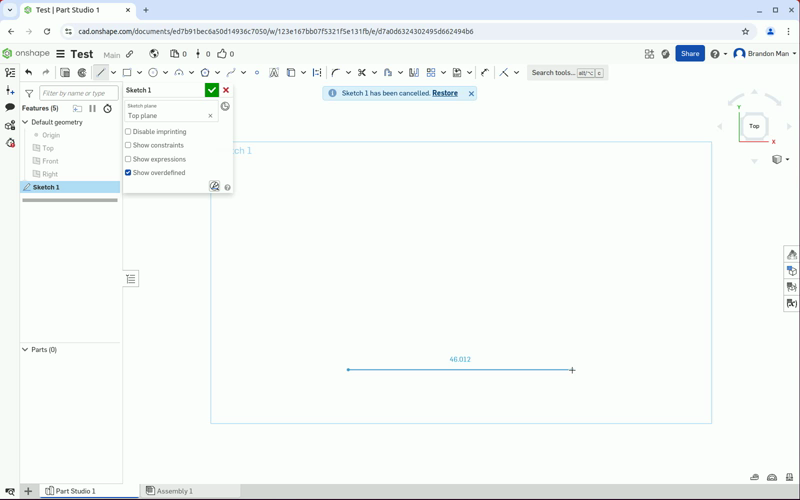
key_up(shift)
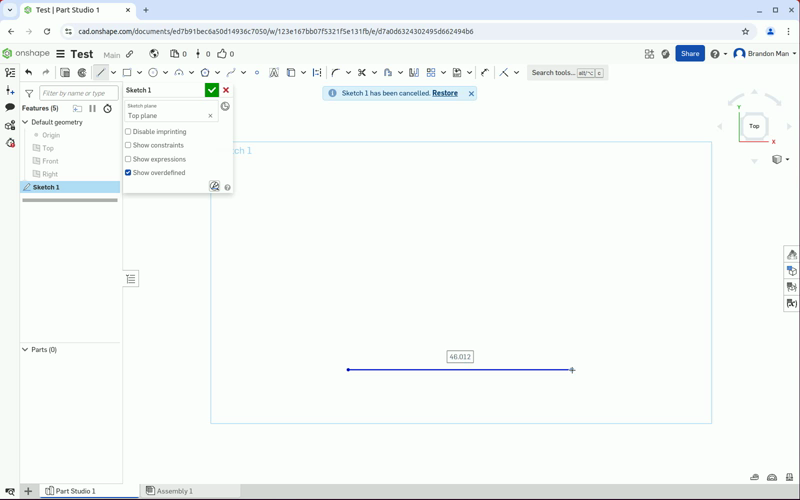
key_down(shift)
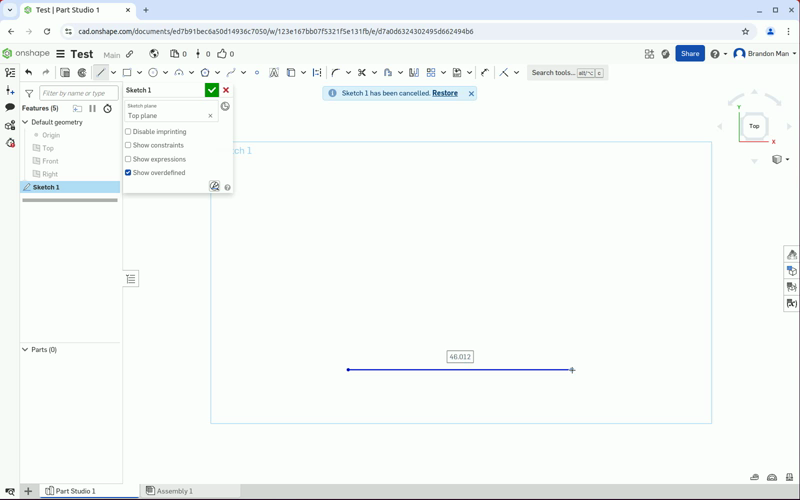
mouse_move(572, 197)
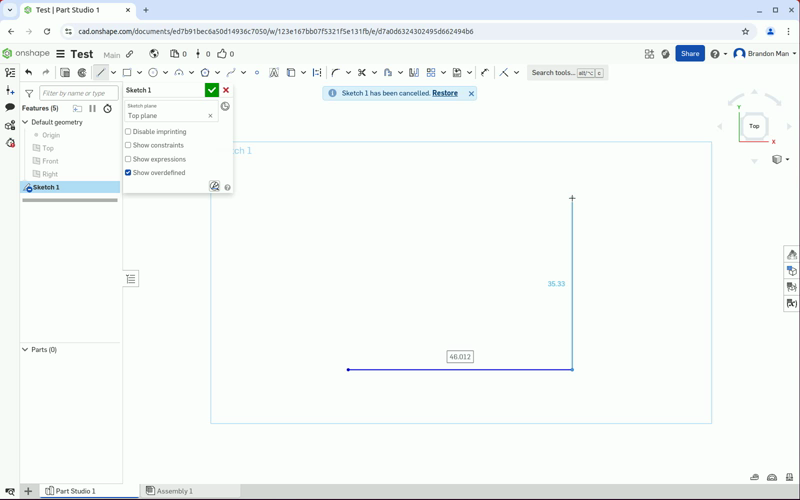
click(572, 197)
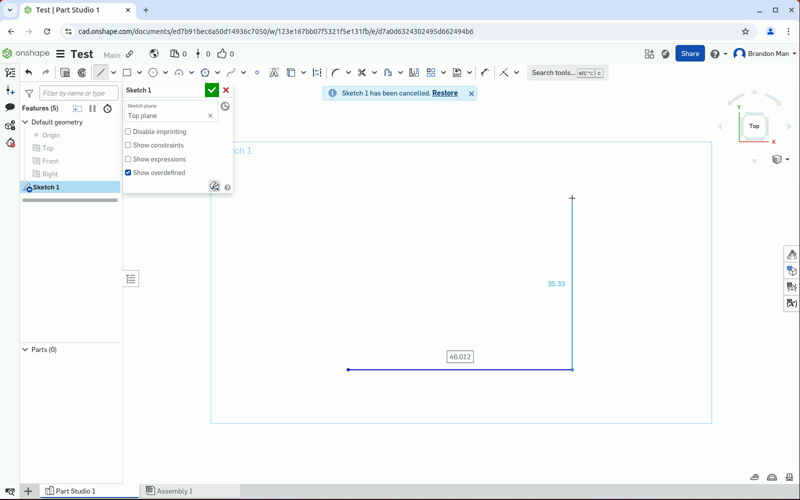
key_up(shift)
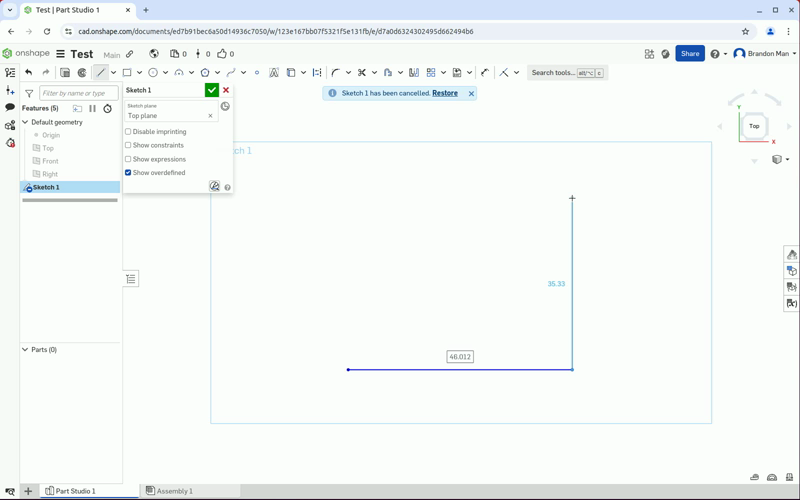
key_down(shift)
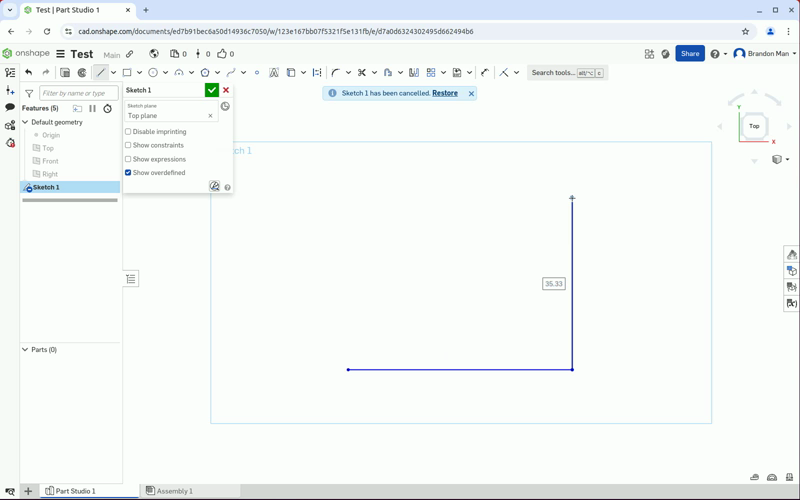
mouse_move(348, 197)
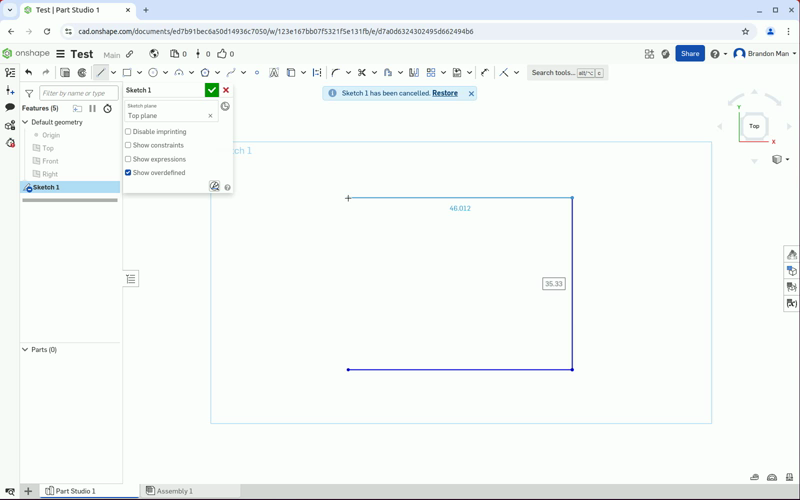
click(348, 197)
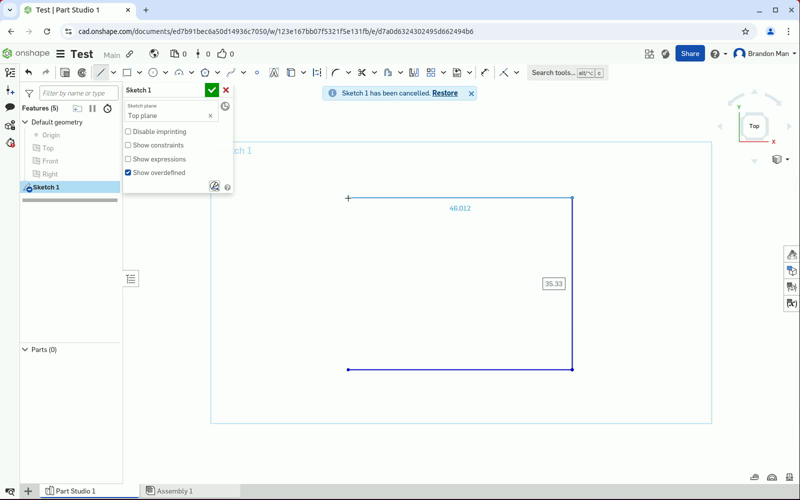
key_up(shift)
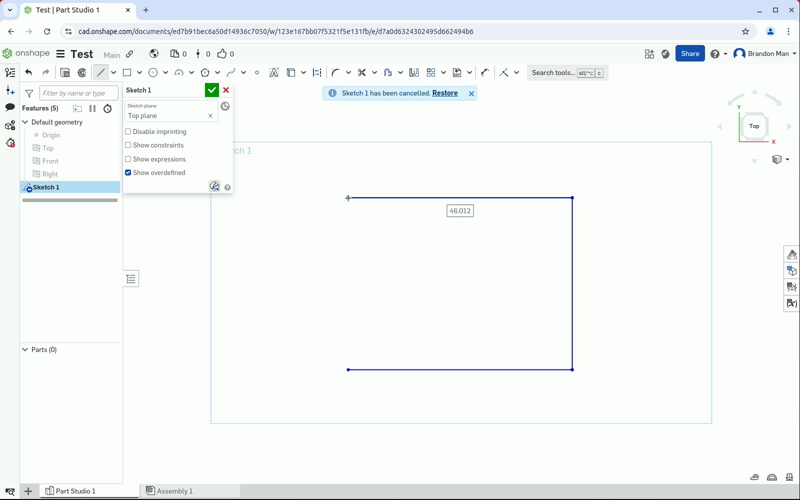
key_down(shift)
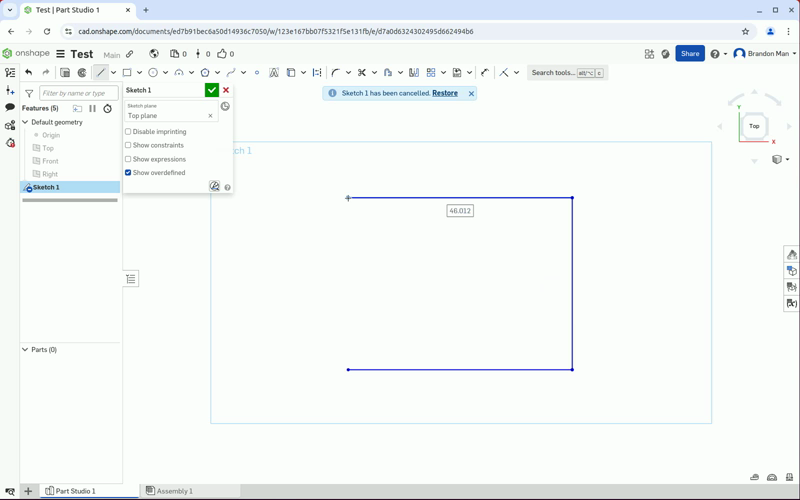
mouse_move(348, 280)
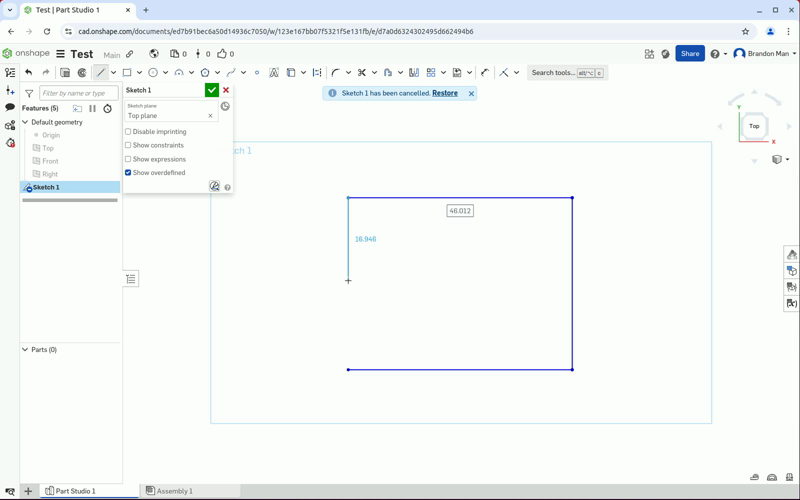
click(348, 280)
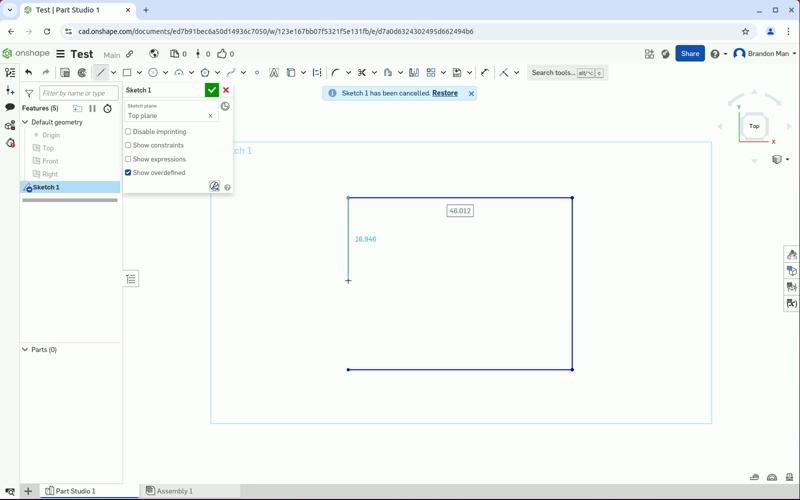
key_up(shift)
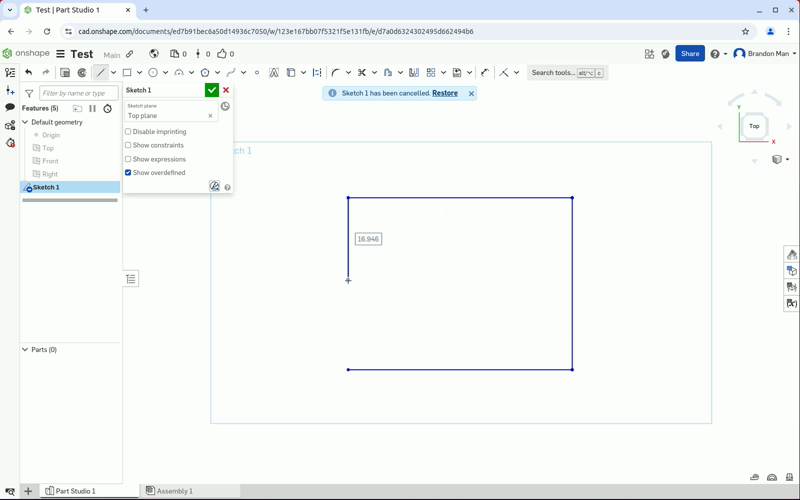
key_down(shift)
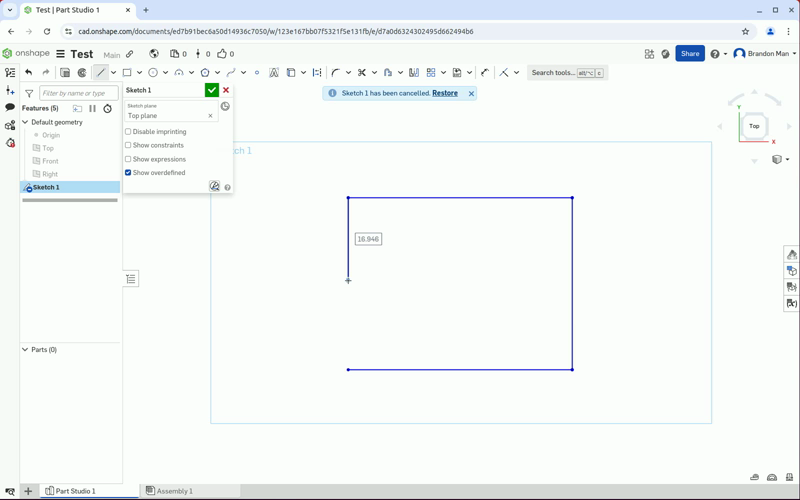
mouse_move(378, 280)
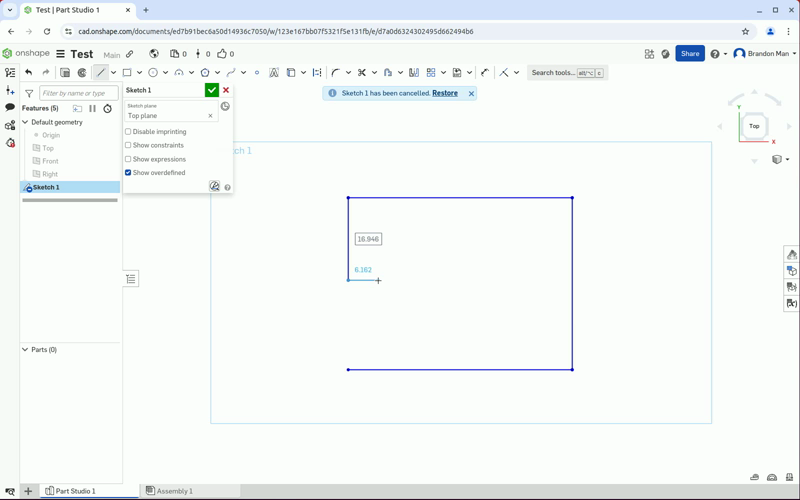
mouse_move(404, 280)
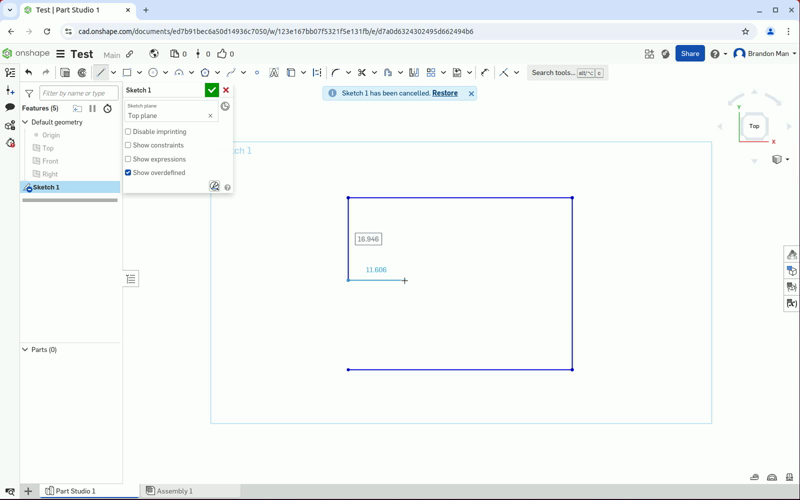
click(404, 280)
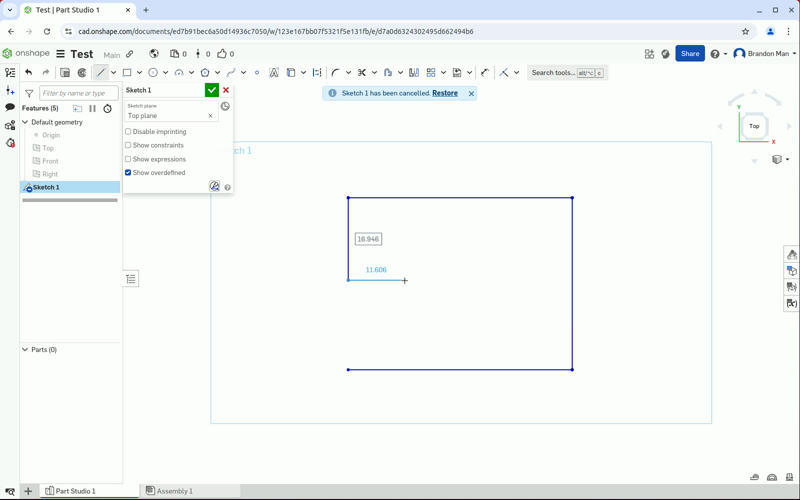
key_up(shift)
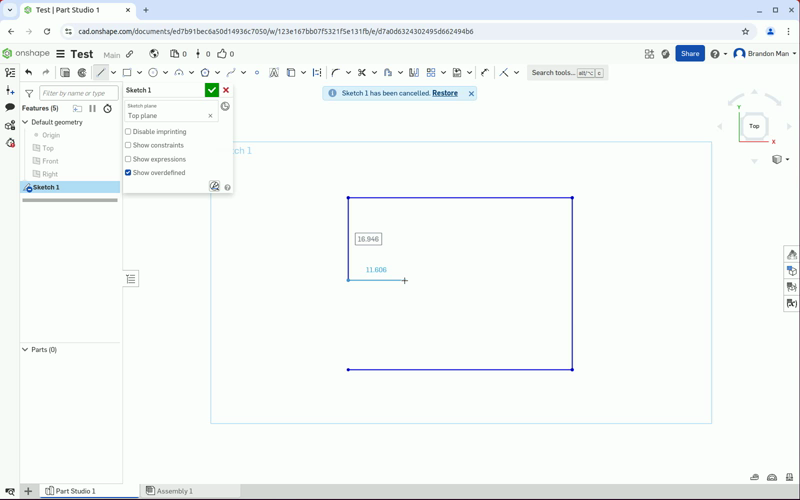
key(esc)
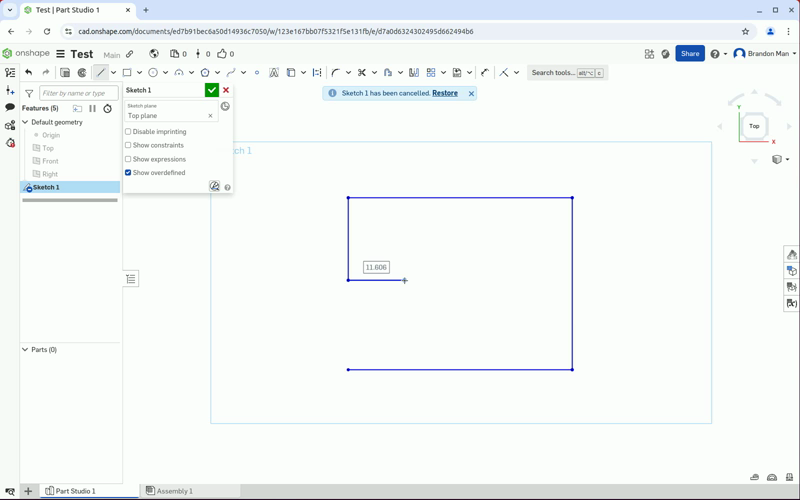
key(a)
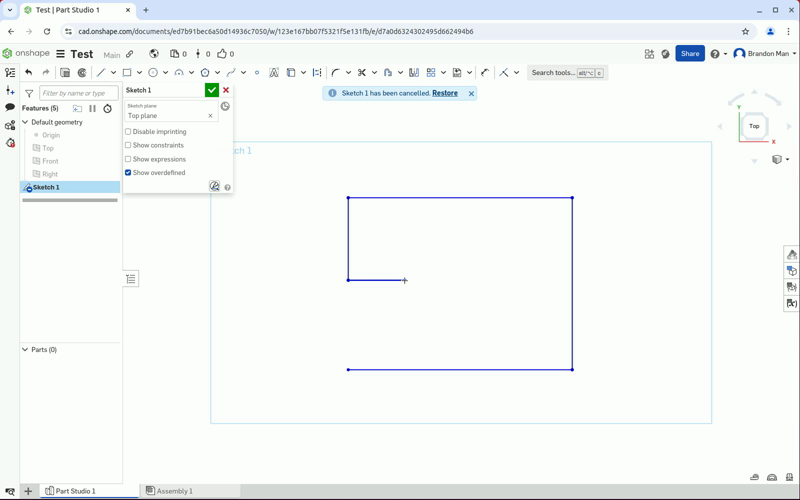
mouse_move(404, 280)
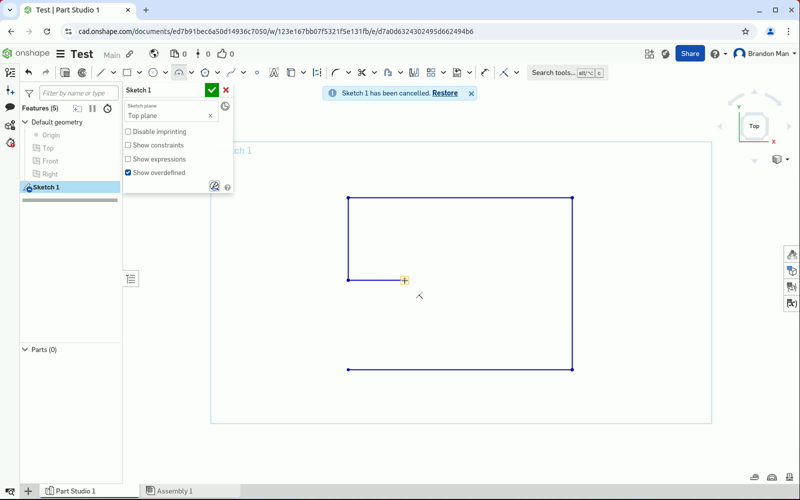
click(404, 280)
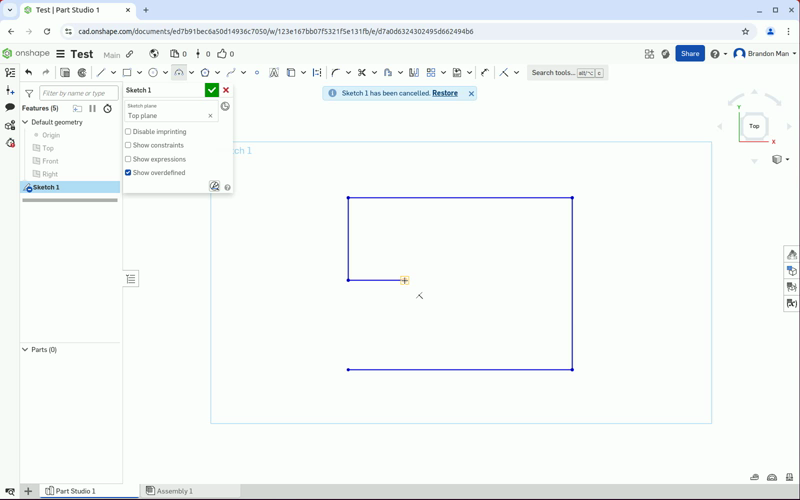
key_down(shift)
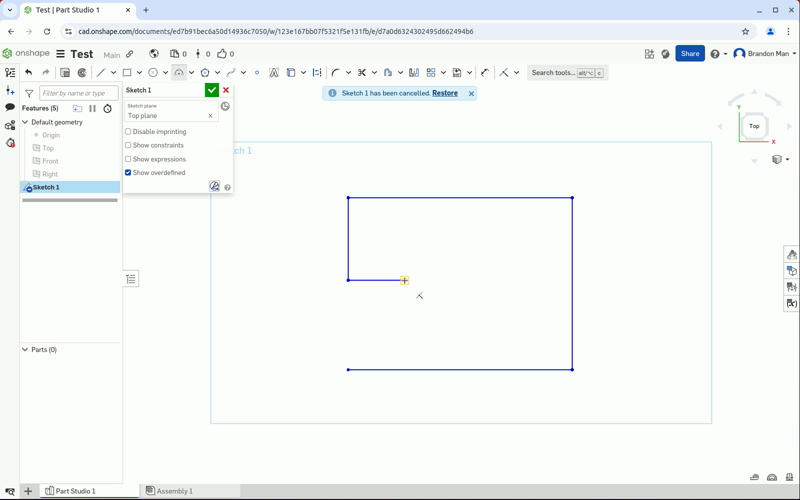
mouse_move(515, 280)
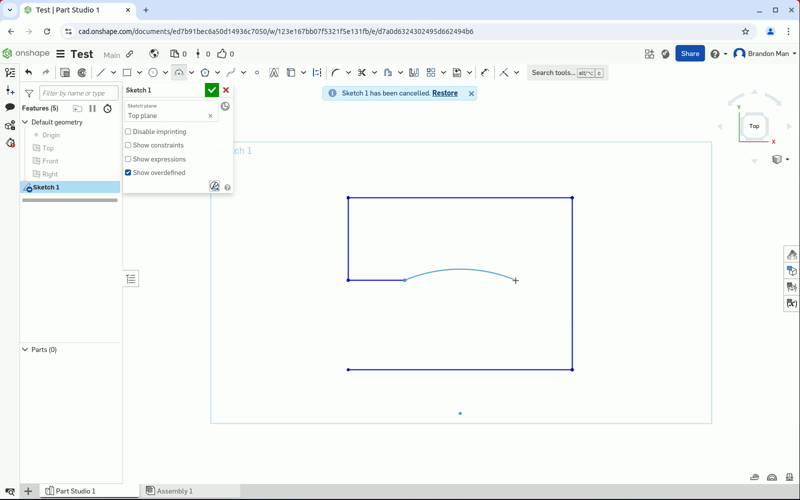
click(515, 280)
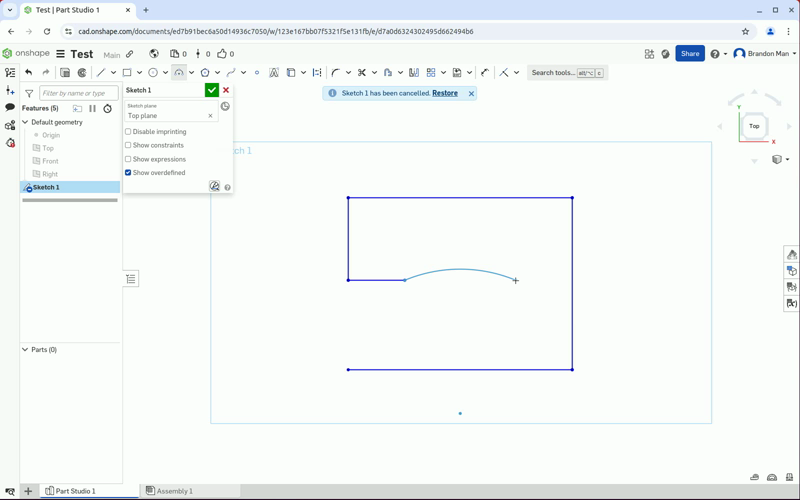
mouse_move(460, 228)
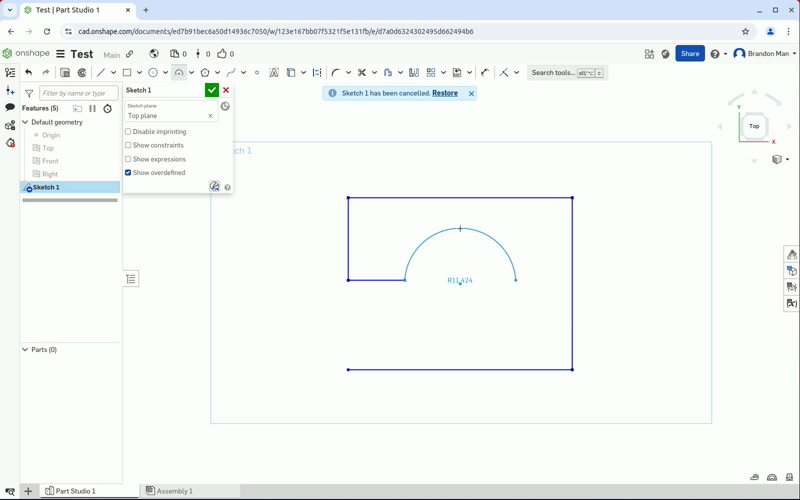
click(460, 228)
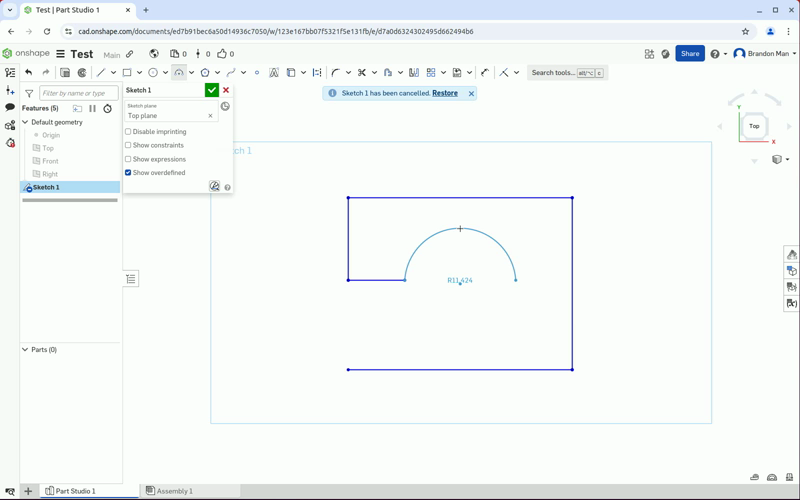
key_up(shift)
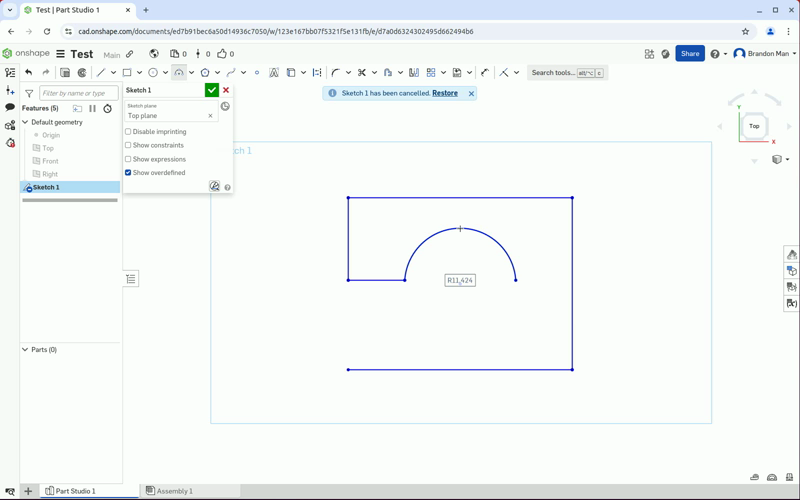
key(esc)
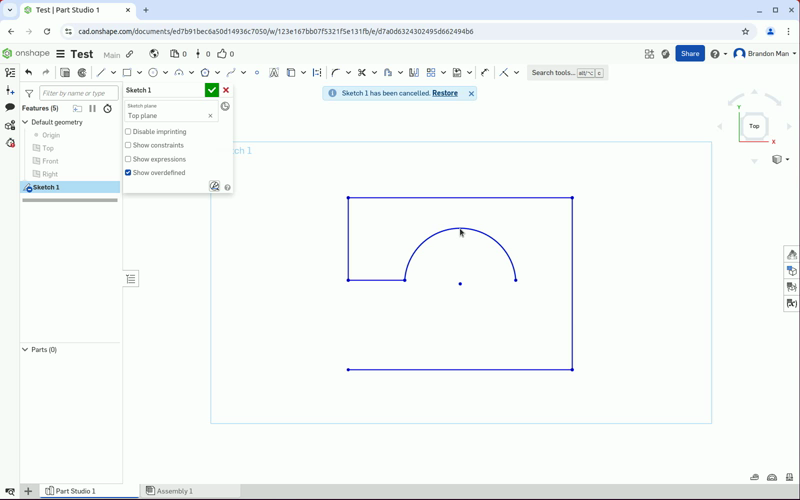
key(l)
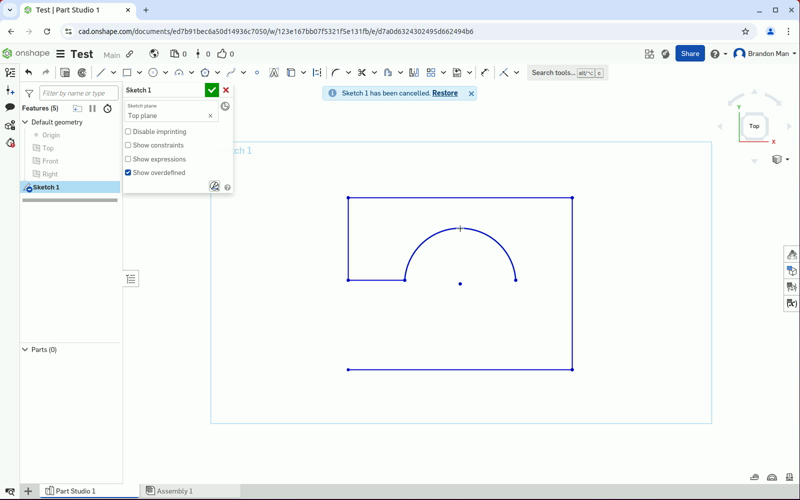
mouse_move(515, 280)
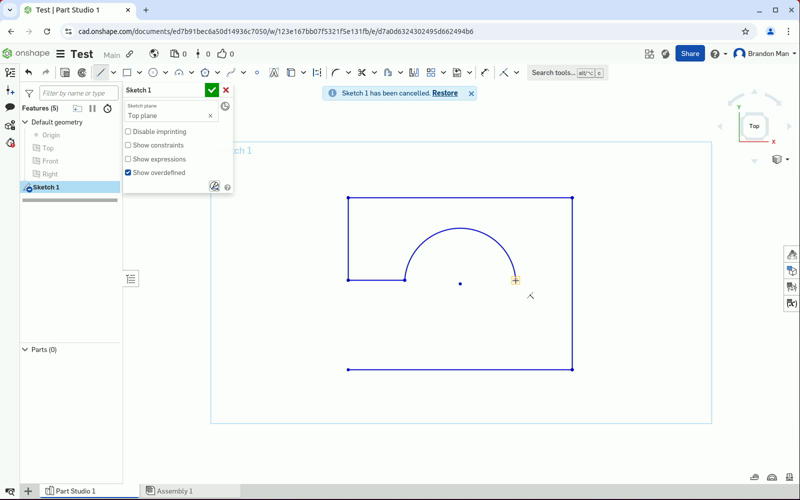
click(515, 280)
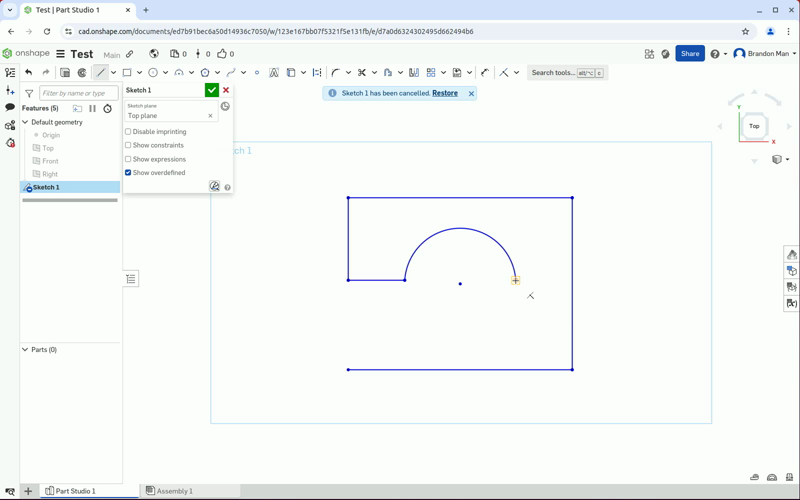
key_down(shift)
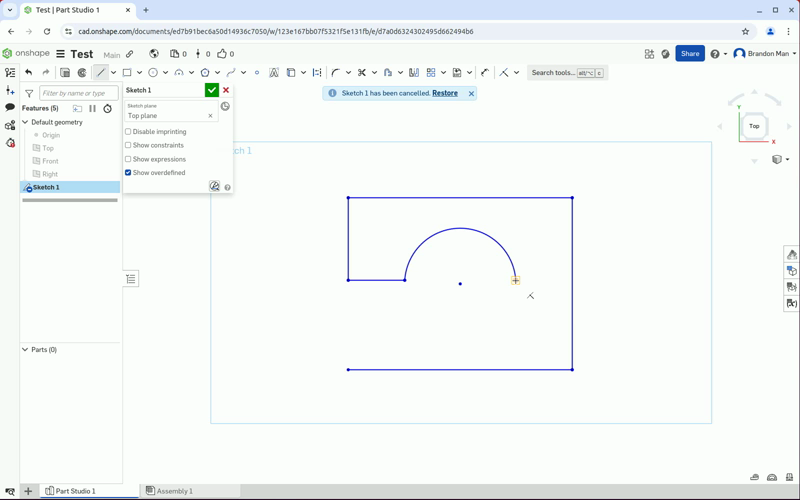
mouse_move(545, 280)
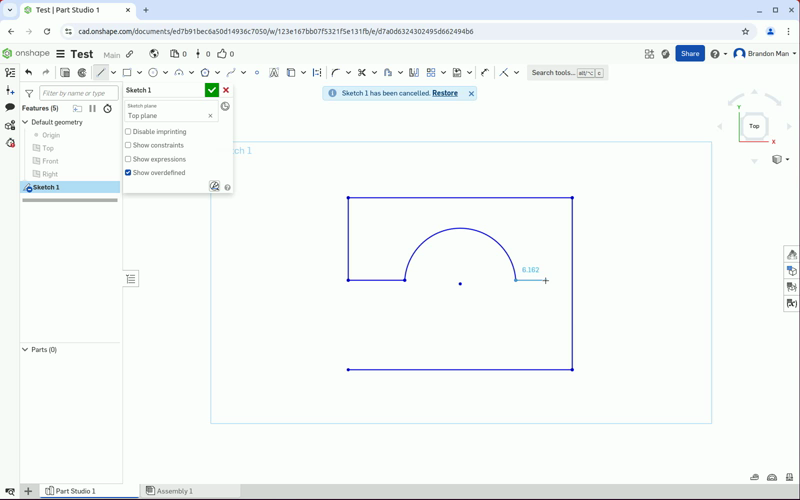
mouse_move(525, 280)
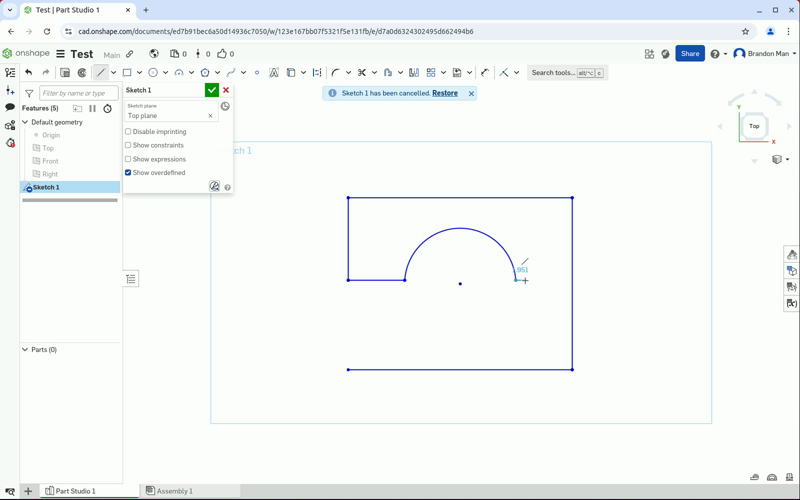
click(525, 280)
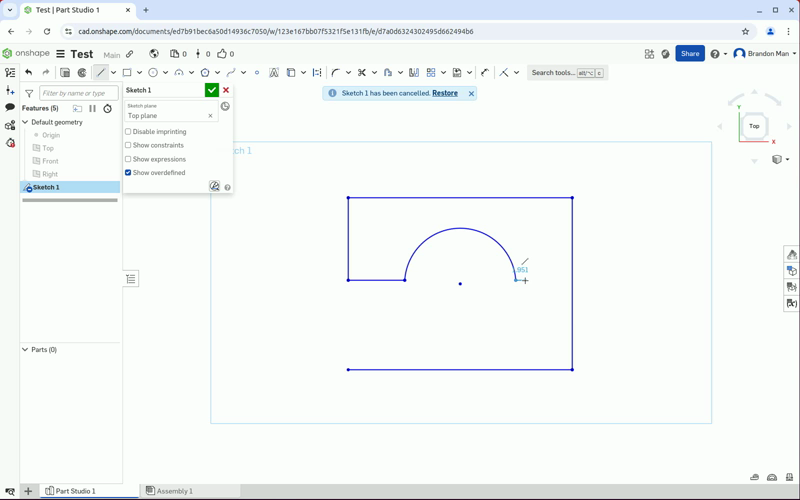
key_up(shift)
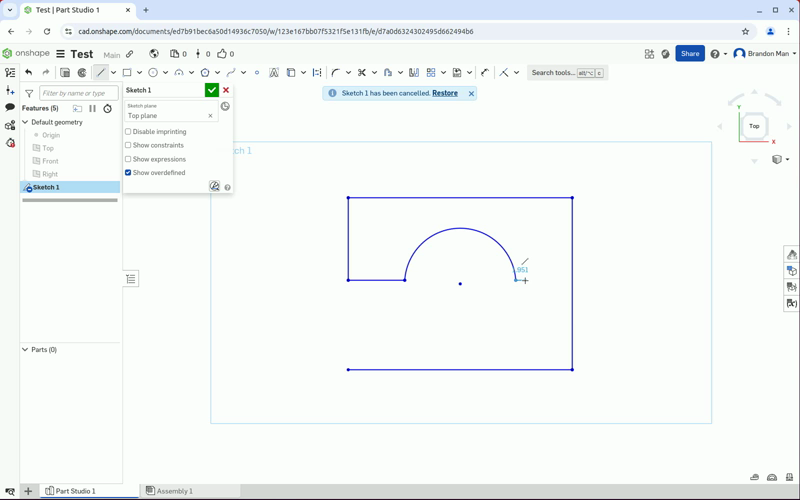
key(esc)
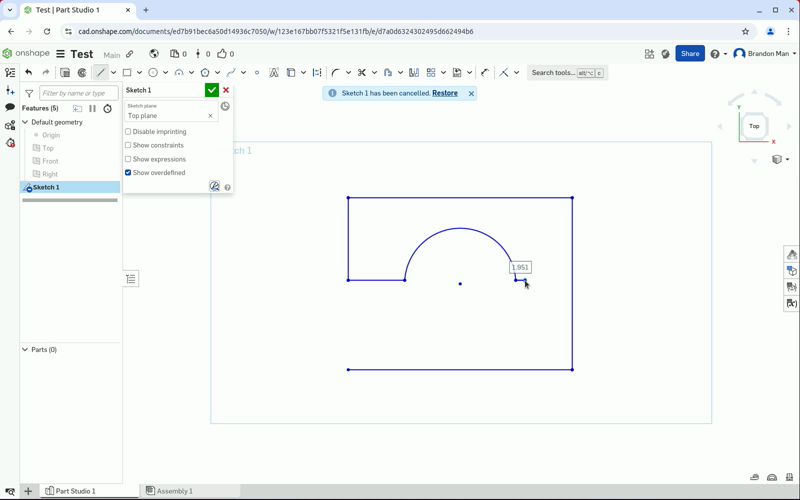
key(a)
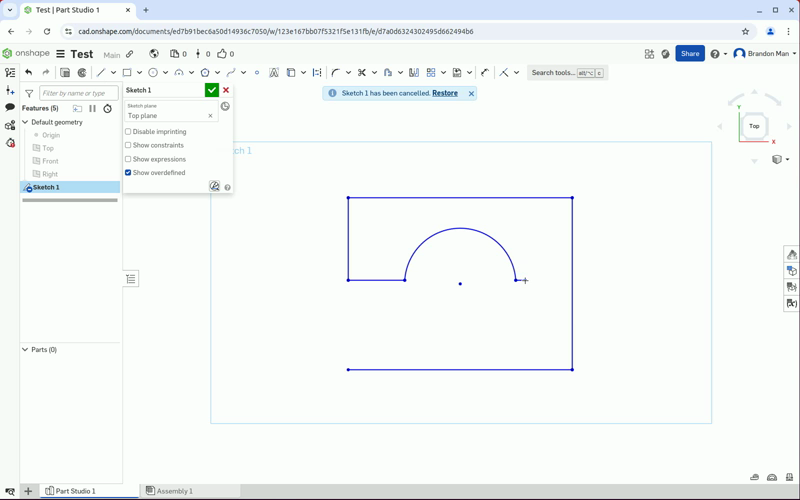
mouse_move(525, 280)
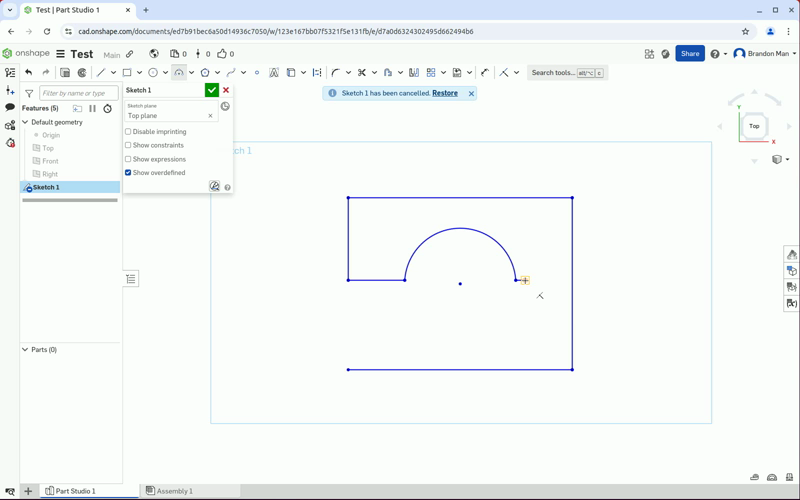
click(525, 280)
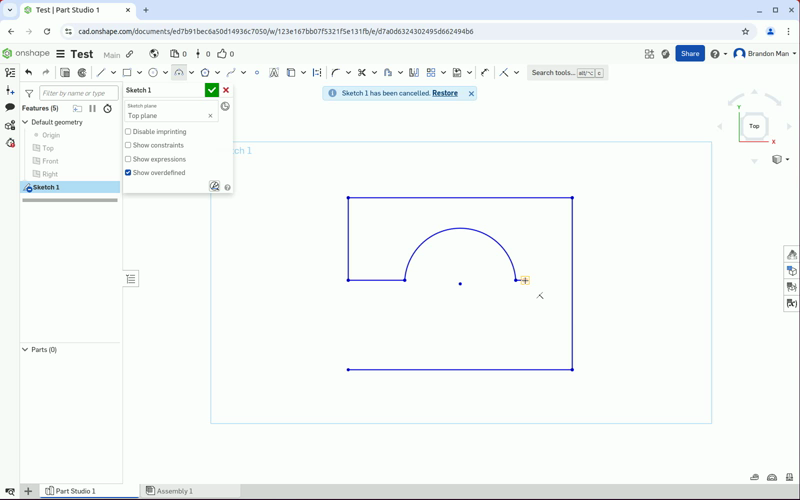
key_down(shift)
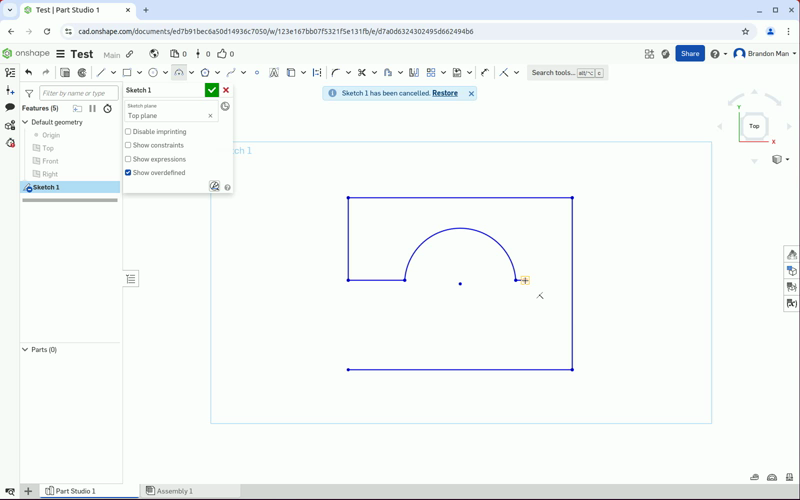
mouse_move(525, 287)
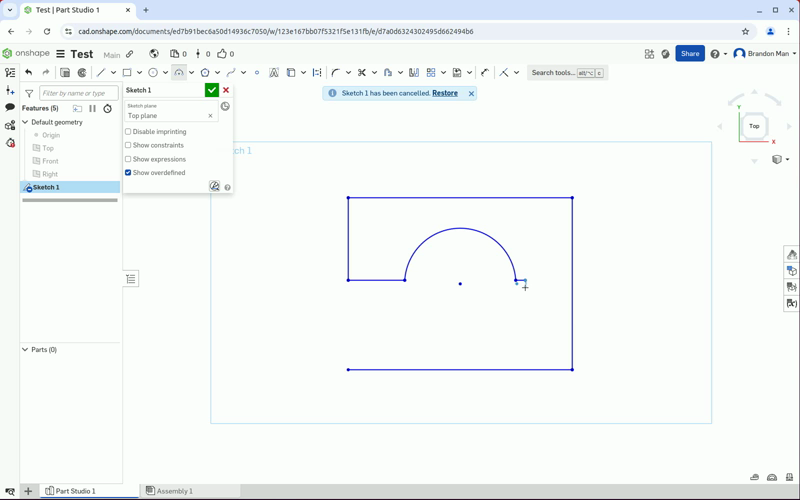
scroll(6)
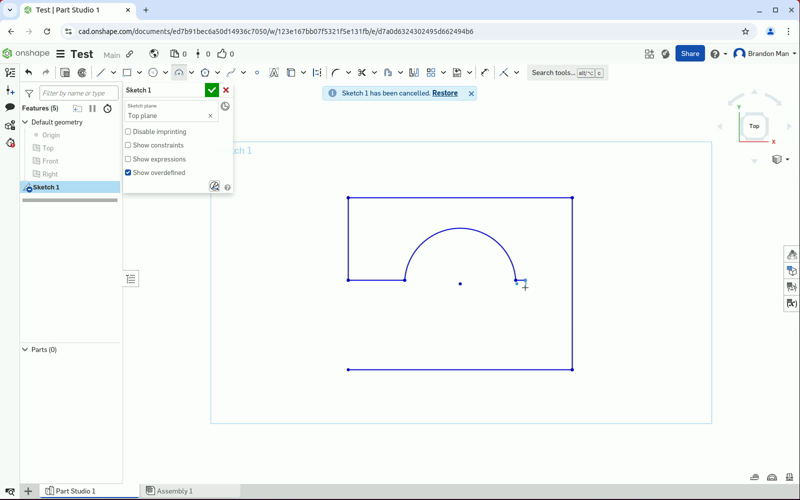
scroll(6)
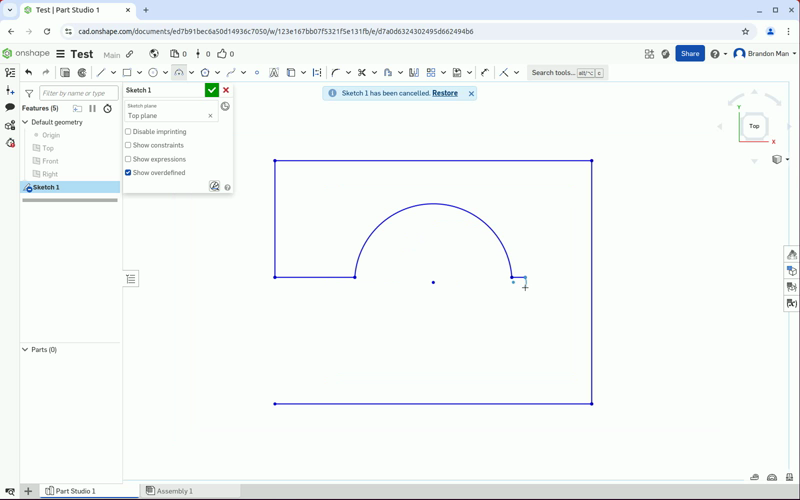
scroll(6)
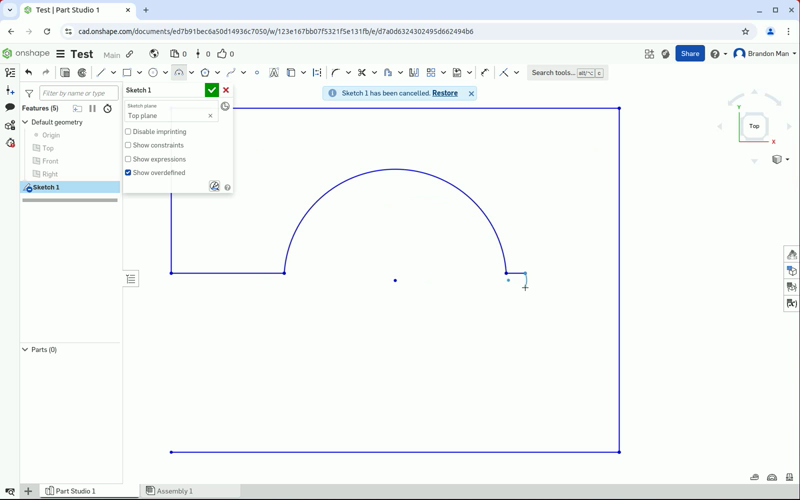
scroll(6)
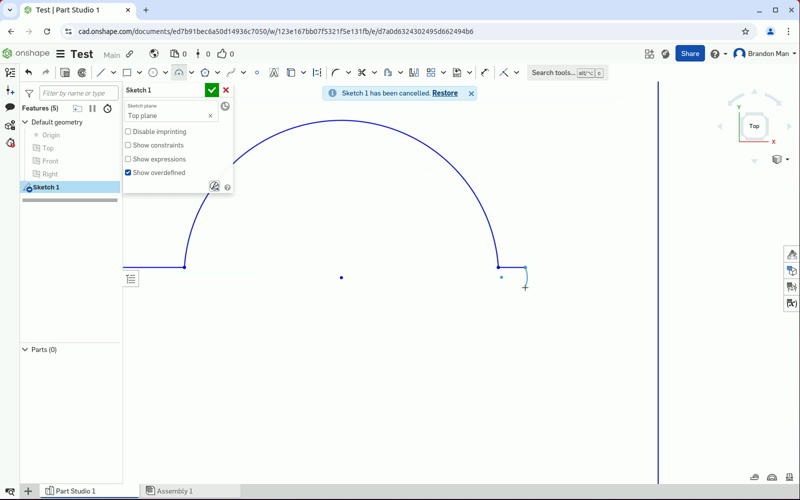
scroll(6)
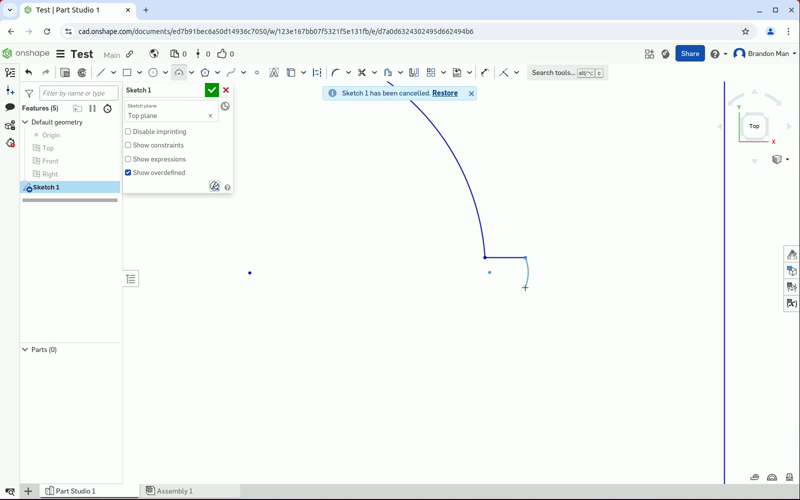
scroll(6)
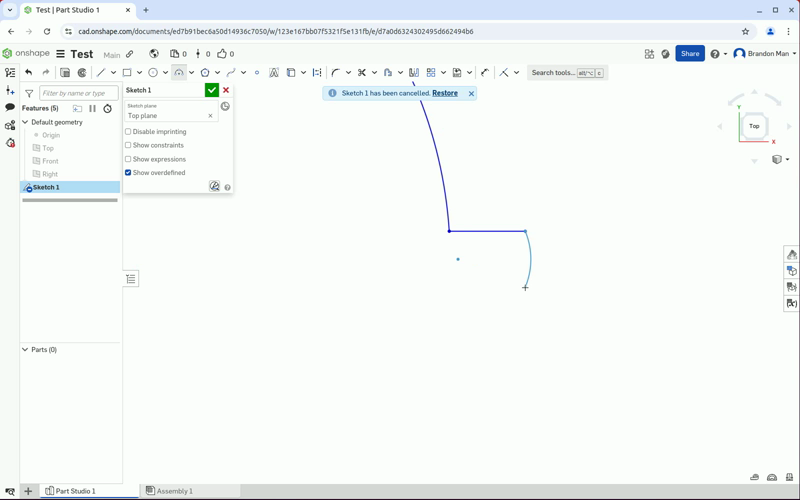
scroll(6)
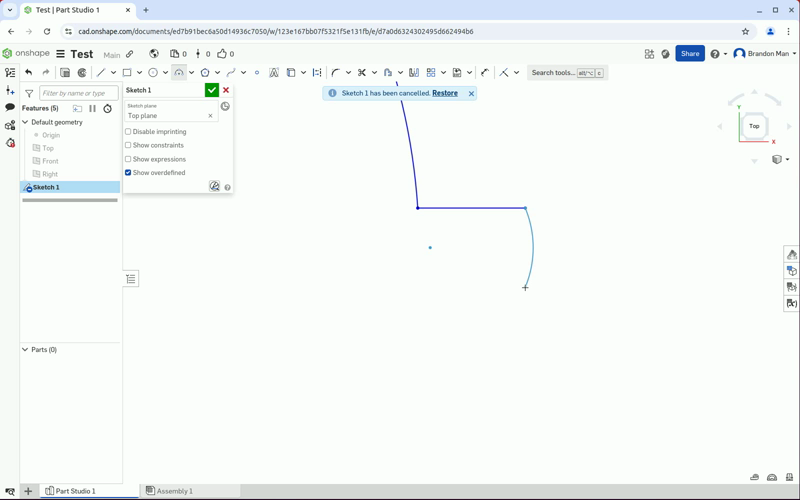
click(525, 287)
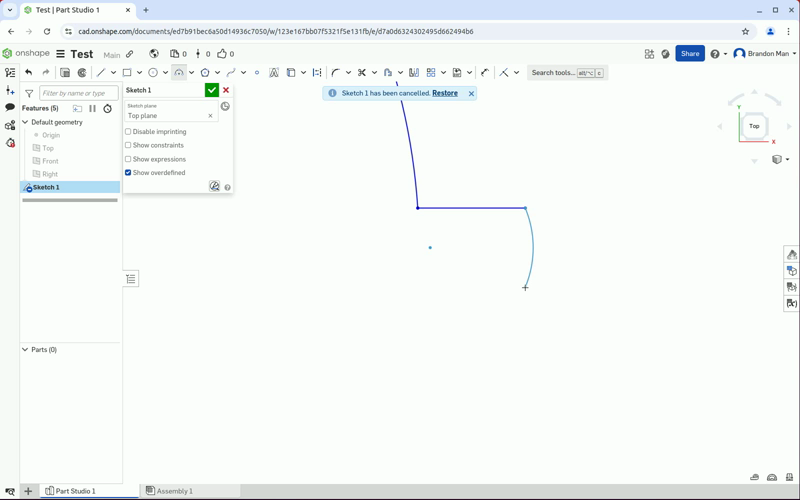
scroll(-6)
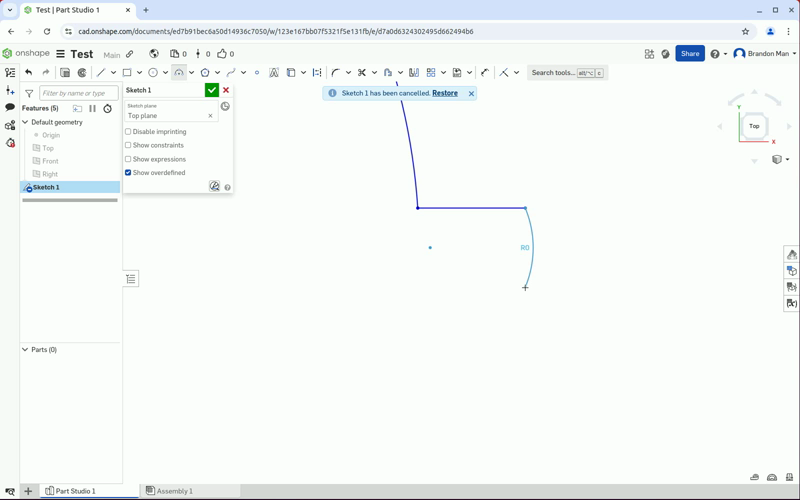
scroll(-6)
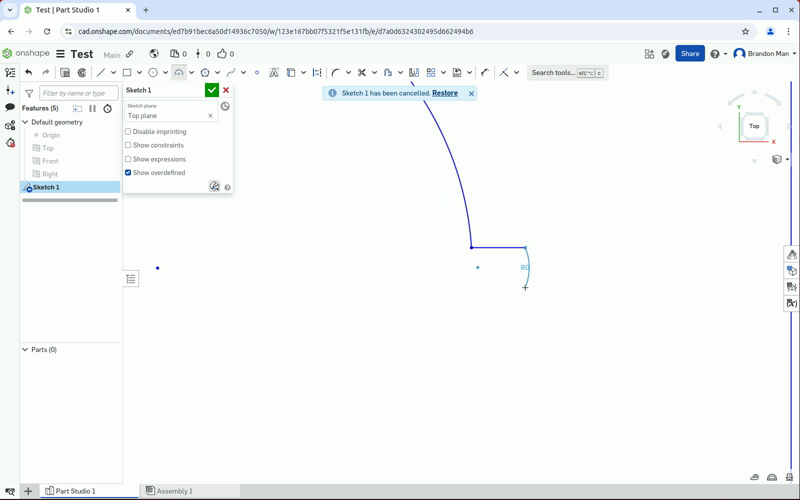
scroll(-6)
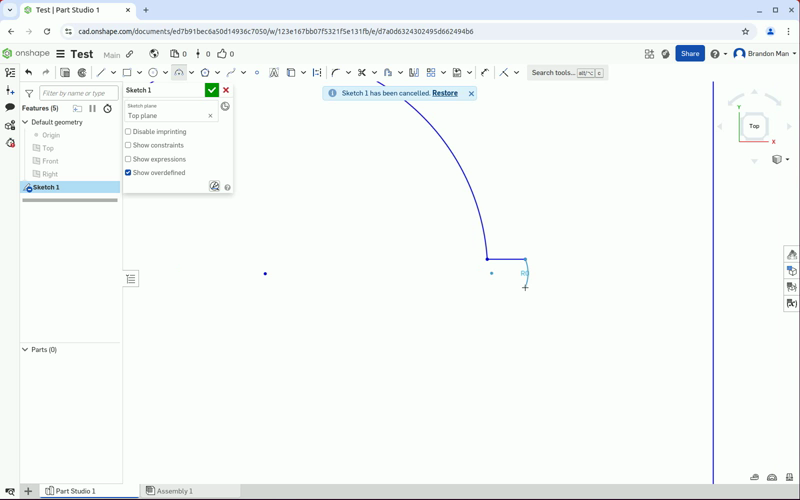
scroll(-6)
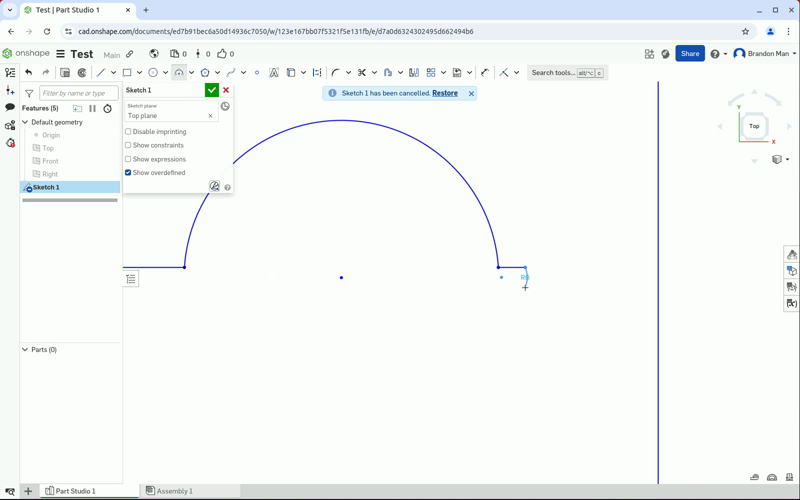
scroll(-6)
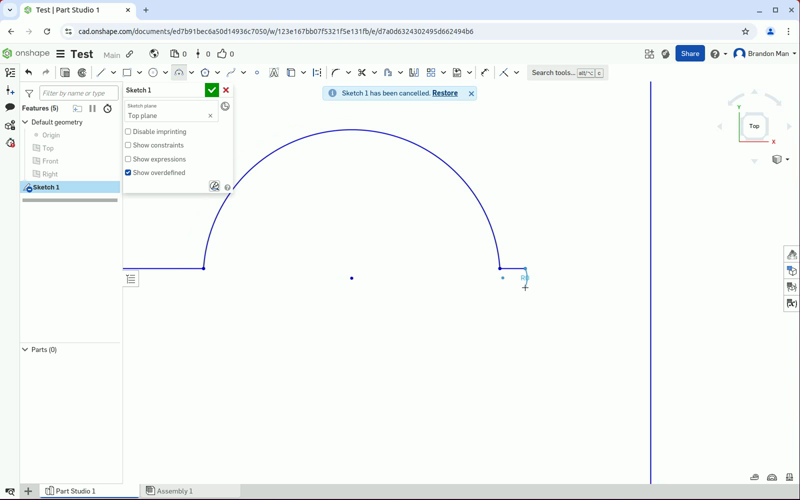
scroll(-6)
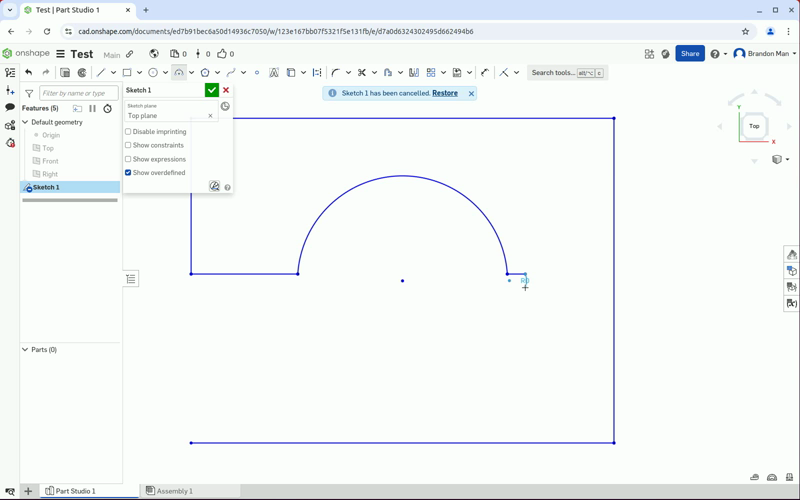
scroll(-6)
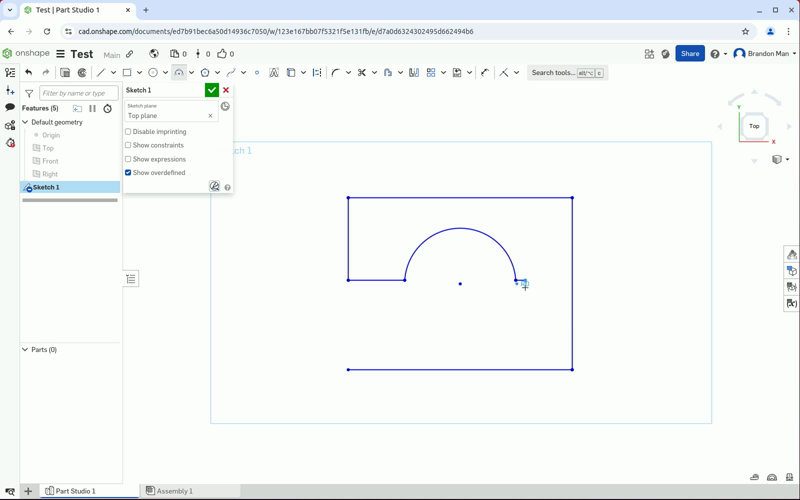
mouse_move(545, 283)
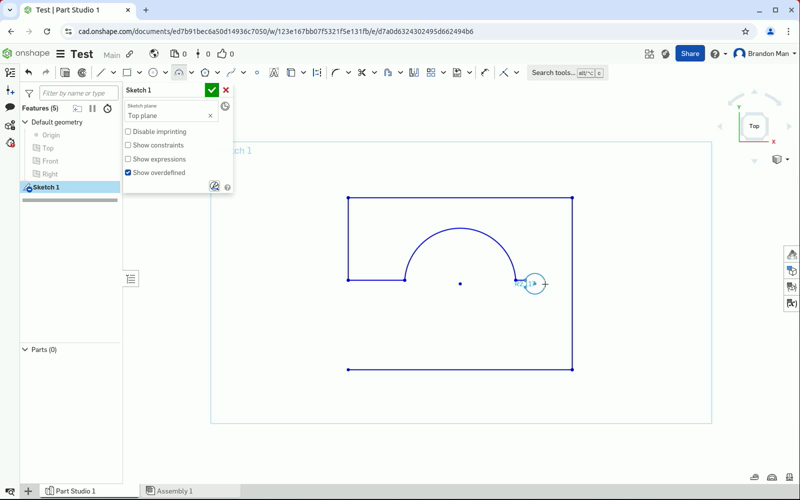
scroll(6)
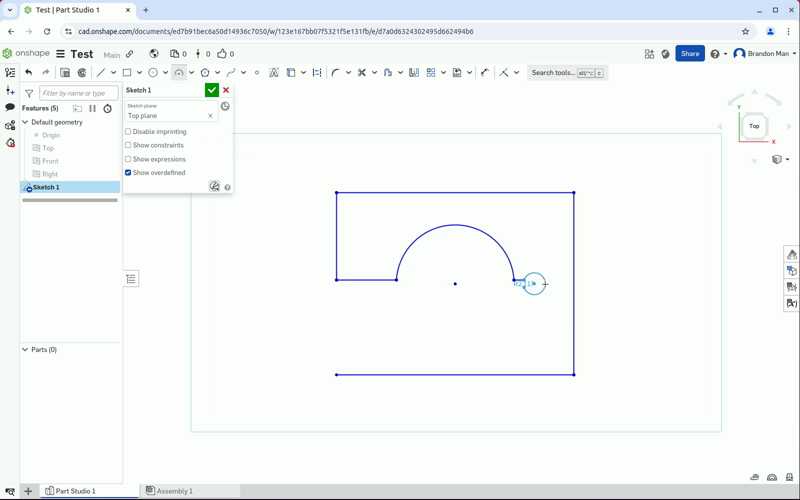
scroll(6)
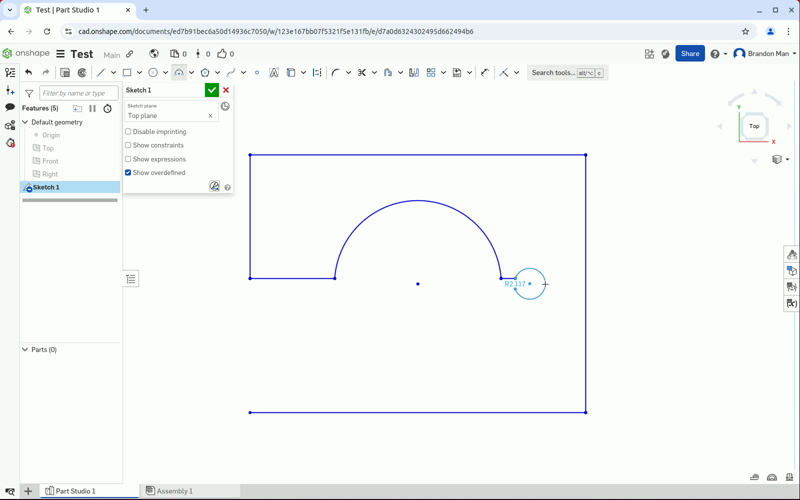
scroll(6)
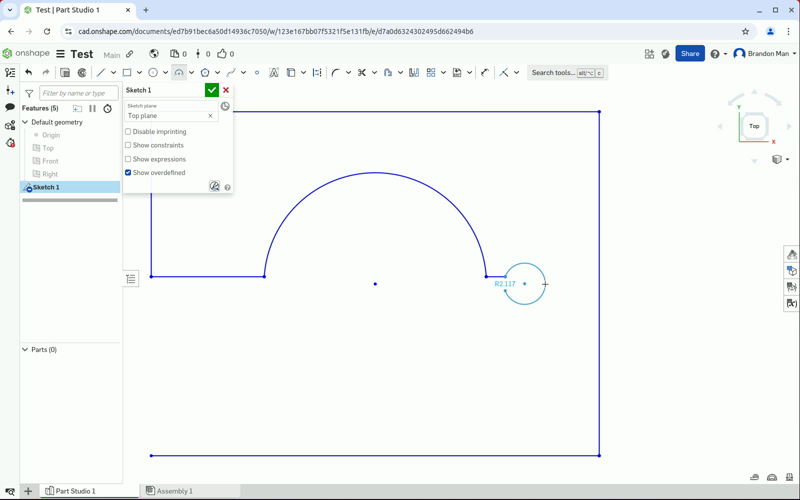
scroll(6)
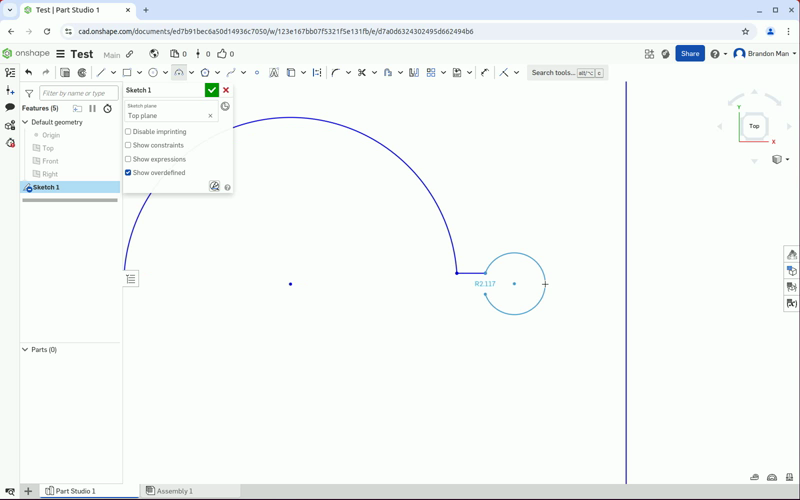
scroll(6)
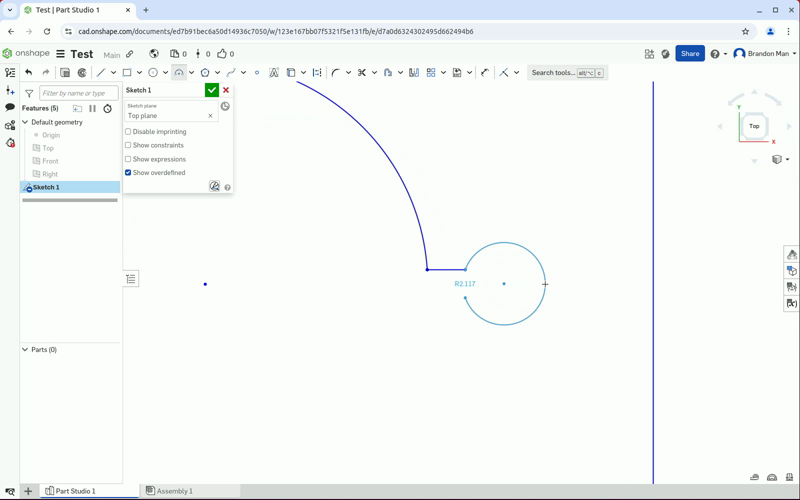
scroll(6)
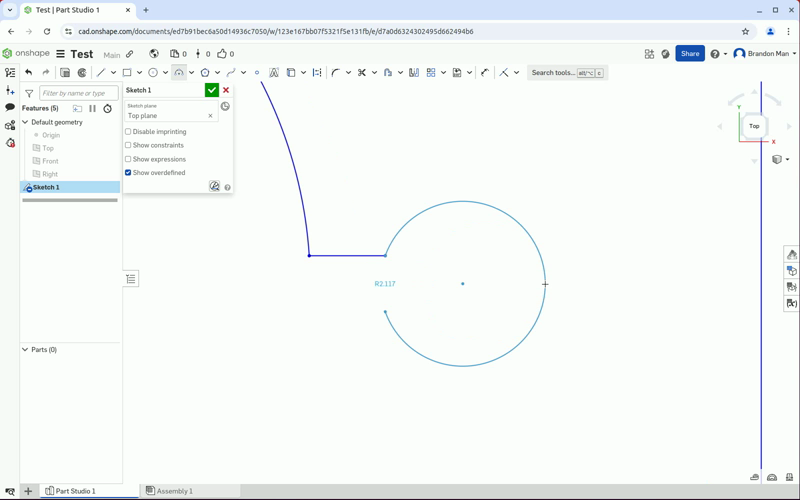
scroll(6)
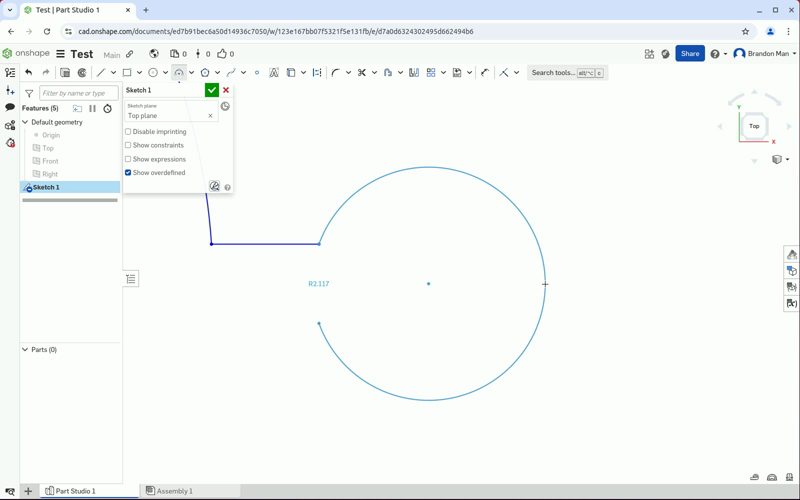
click(545, 283)
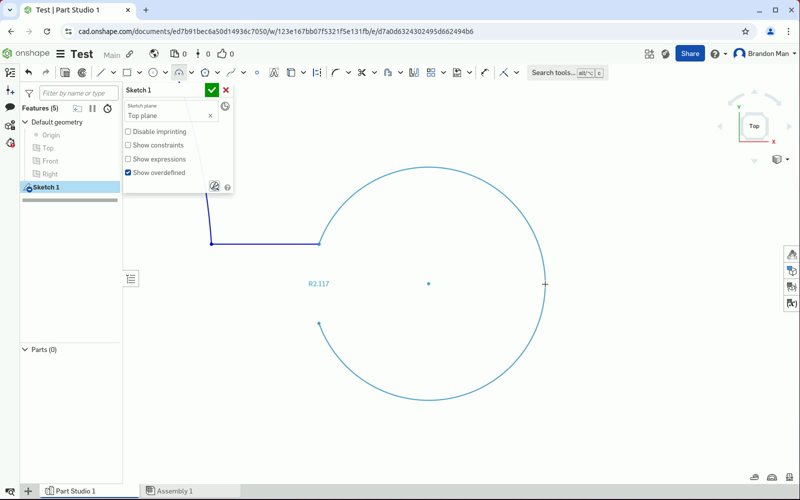
scroll(-6)
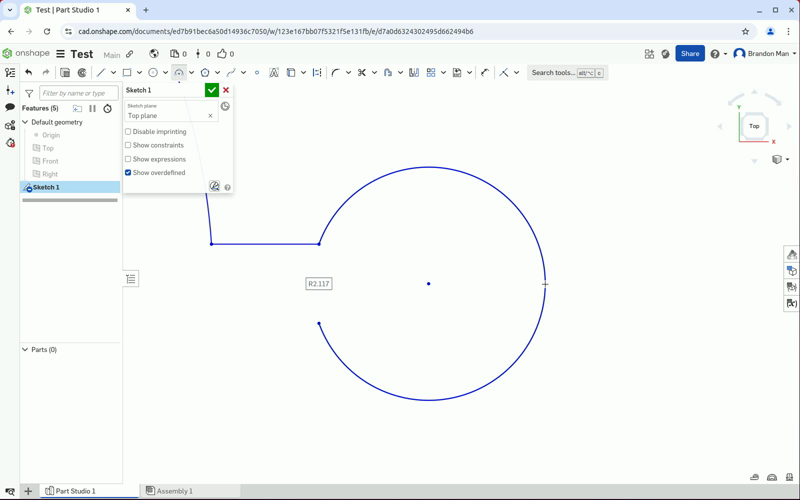
scroll(-6)
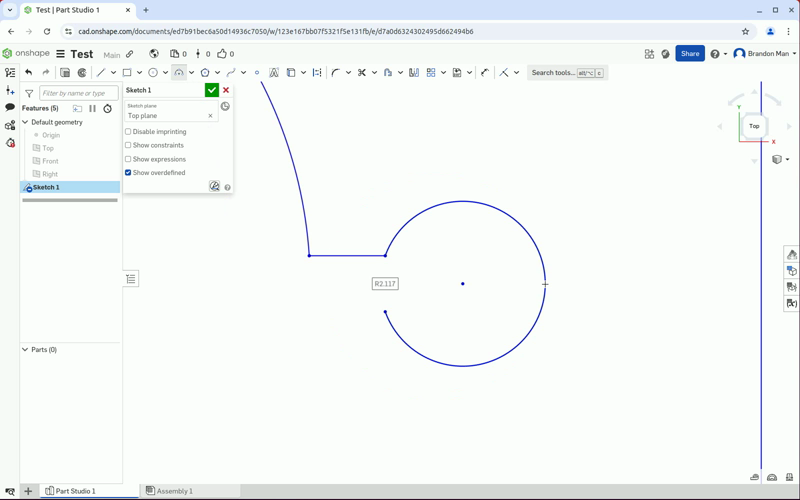
scroll(-6)
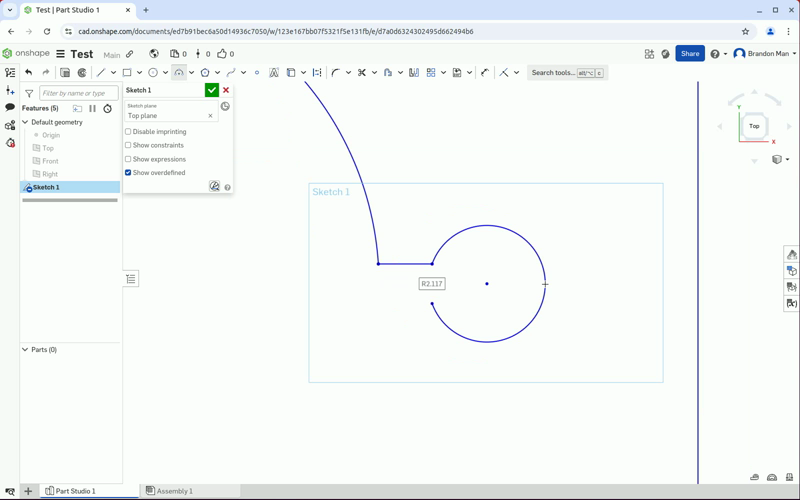
scroll(-6)
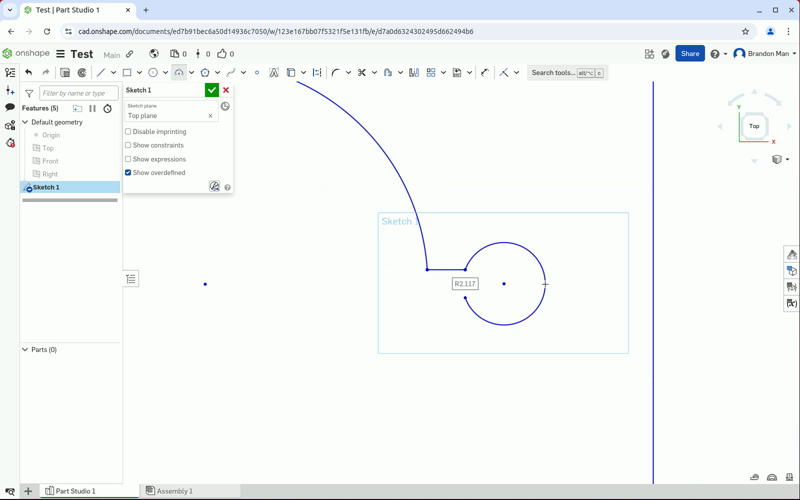
scroll(-6)
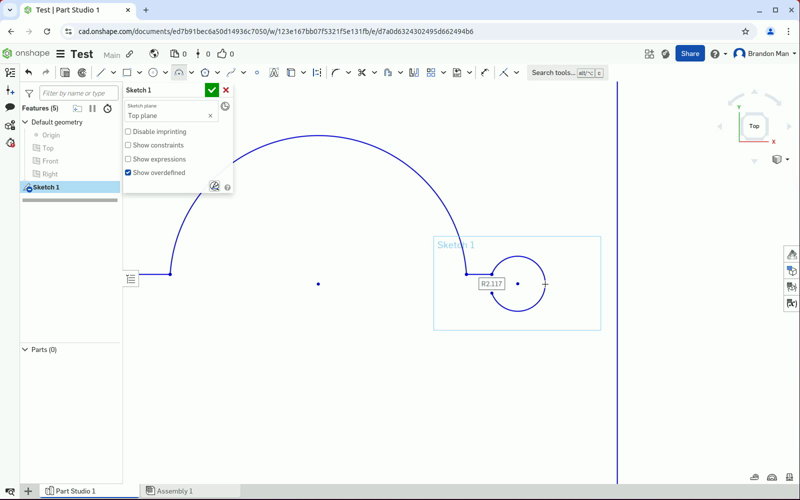
scroll(-6)
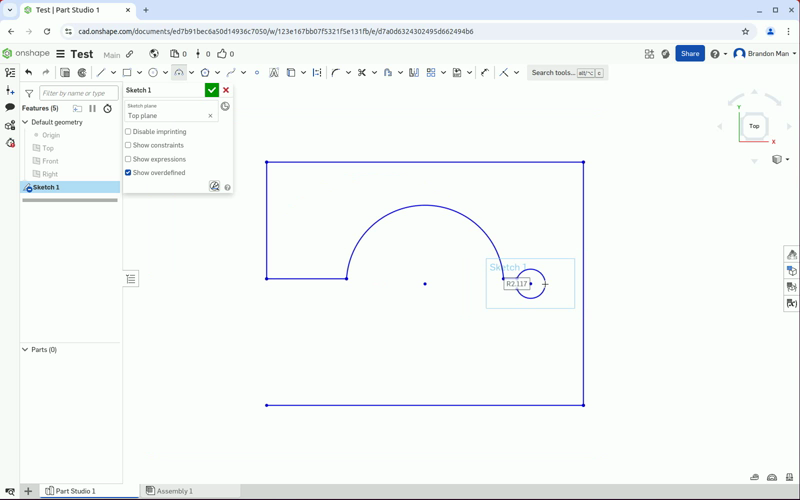
scroll(-6)
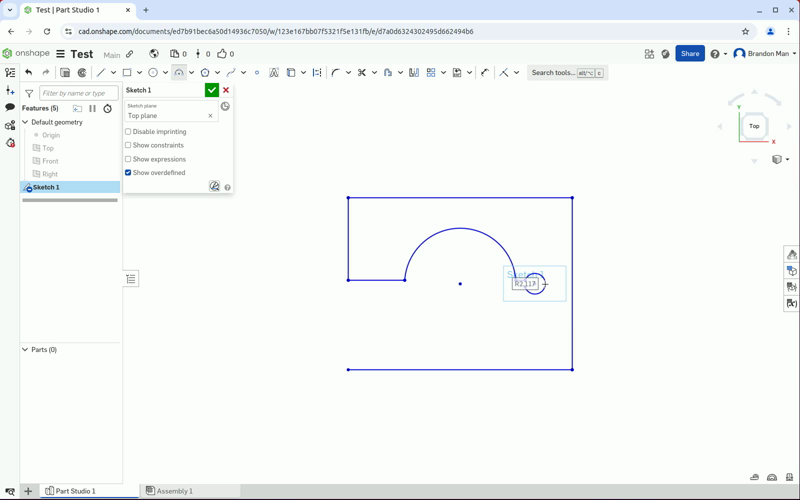
key_up(shift)
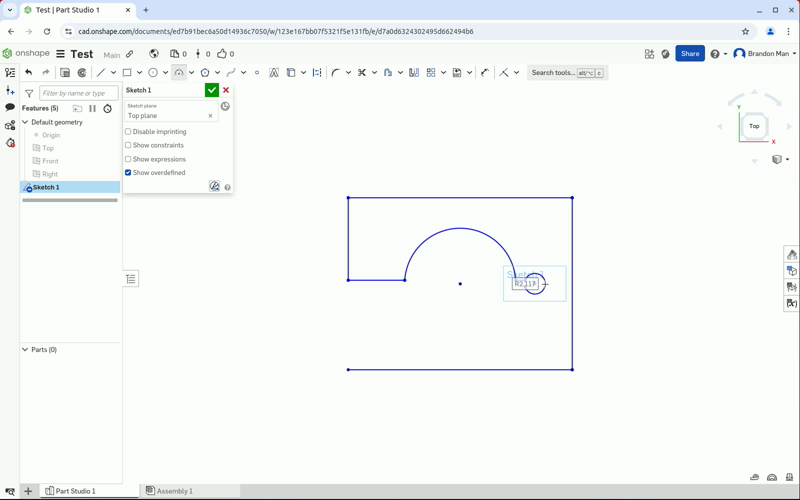
key(esc)
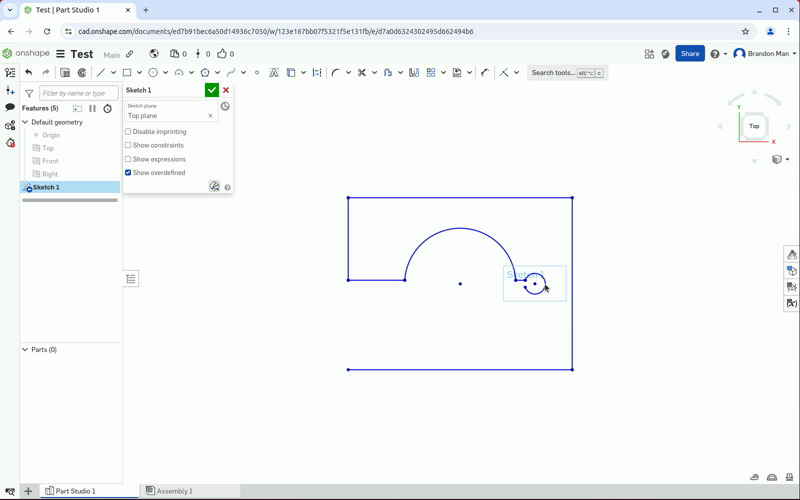
key(l)
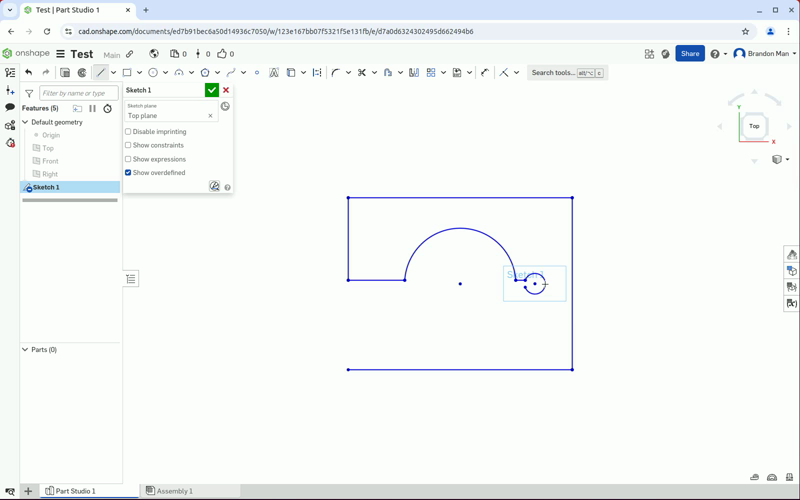
mouse_move(525, 287)
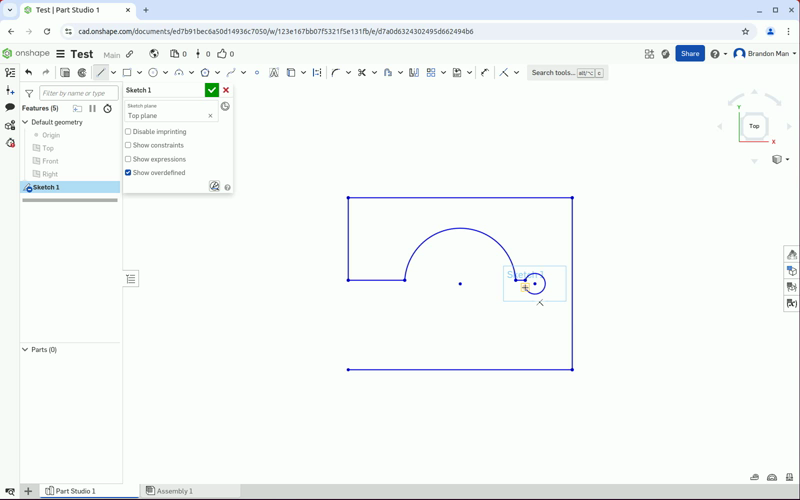
click(525, 287)
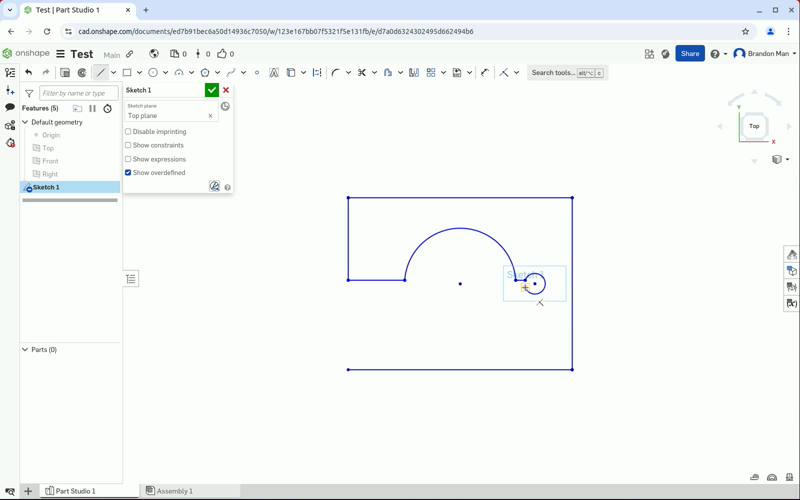
key_down(shift)
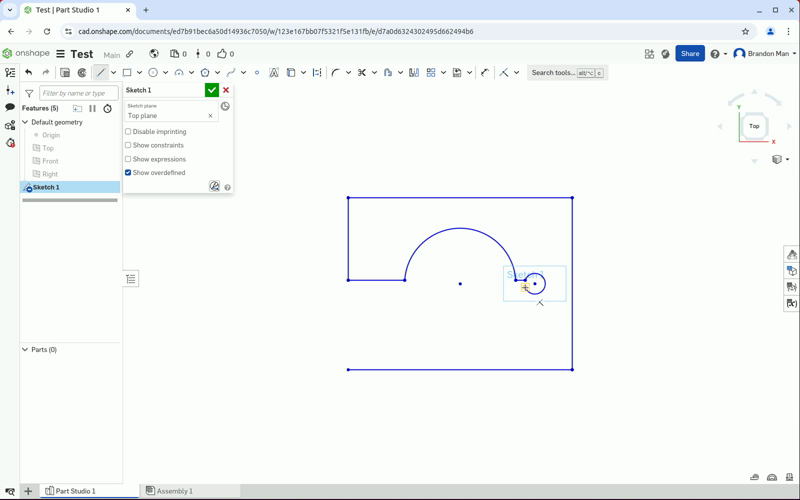
mouse_move(555, 287)
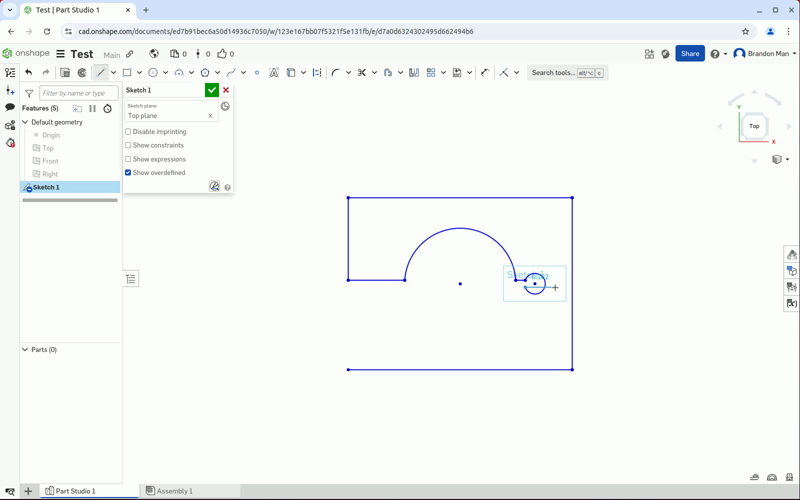
mouse_move(515, 287)
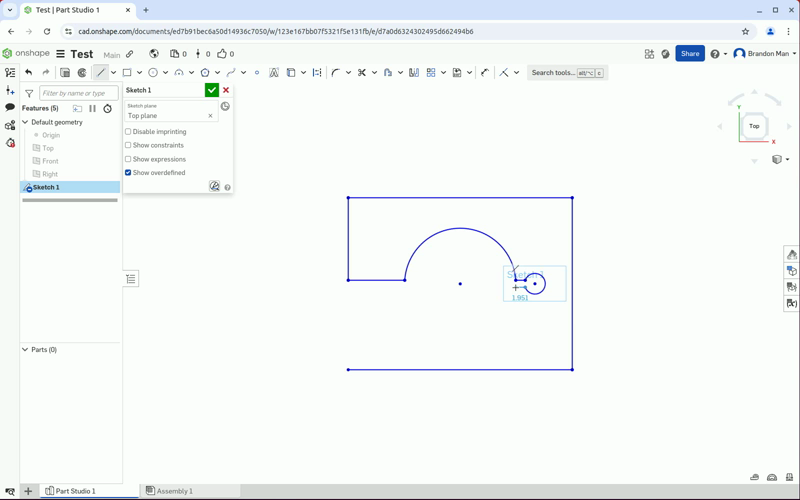
click(515, 287)
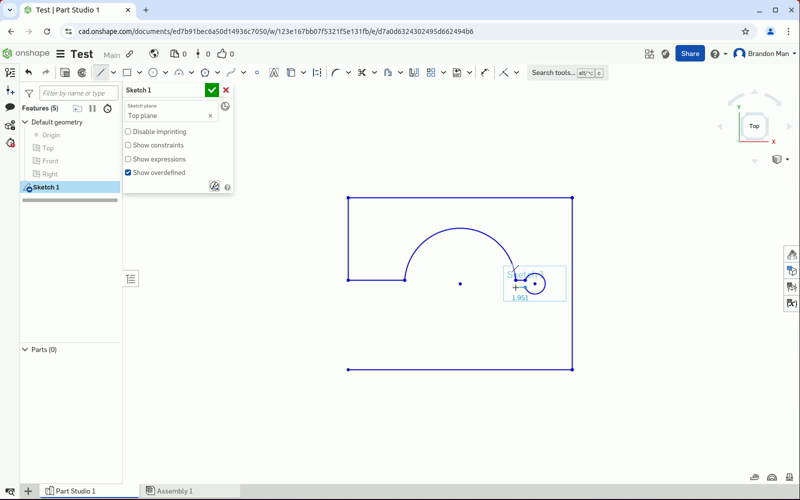
key_up(shift)
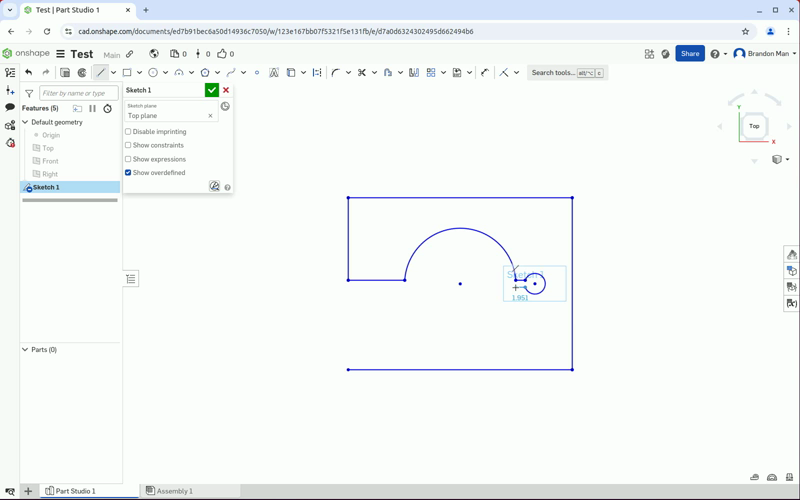
key(esc)
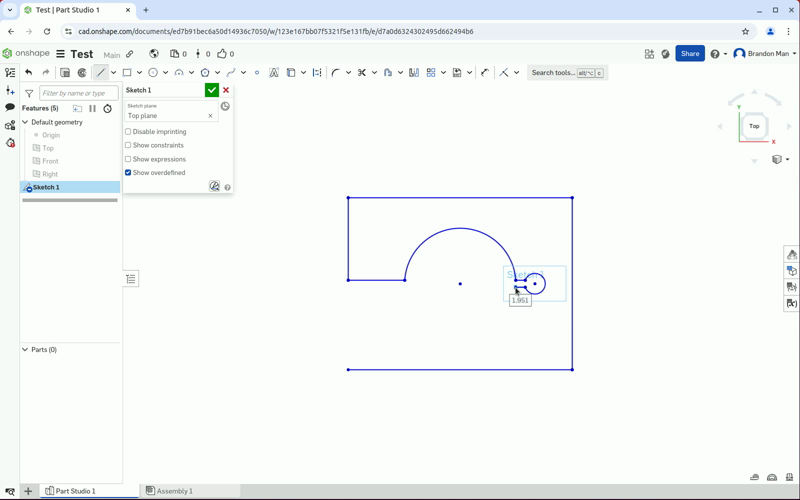
key(a)
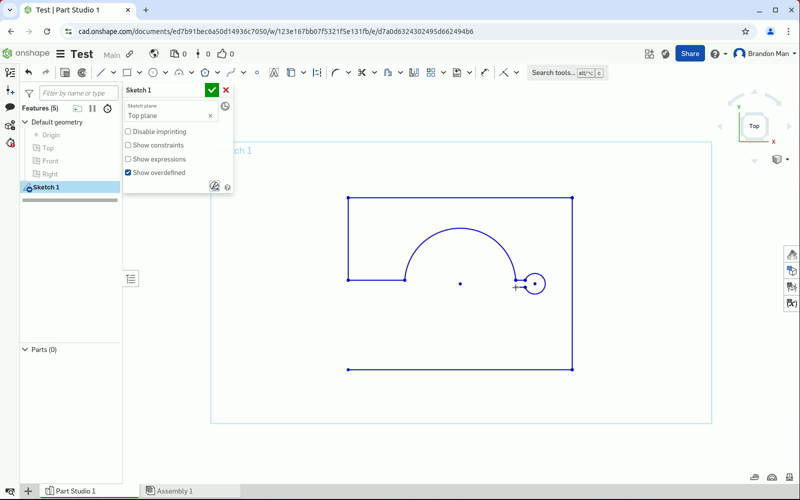
mouse_move(515, 287)
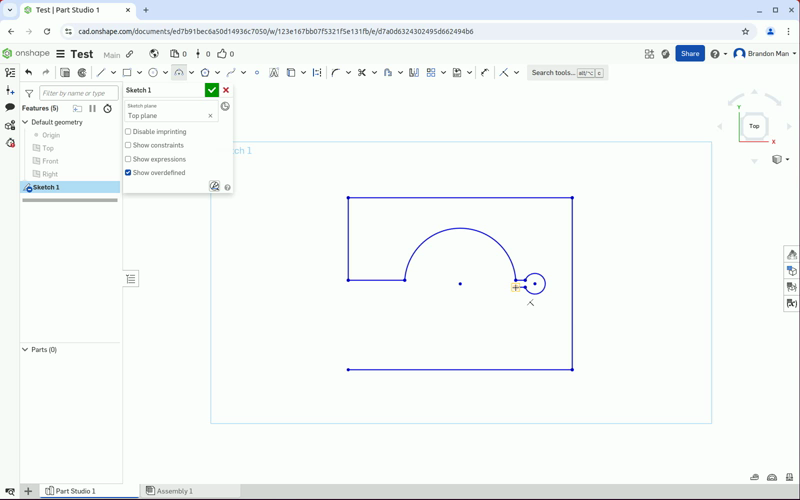
click(515, 287)
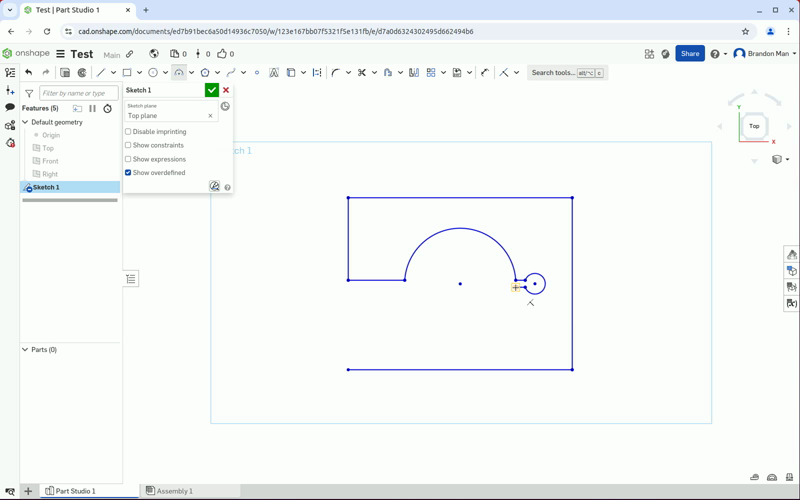
key_down(shift)
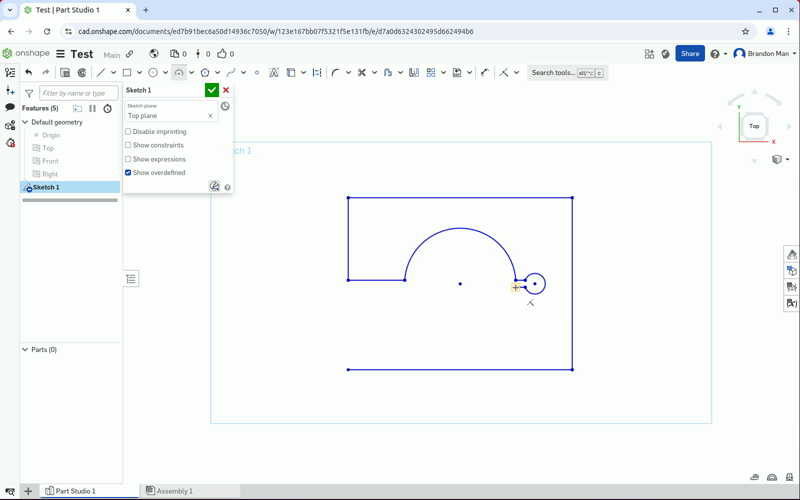
mouse_move(404, 287)
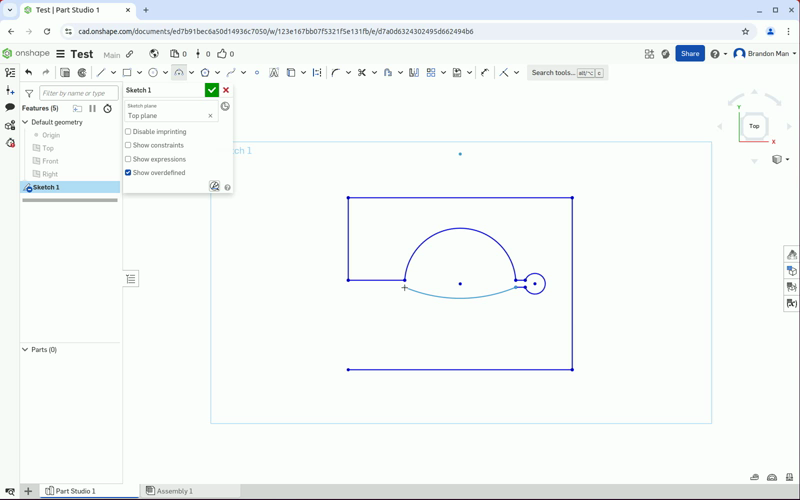
click(404, 287)
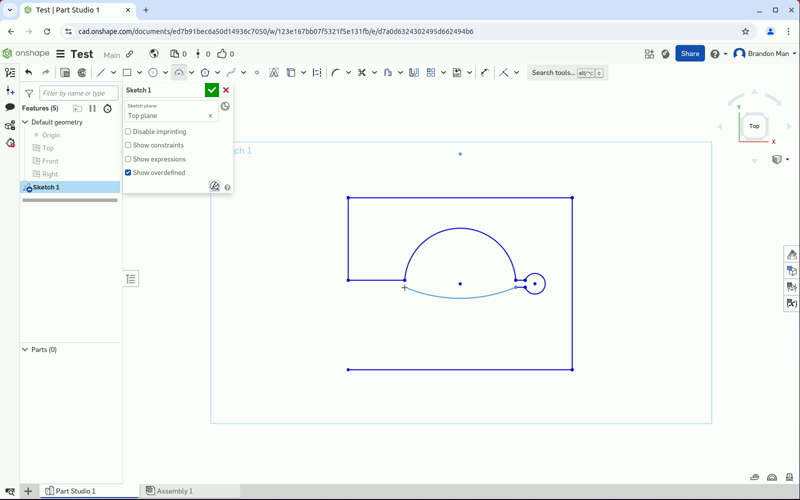
mouse_move(460, 339)
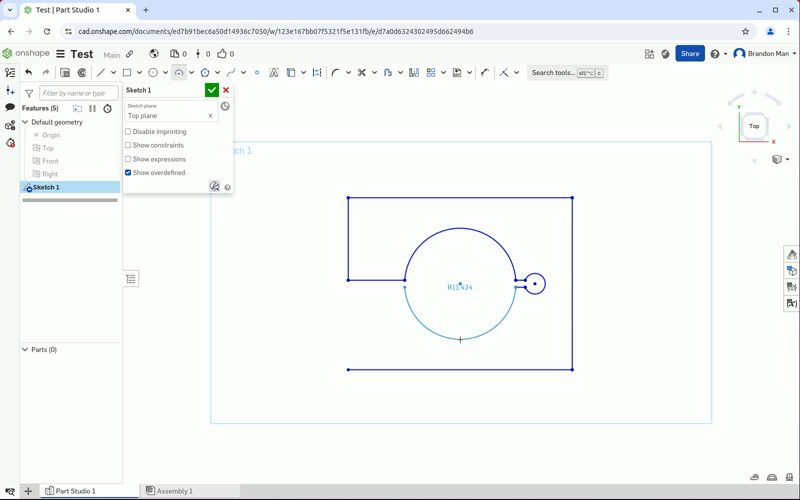
click(460, 339)
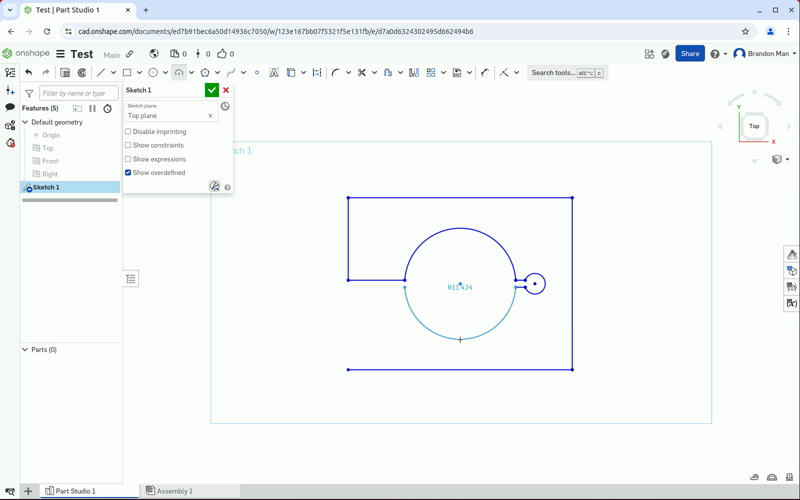
key_up(shift)
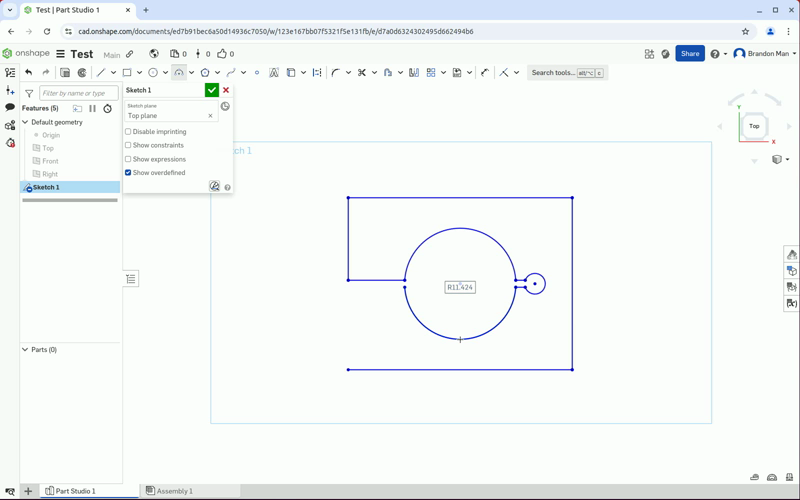
key(esc)
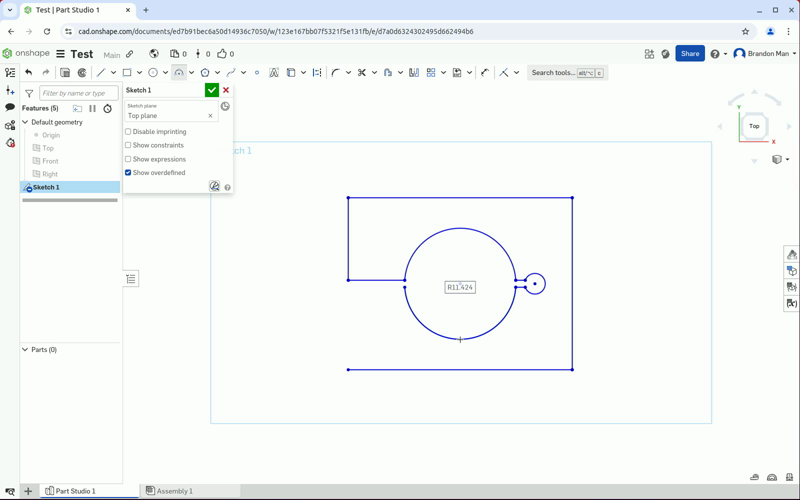
key(l)
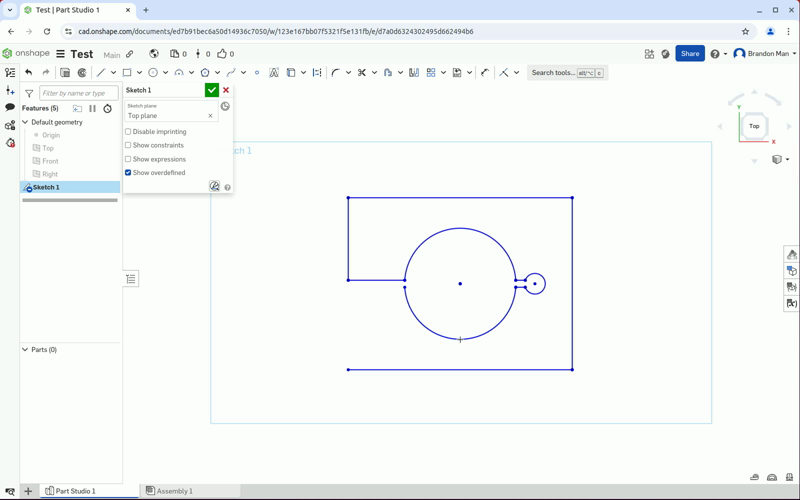
mouse_move(404, 287)
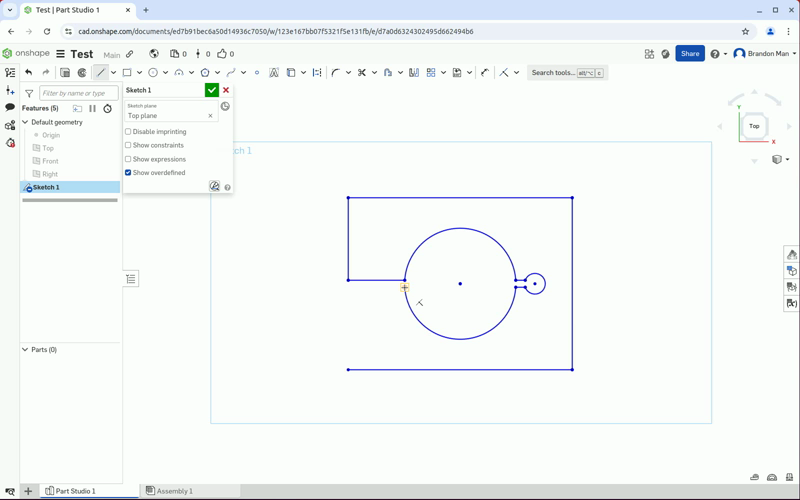
click(404, 287)
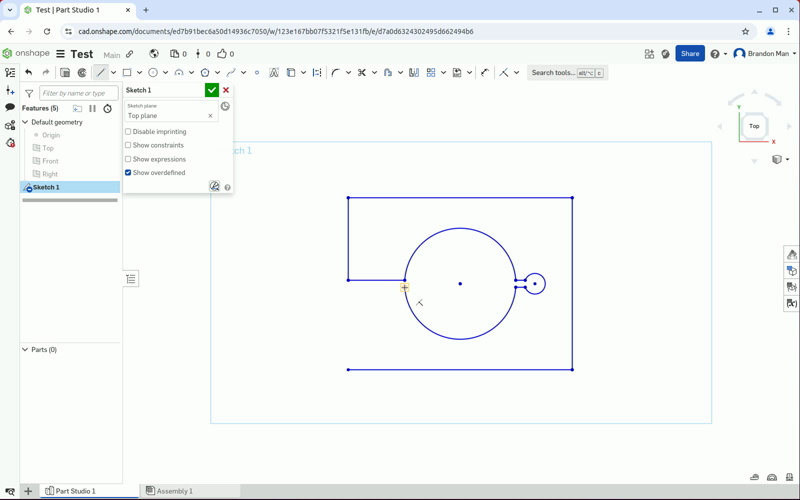
key_down(shift)
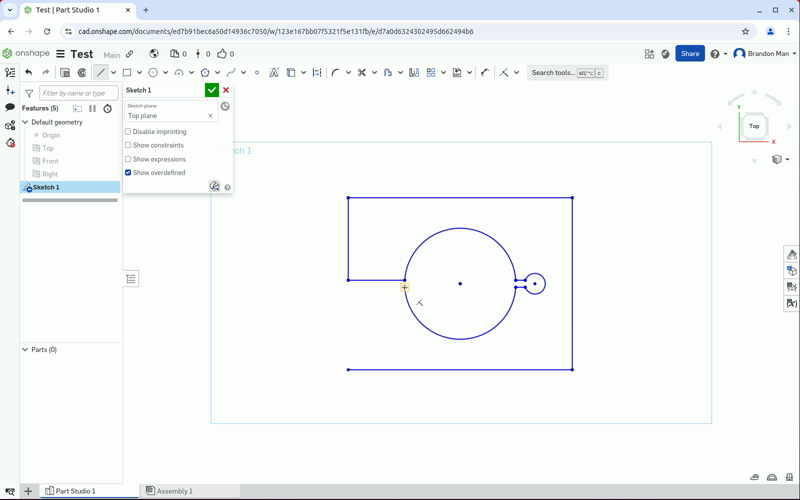
mouse_move(434, 287)
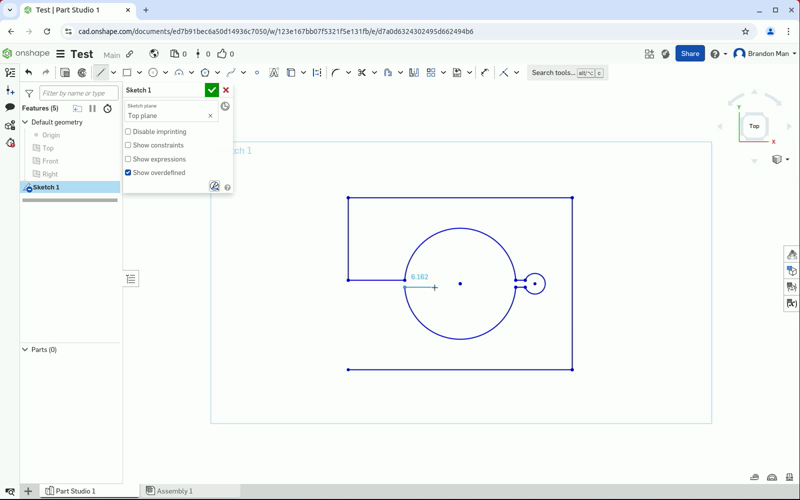
mouse_move(348, 287)
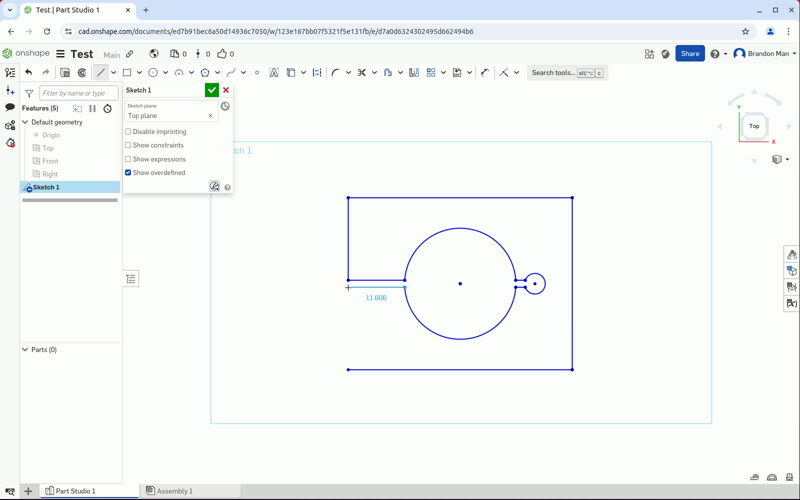
click(348, 287)
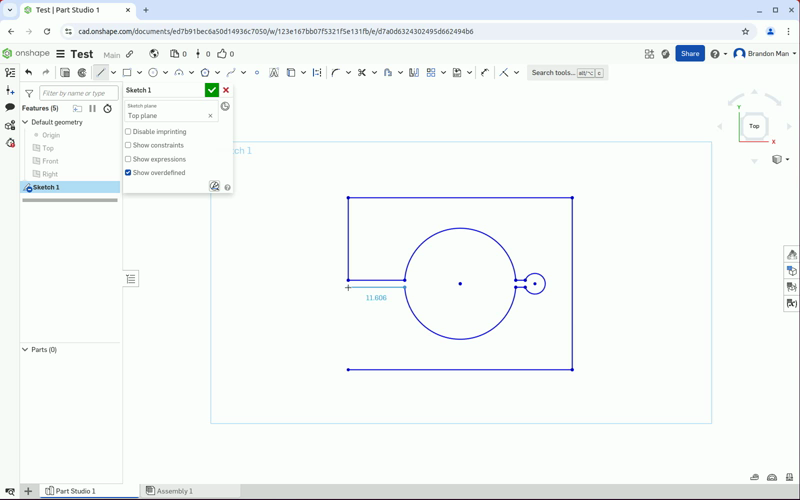
key_up(shift)
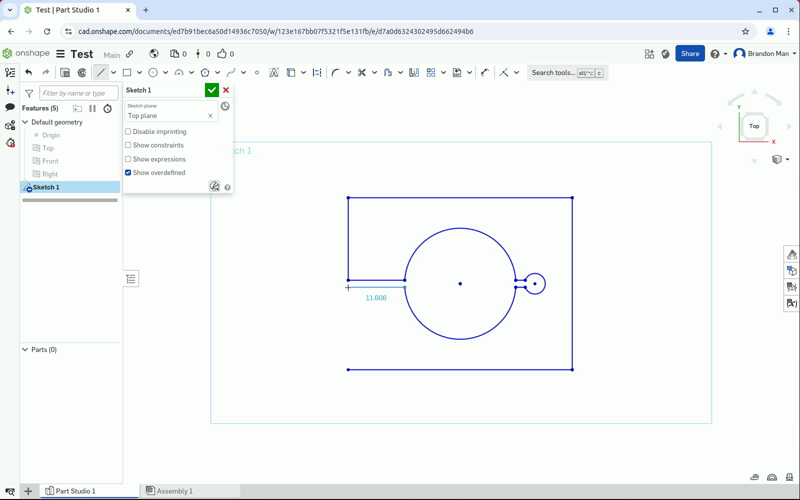
key_down(shift)
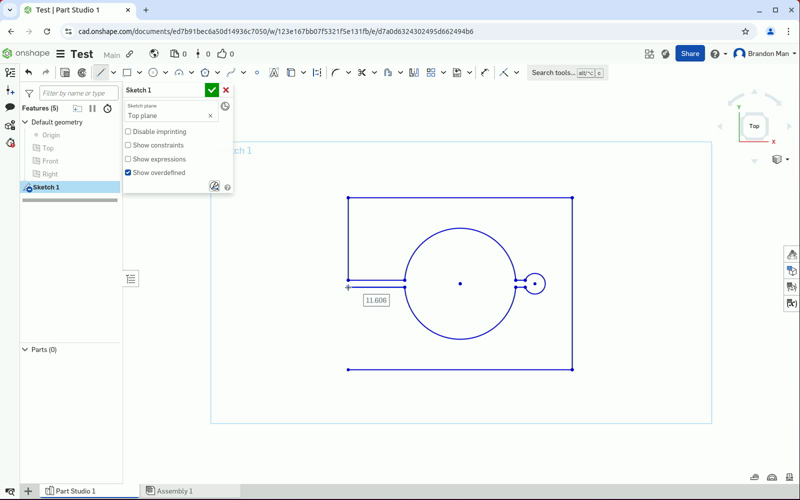
mouse_move(348, 369)
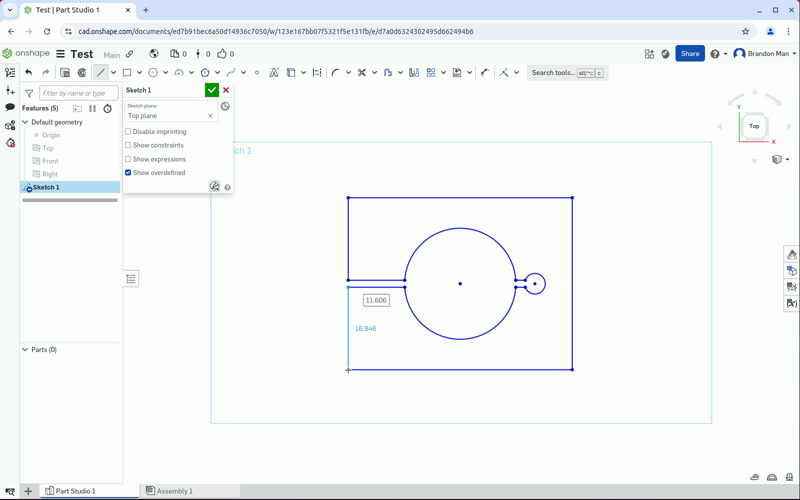
key_up(shift)
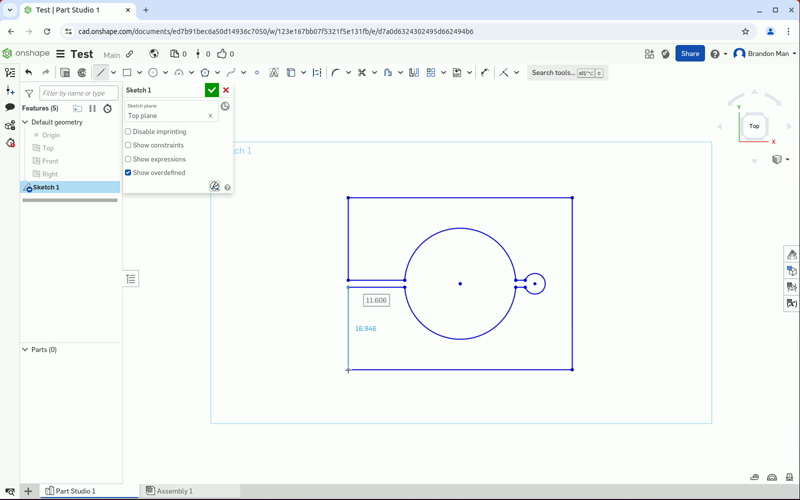
click(348, 369)
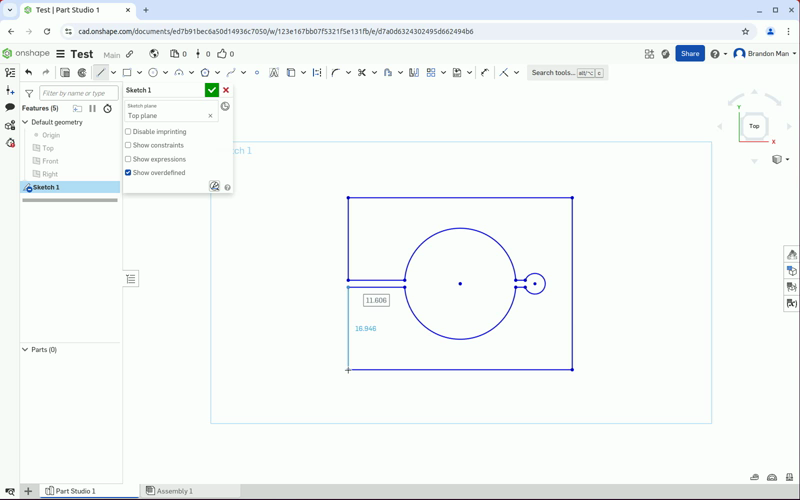
key(esc)
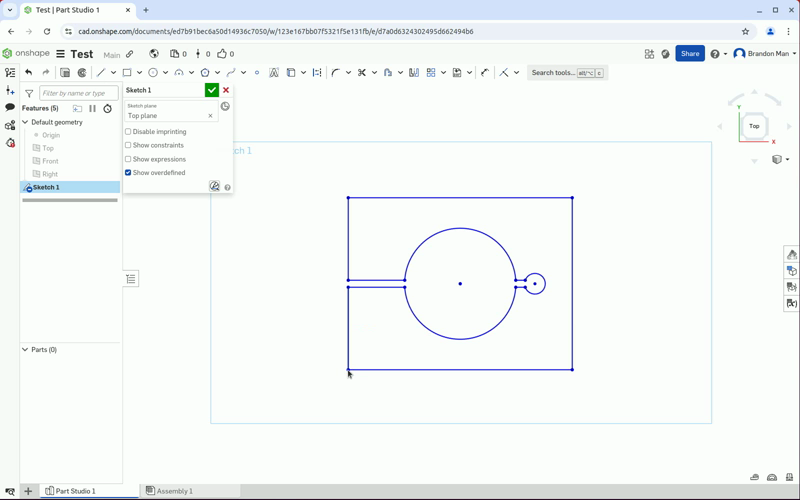
mouse_move(533, 322)
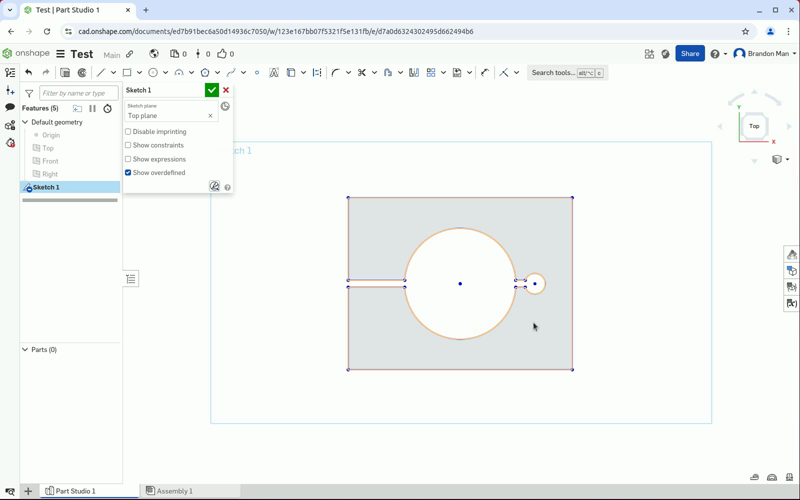
click(533, 322)
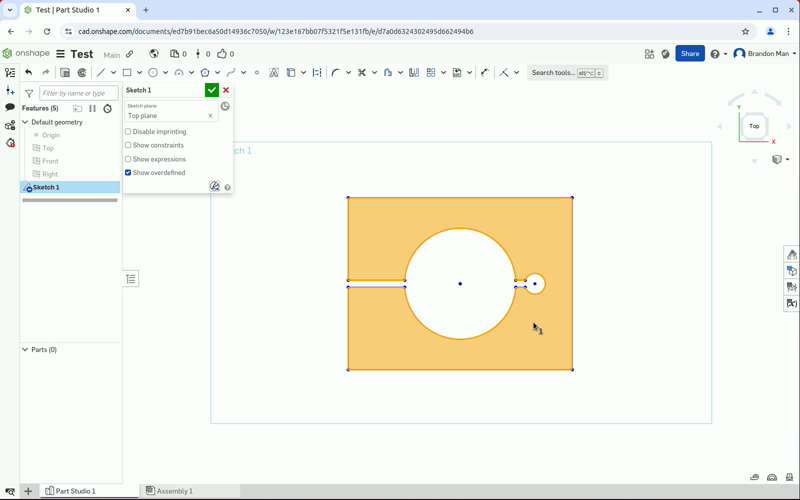
mouse_move(73, 352)
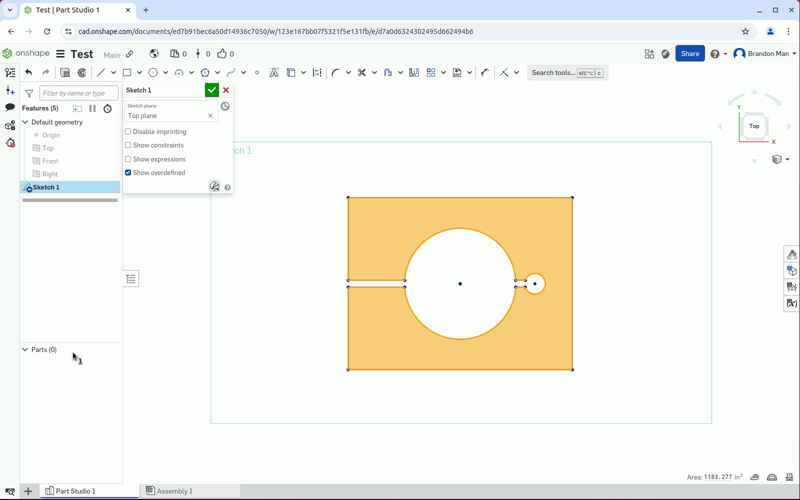
key(shift+y)
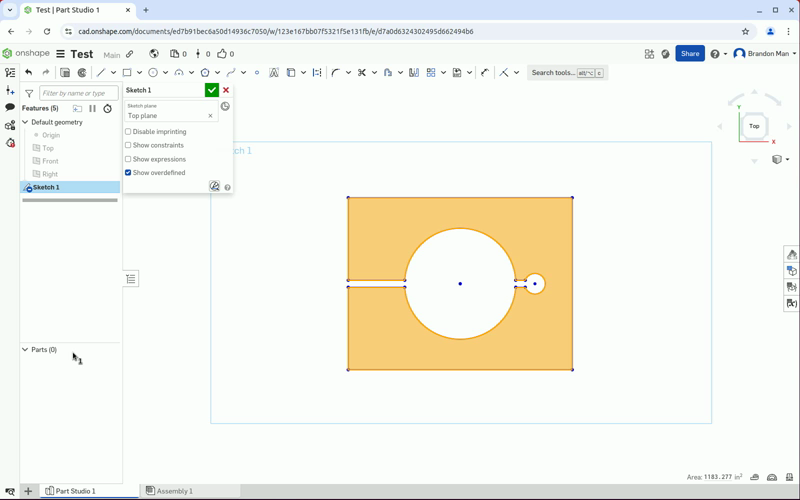
key(shift+e)
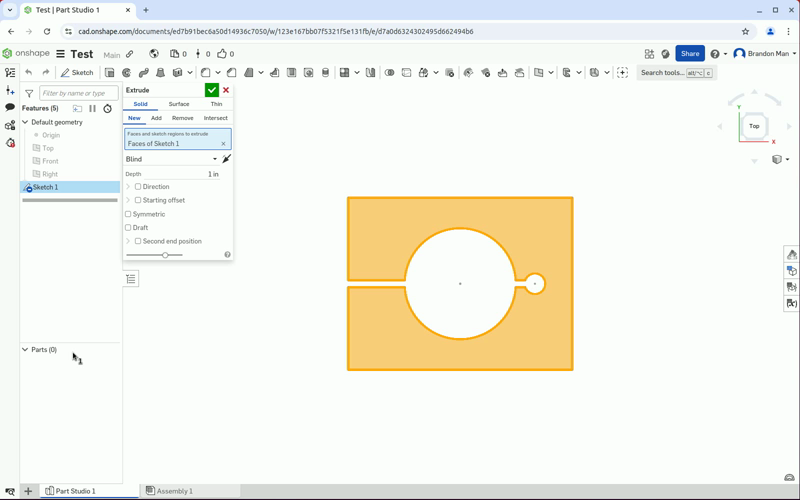
mouse_move(143, 106)
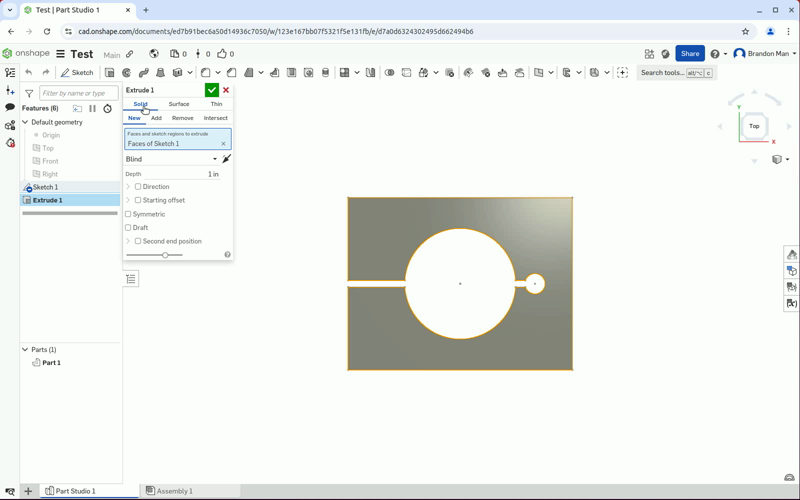
click(143, 106)
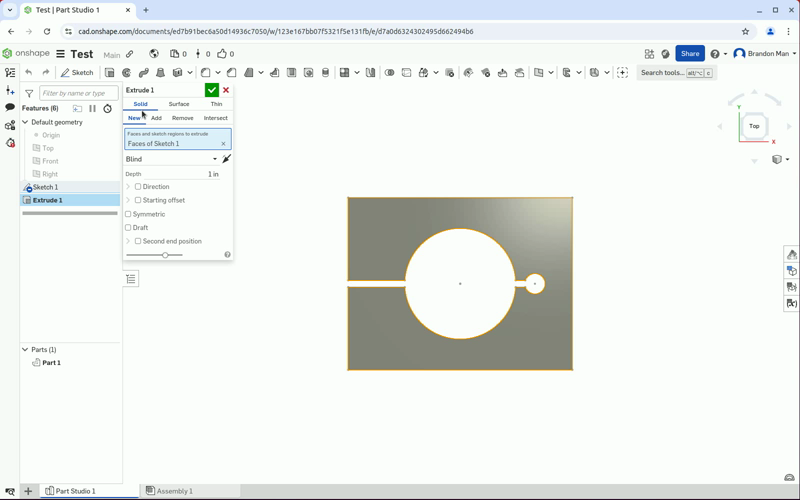
mouse_move(137, 120)
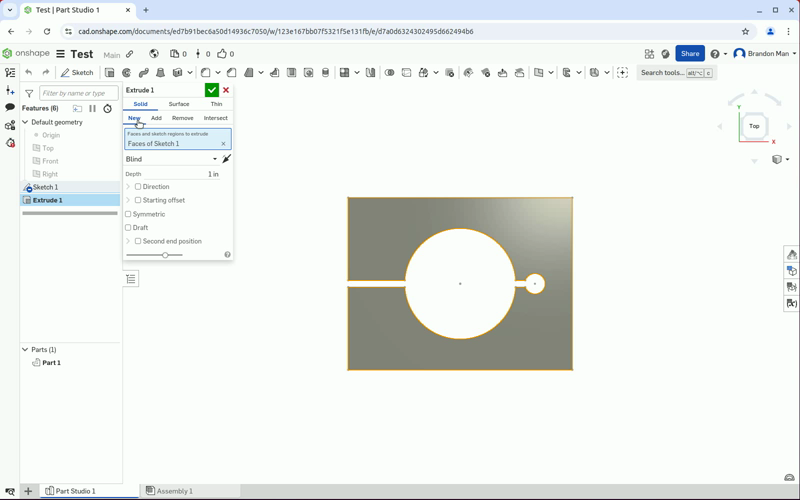
click(137, 120)
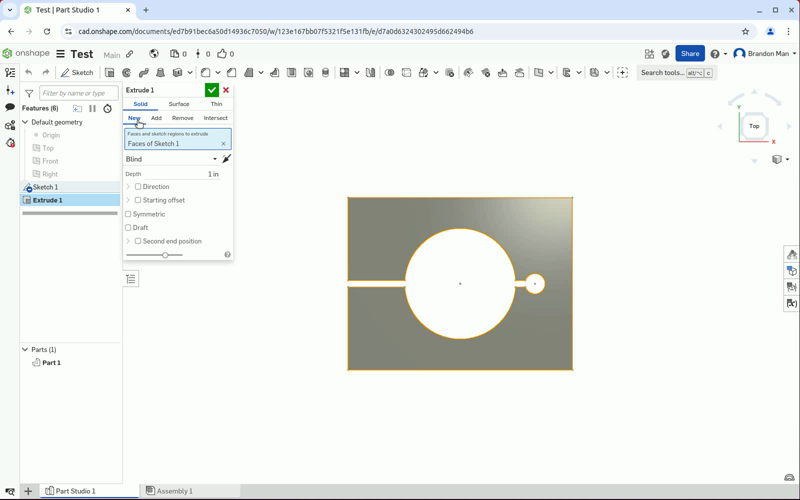
key(tab, 4)
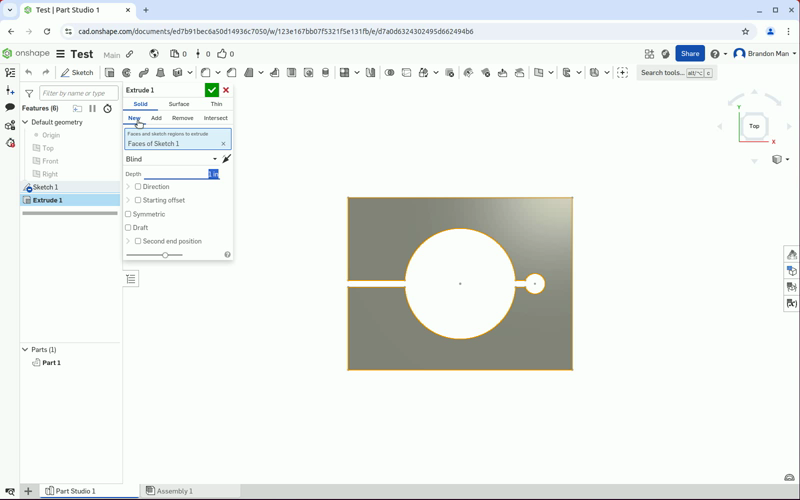
text(23.108)
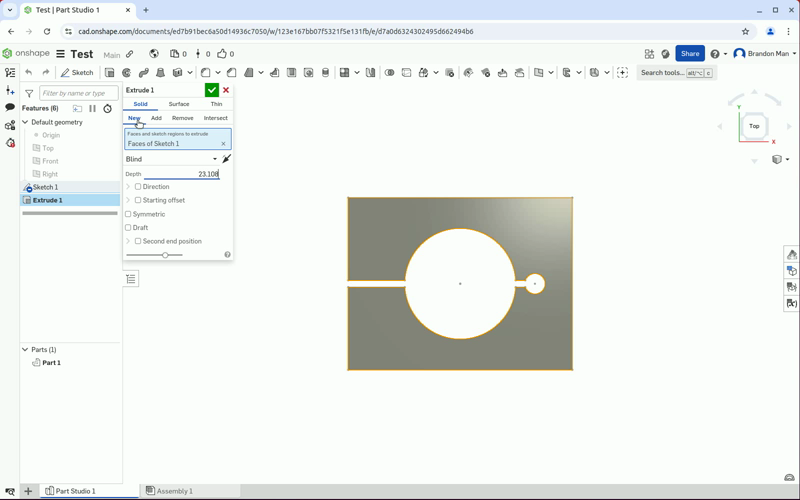
key(enter)
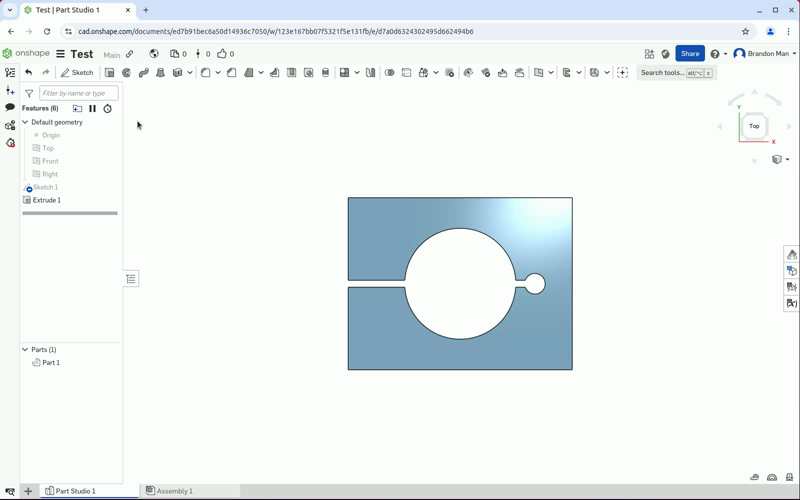
key(shift+h)
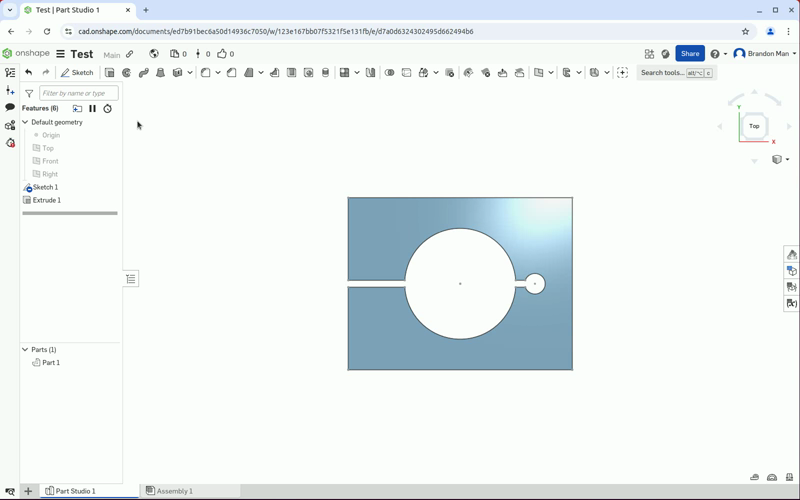
key(shift+h)
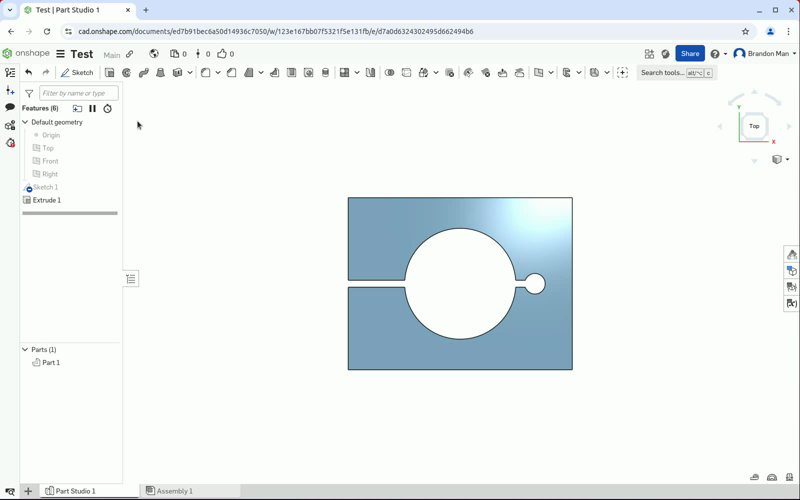
mouse_move(73, 189)
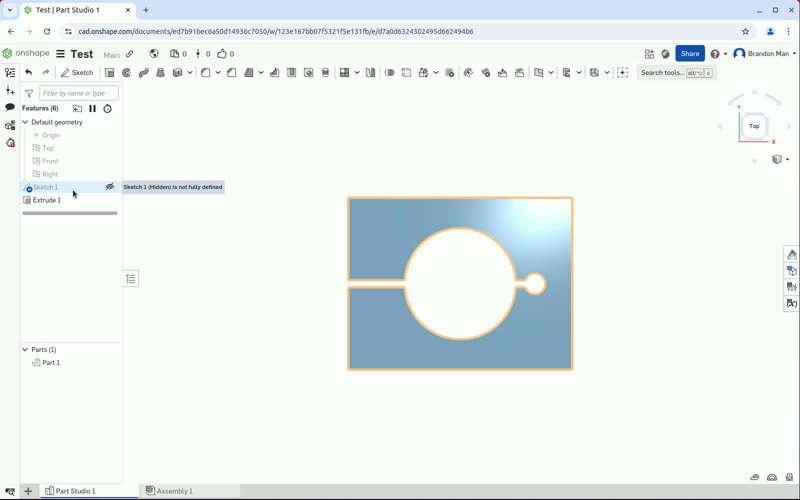
click(73, 189)
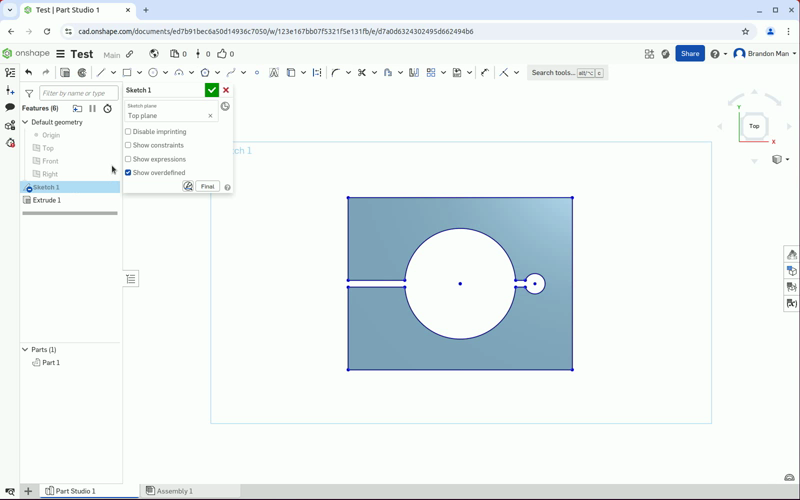
mouse_move(229, 92)
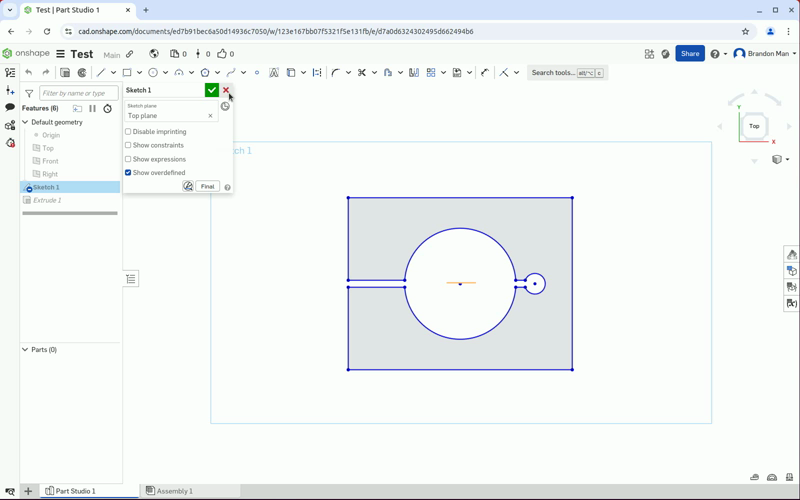
click(229, 92)
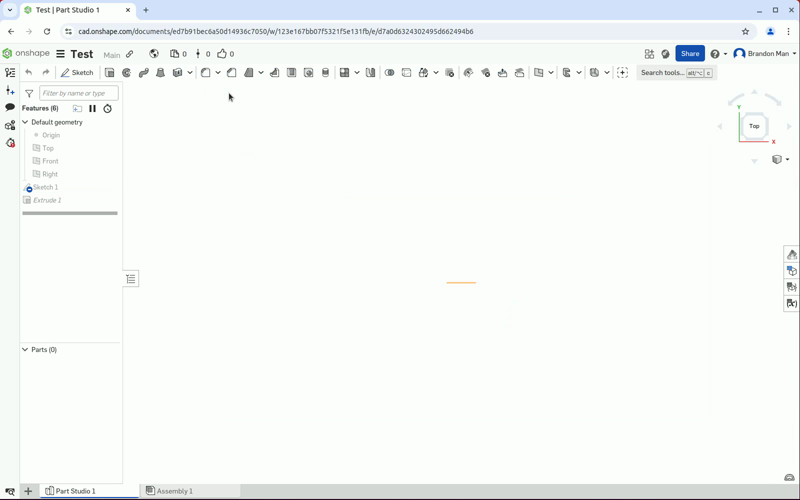
mouse_move(73, 352)
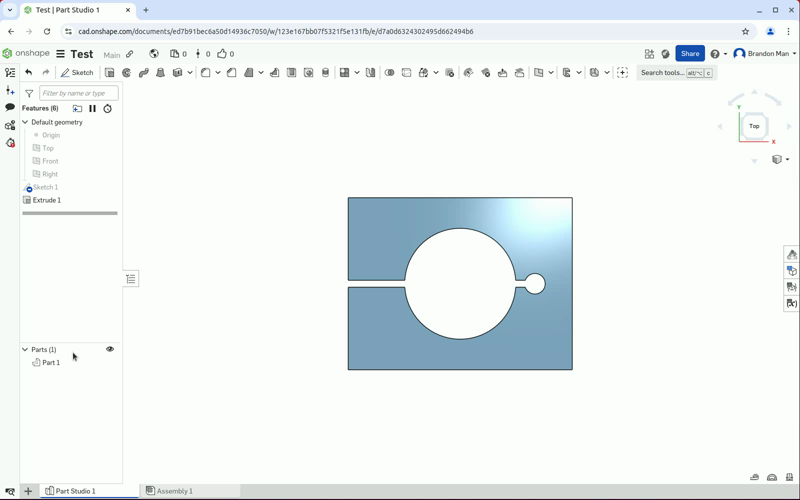
key(y)
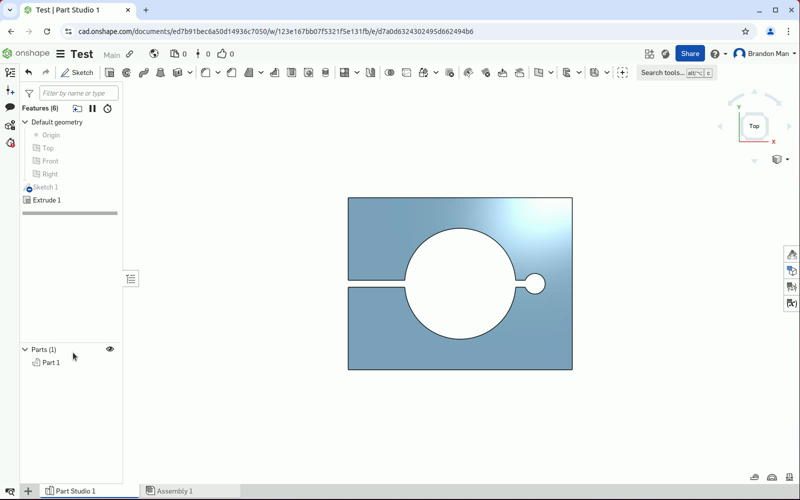
key(shift+p)
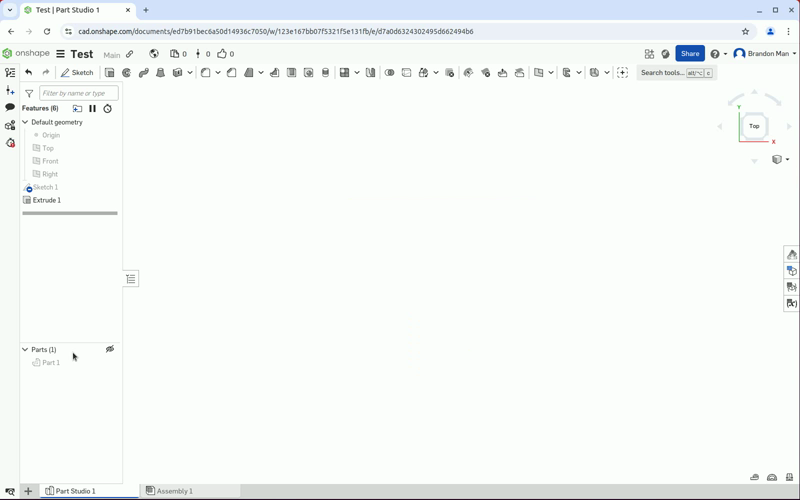
key(space)
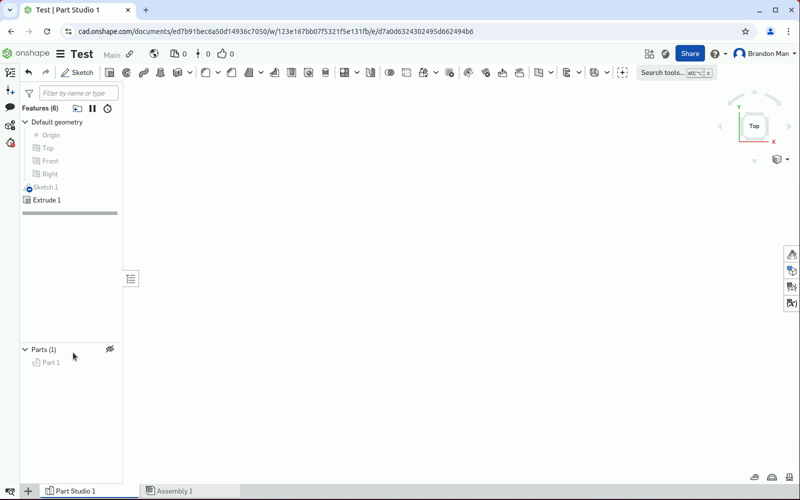
key_down(shift)
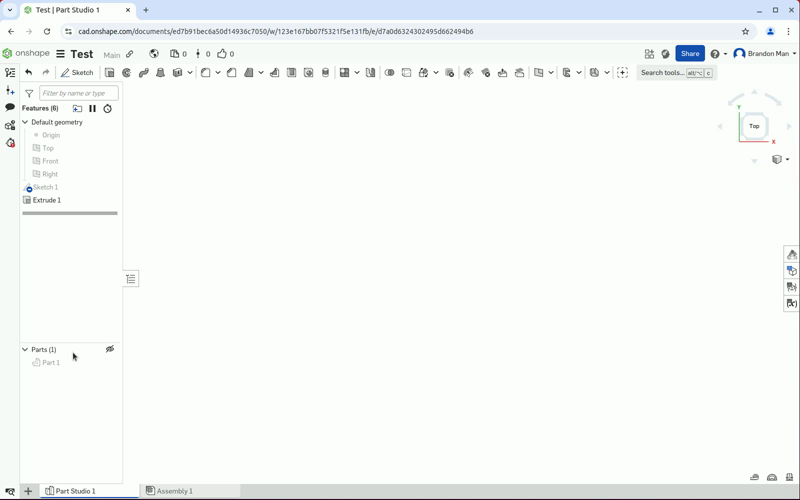
key(up)
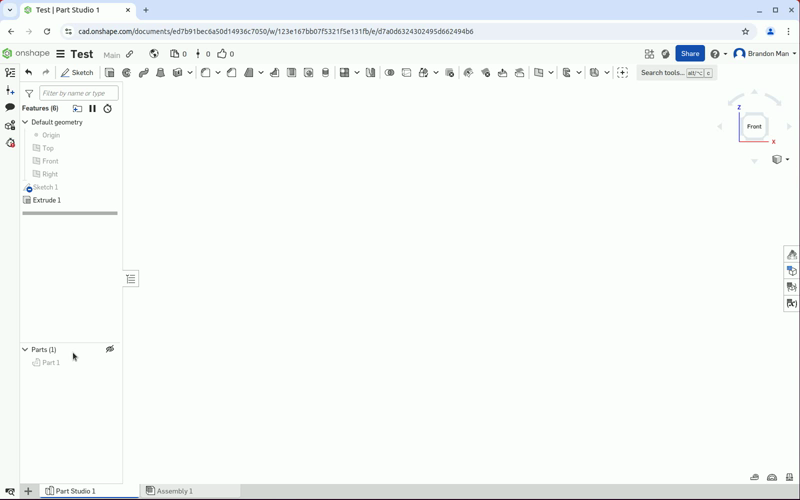
key_up(shift)
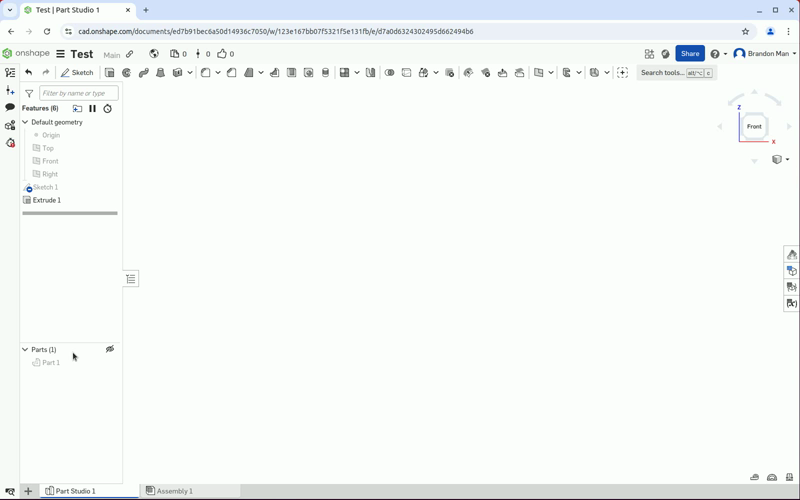
mouse_move(73, 352)
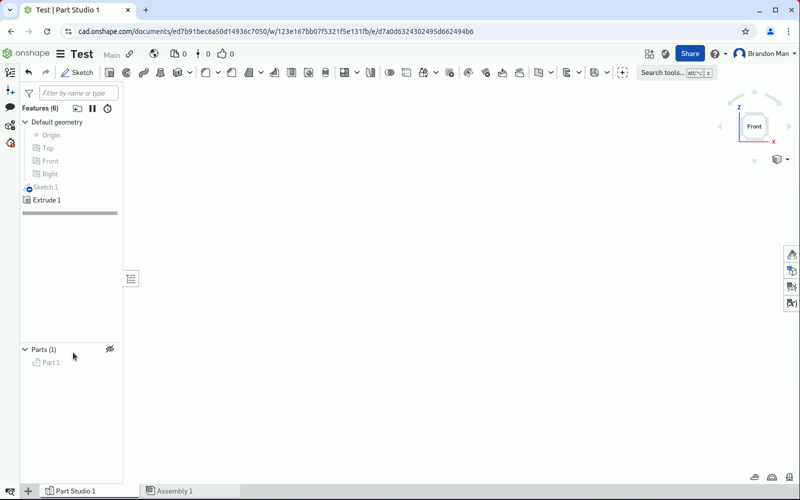
key(shift+y)
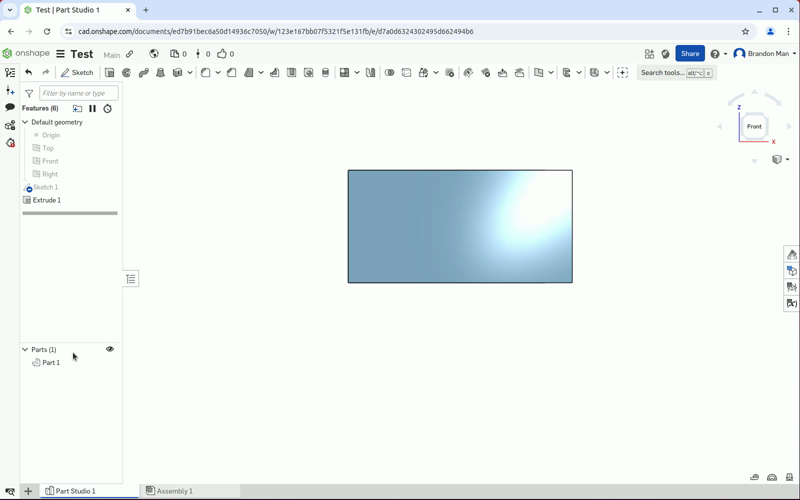
mouse_move(541, 75)
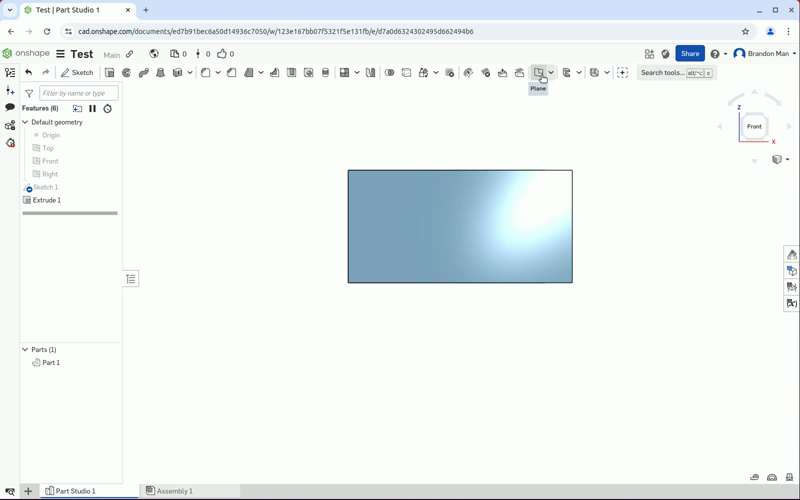
click(541, 75)
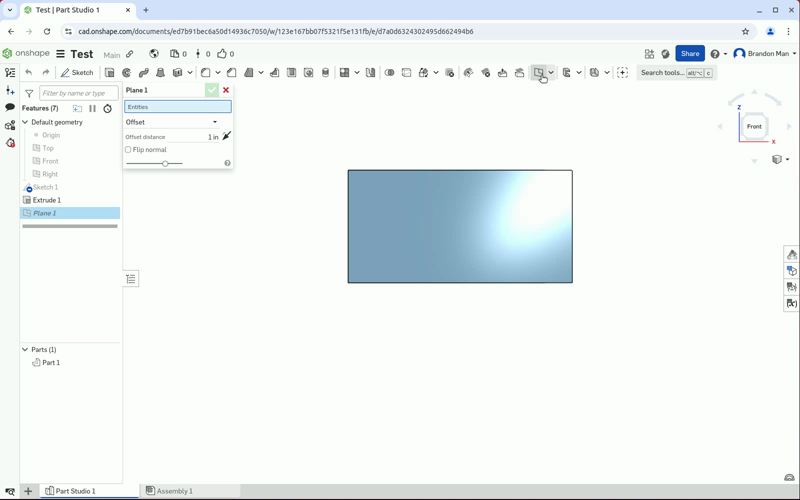
mouse_move(73, 163)
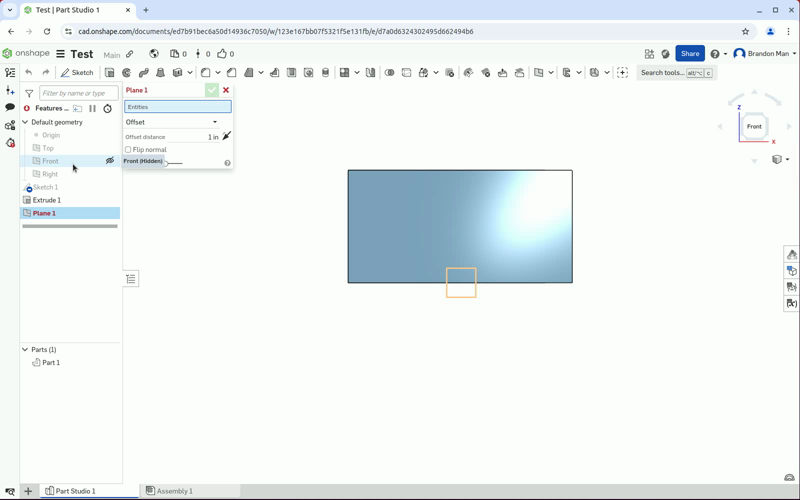
click(73, 163)
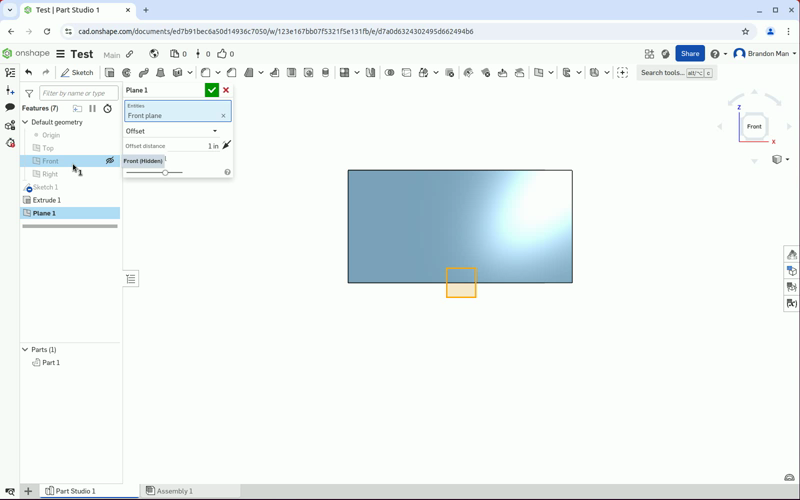
key(tab, 2)
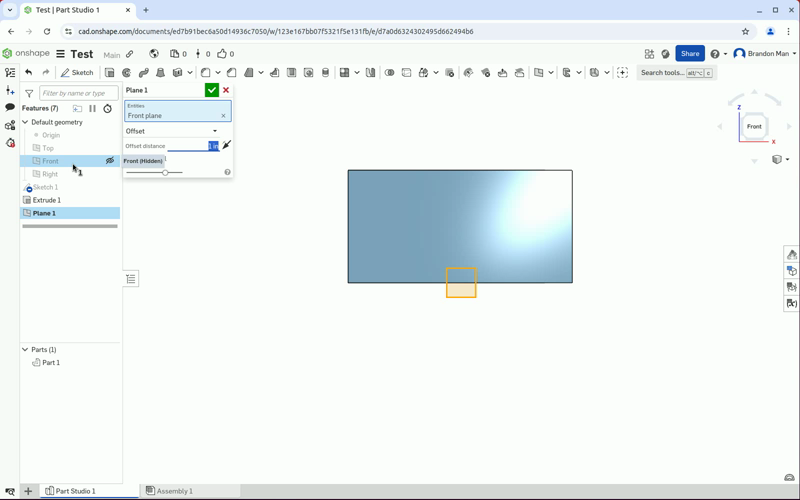
text(17.809)
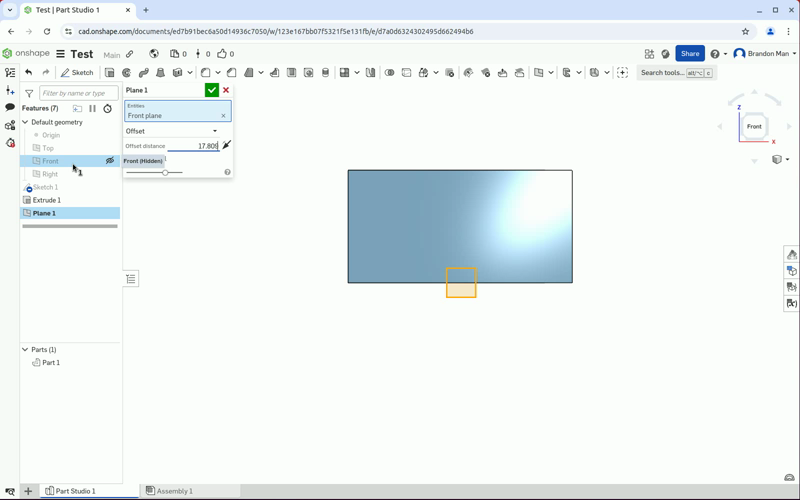
key(enter, 2)
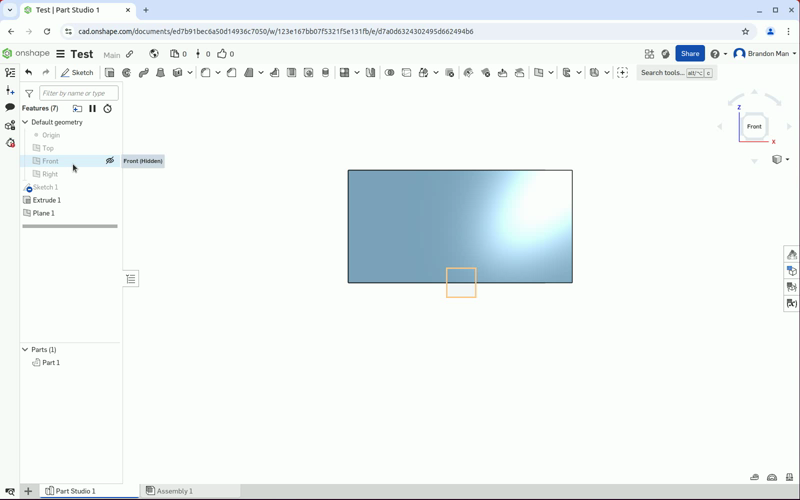
key(shift+s)
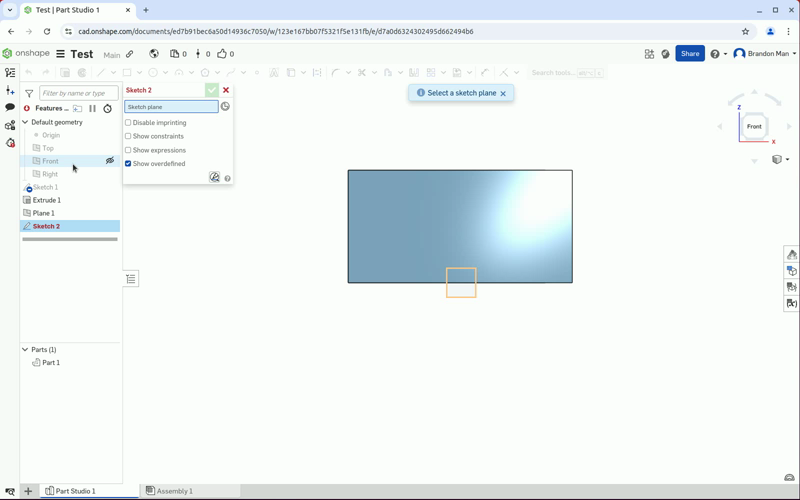
mouse_move(73, 215)
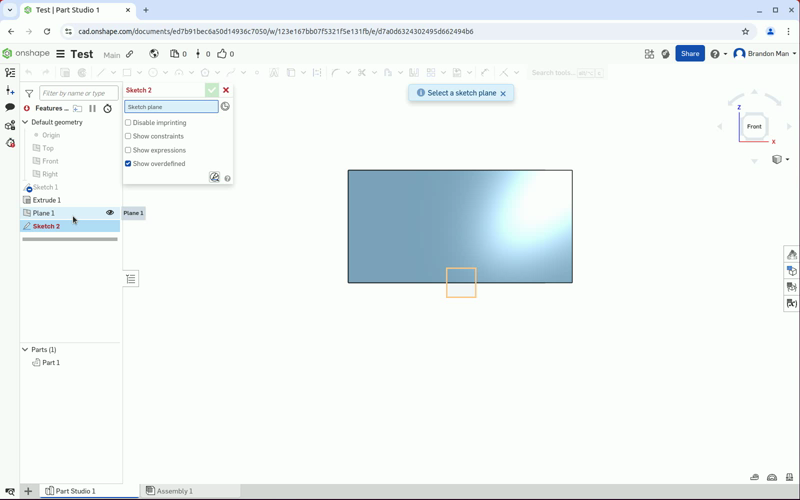
click(73, 215)
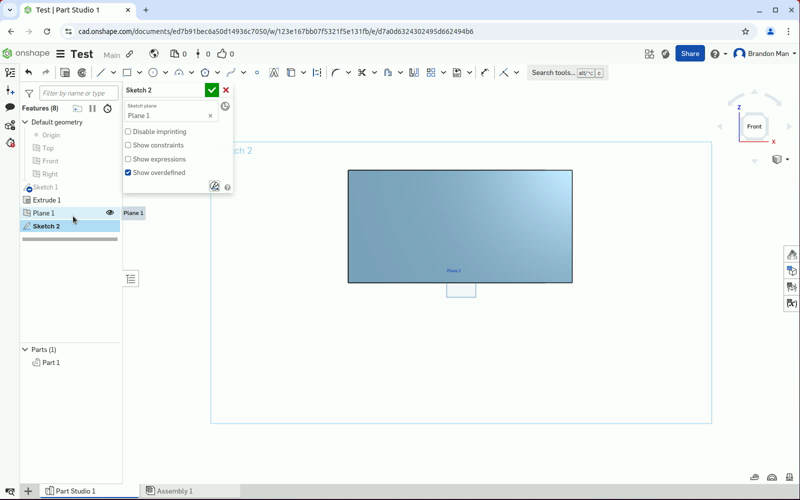
mouse_move(73, 352)
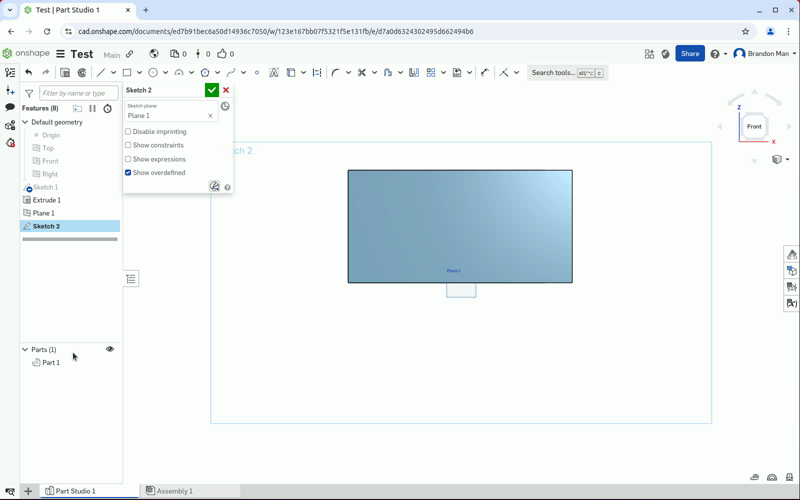
key(y)
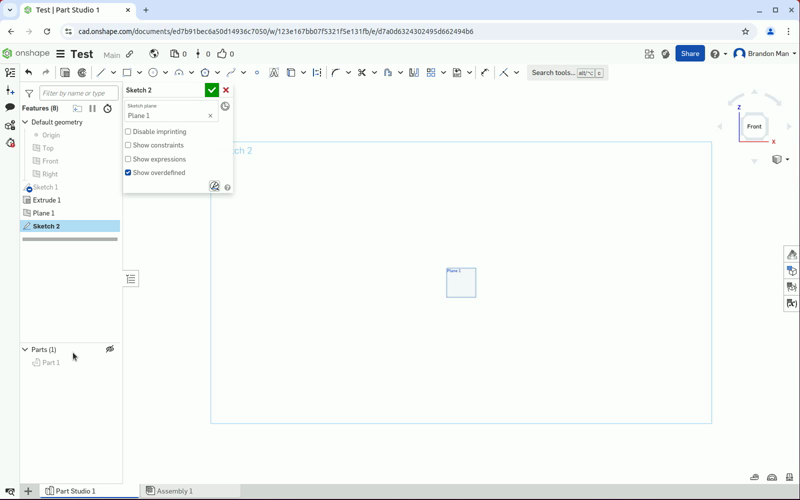
key(c)
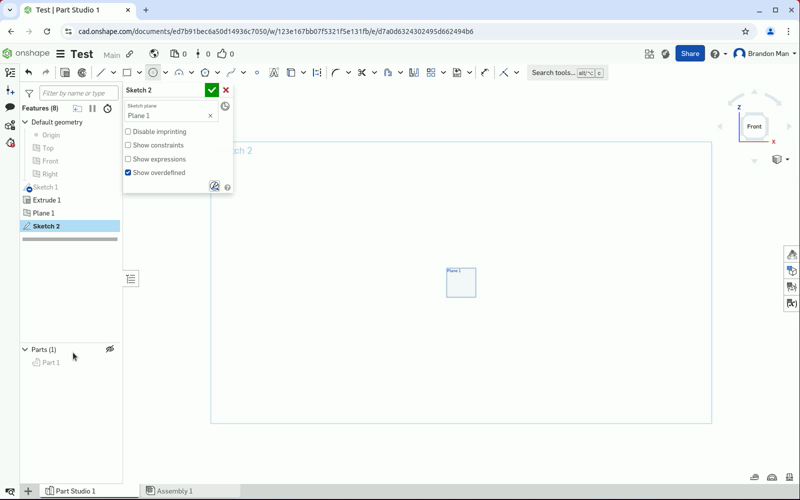
key_down(shift)
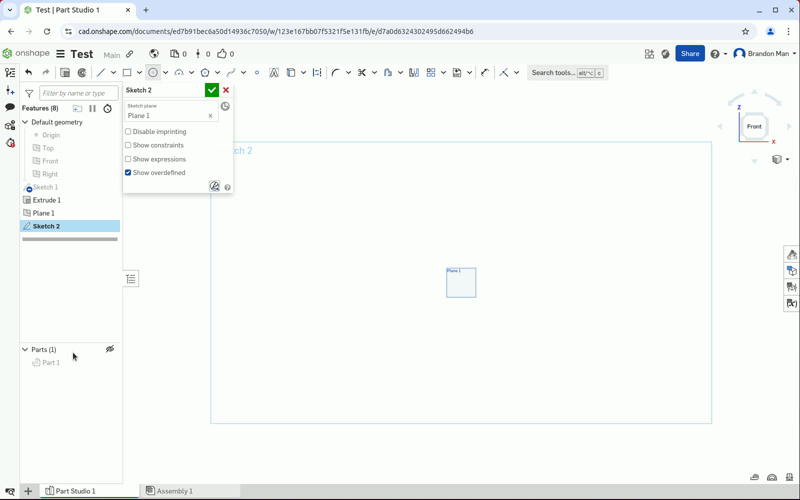
mouse_move(386, 226)
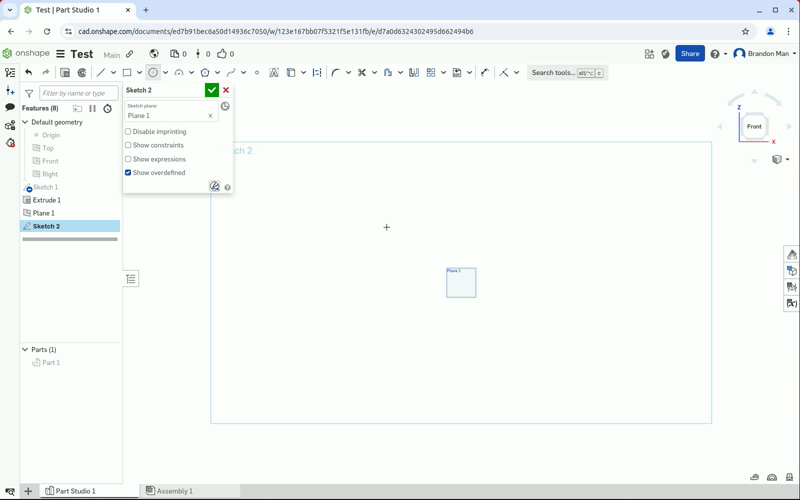
click(386, 226)
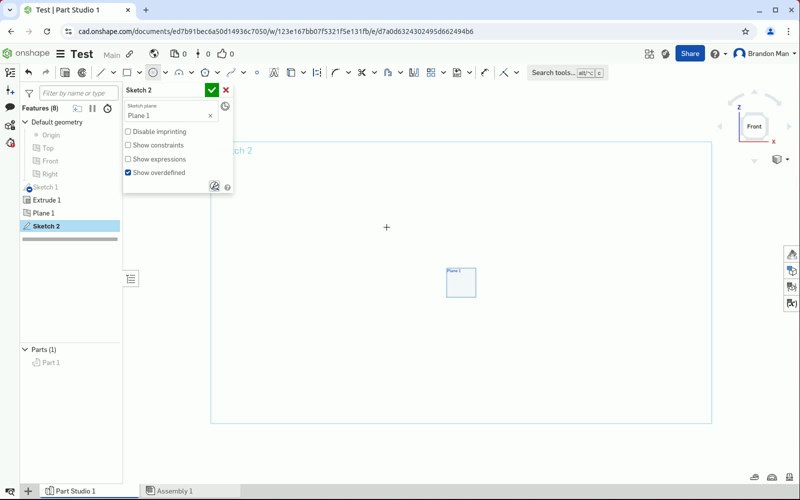
key_up(shift)
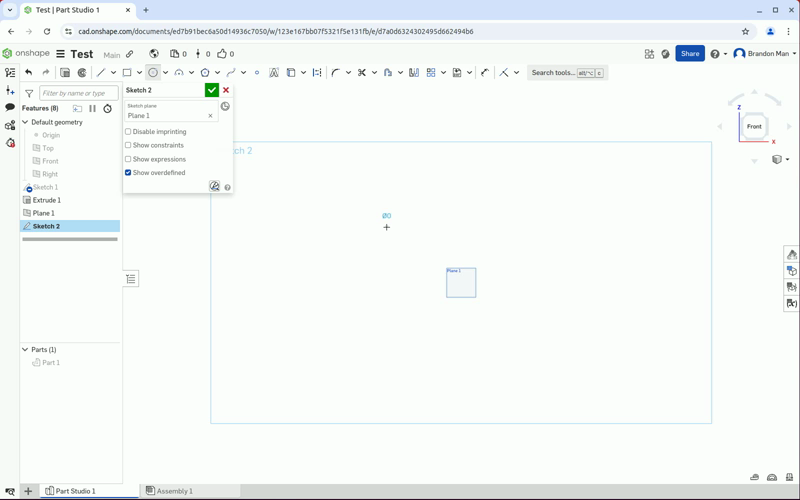
mouse_move(399, 226)
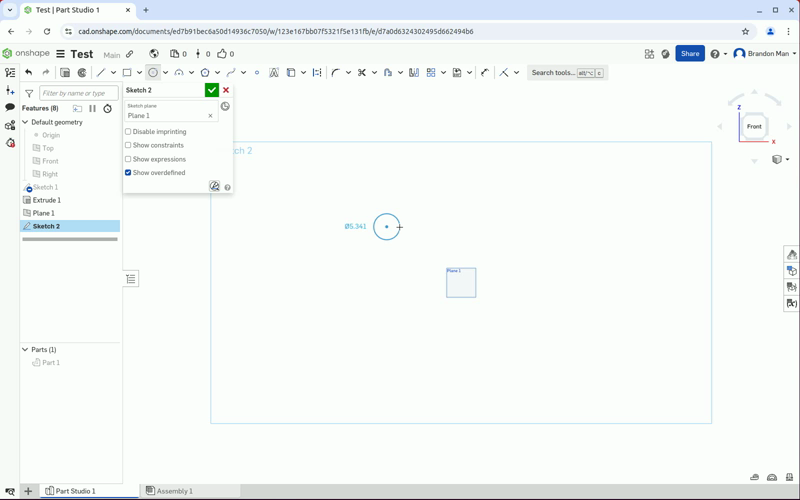
click(399, 226)
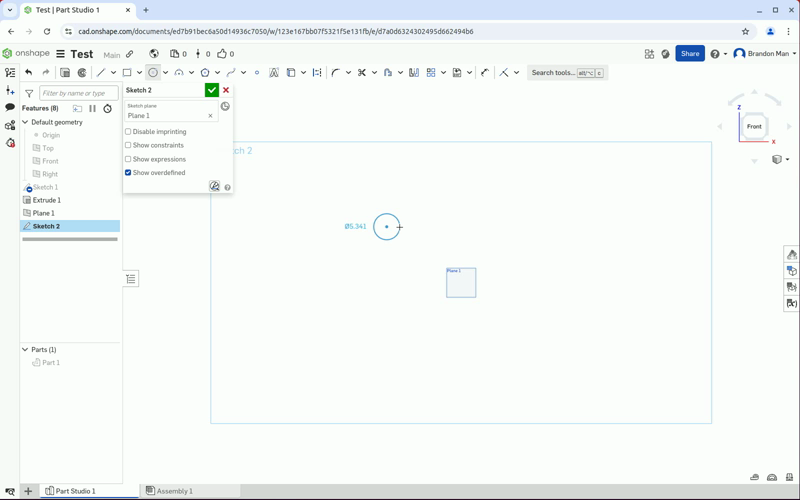
key(esc)
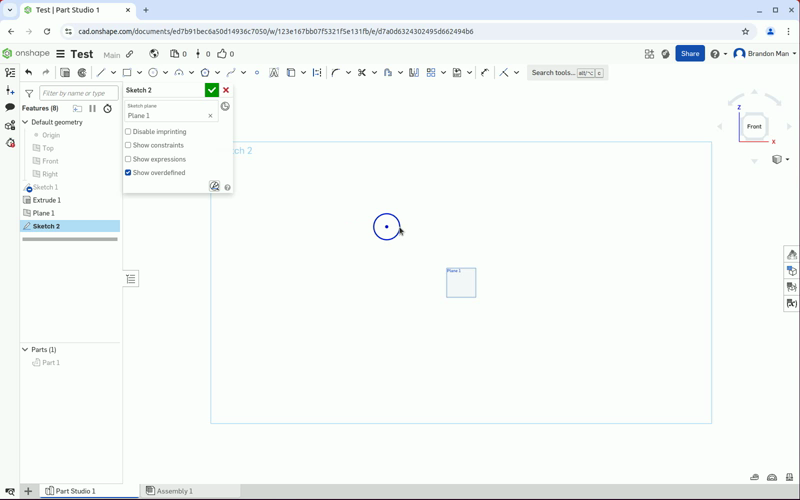
mouse_move(388, 225)
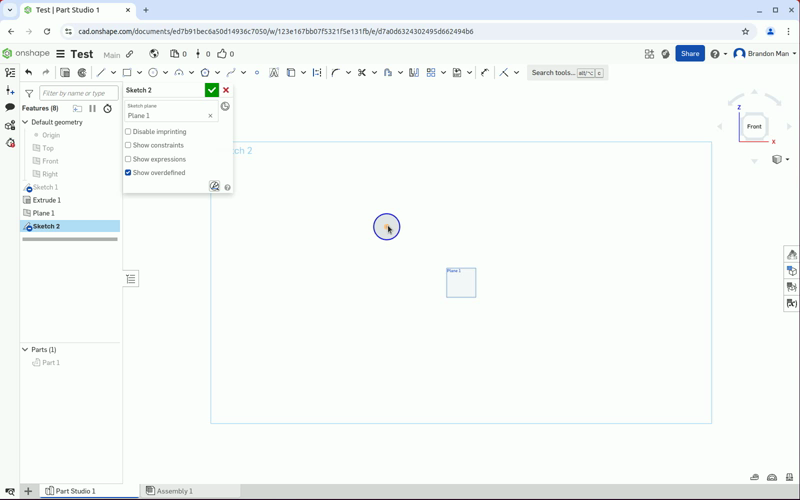
scroll(6)
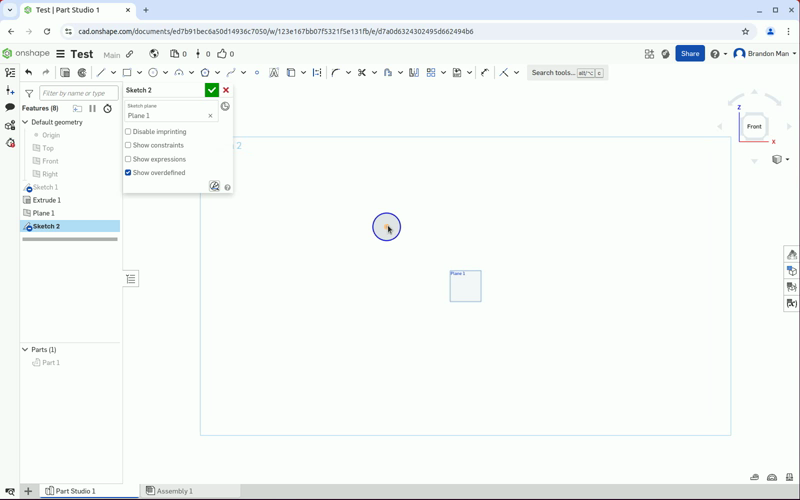
scroll(6)
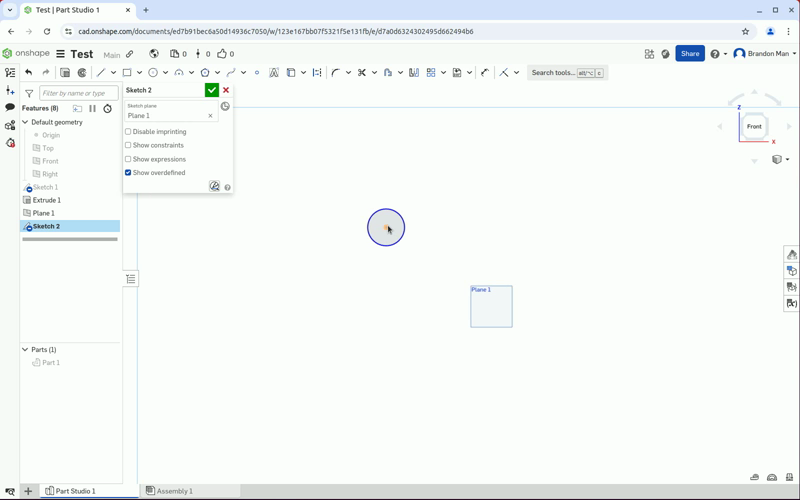
scroll(6)
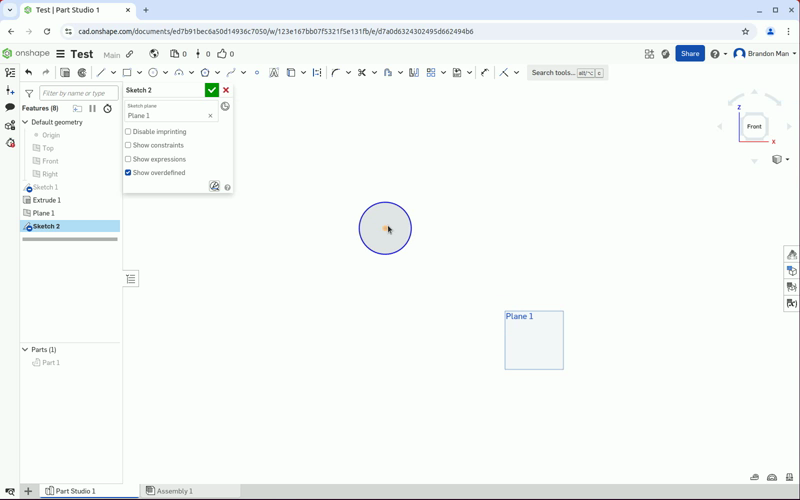
scroll(6)
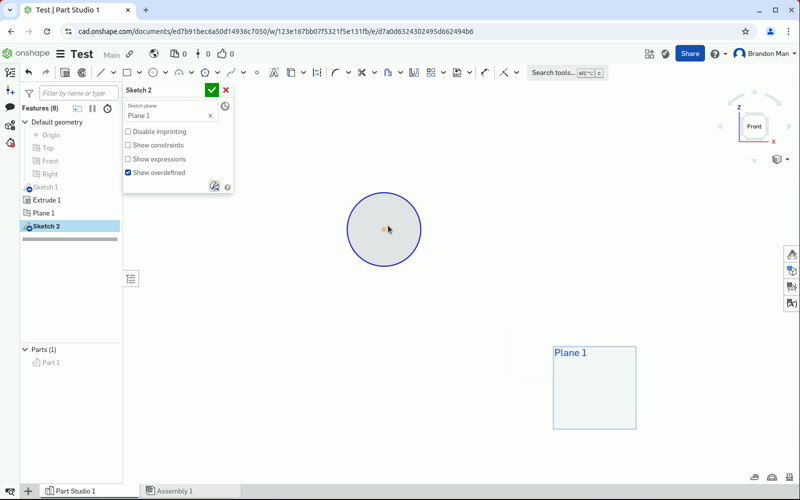
scroll(6)
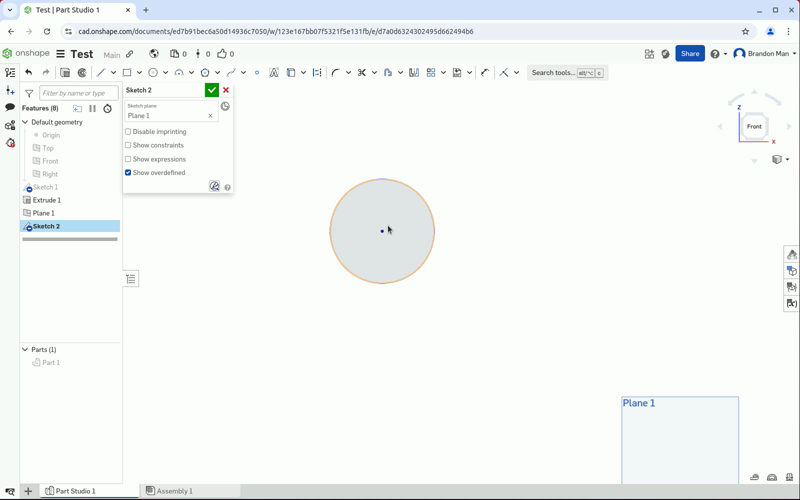
scroll(6)
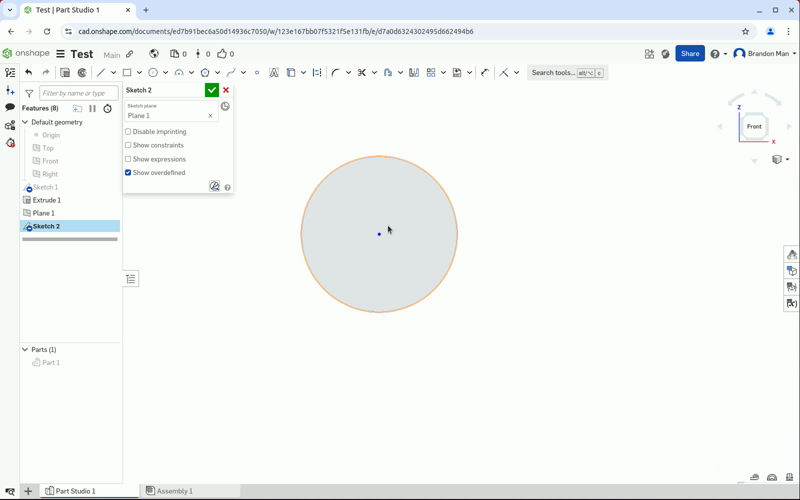
scroll(6)
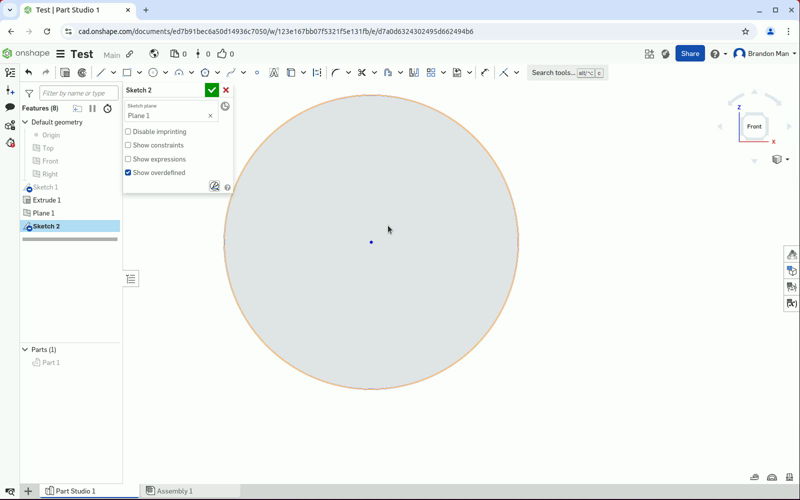
click(388, 225)
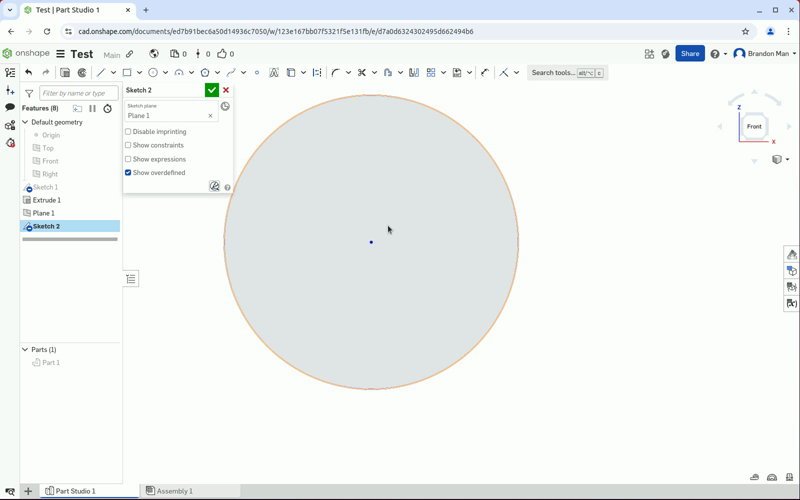
scroll(-6)
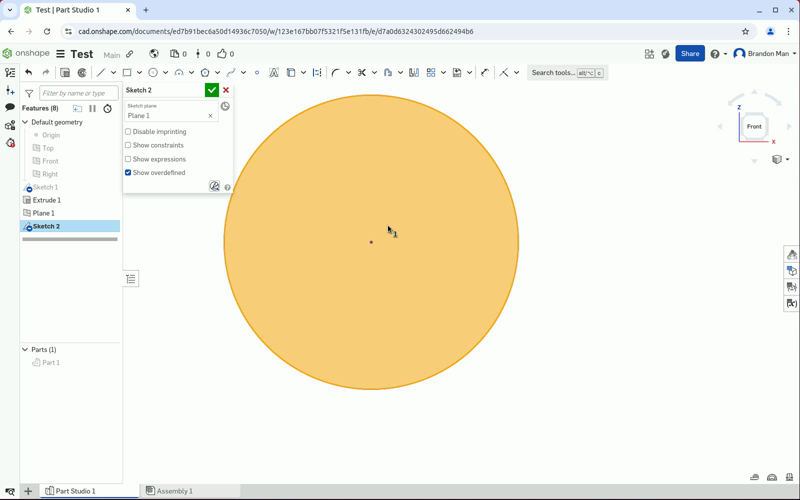
scroll(-6)
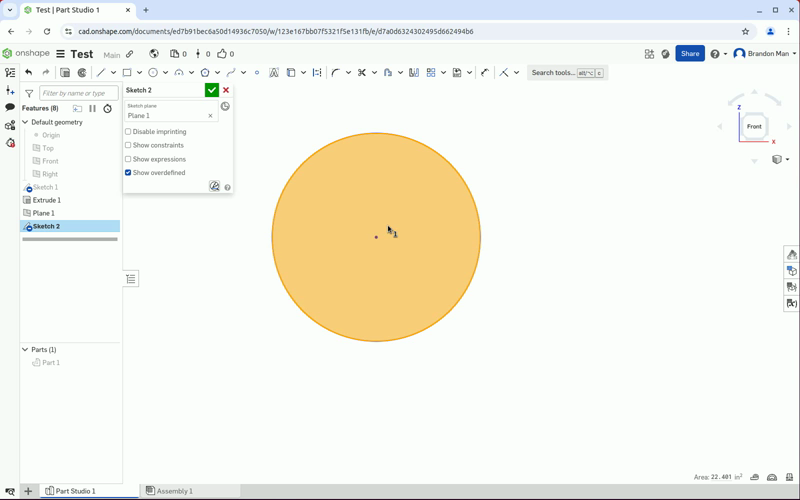
scroll(-6)
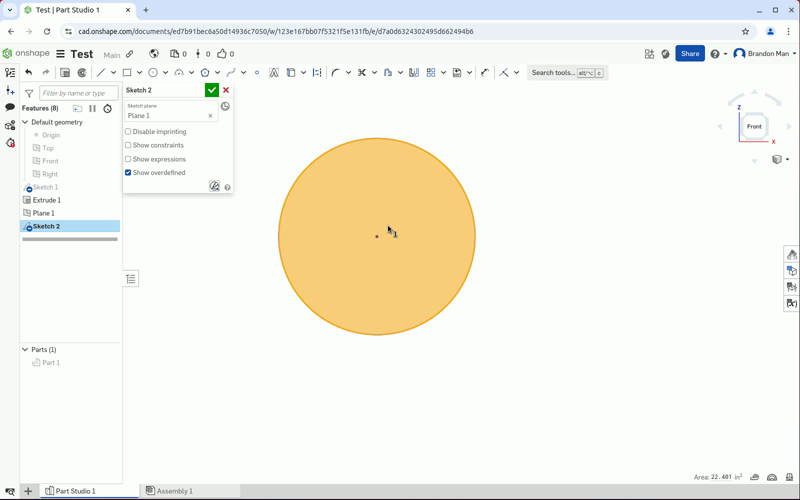
scroll(-6)
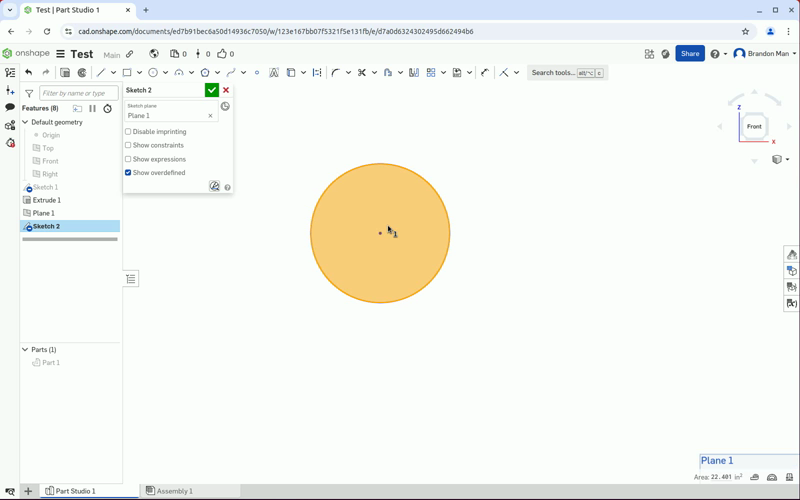
scroll(-6)
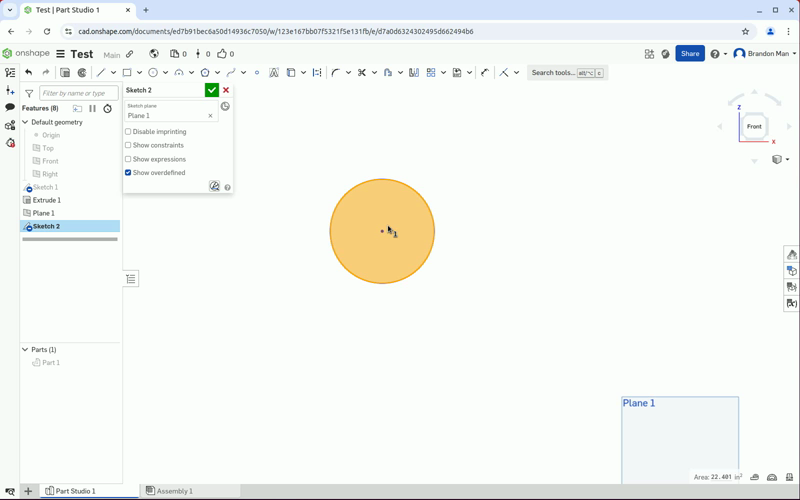
scroll(-6)
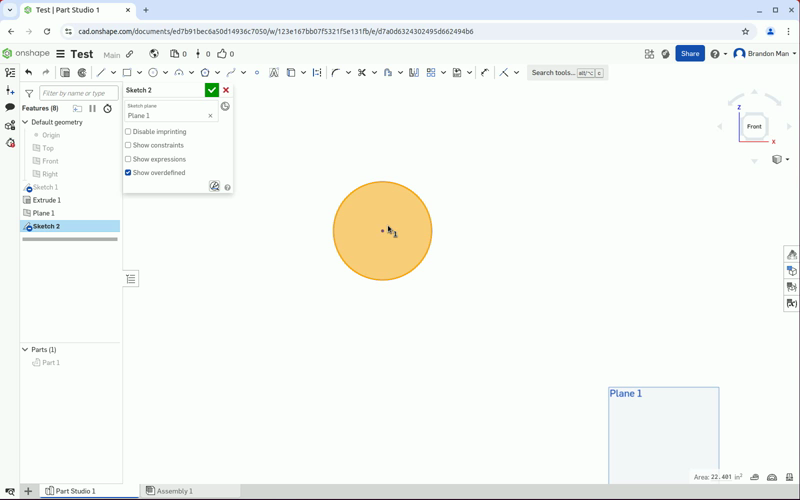
scroll(-6)
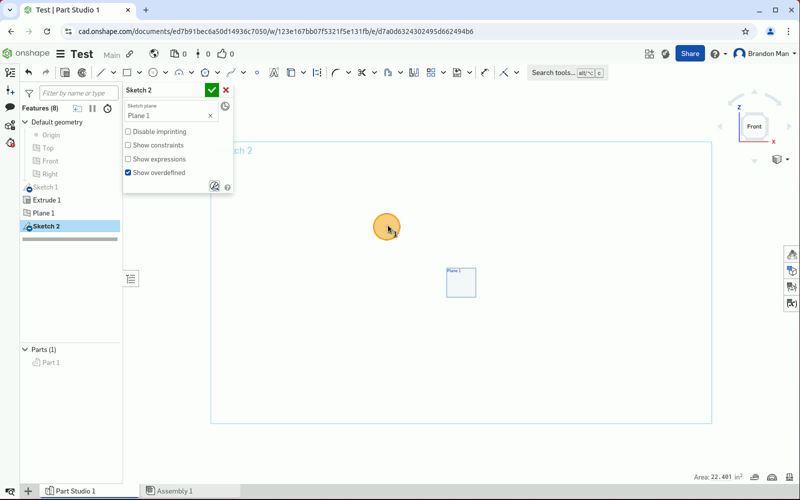
mouse_move(73, 352)
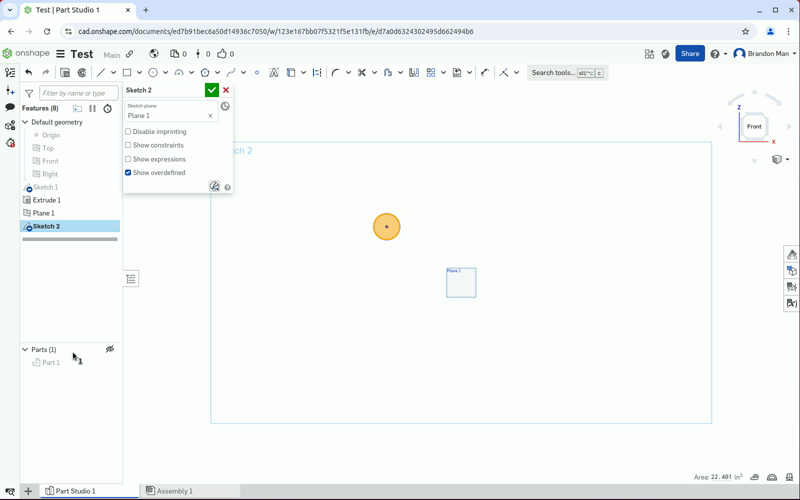
key(shift+y)
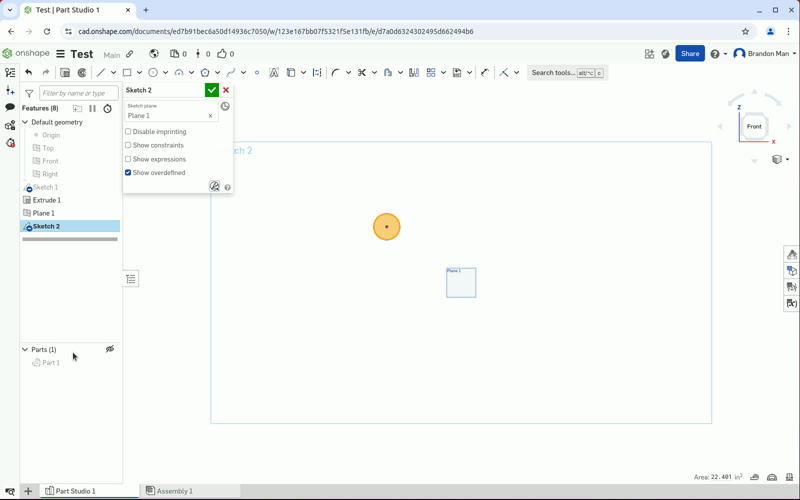
key(shift+e)
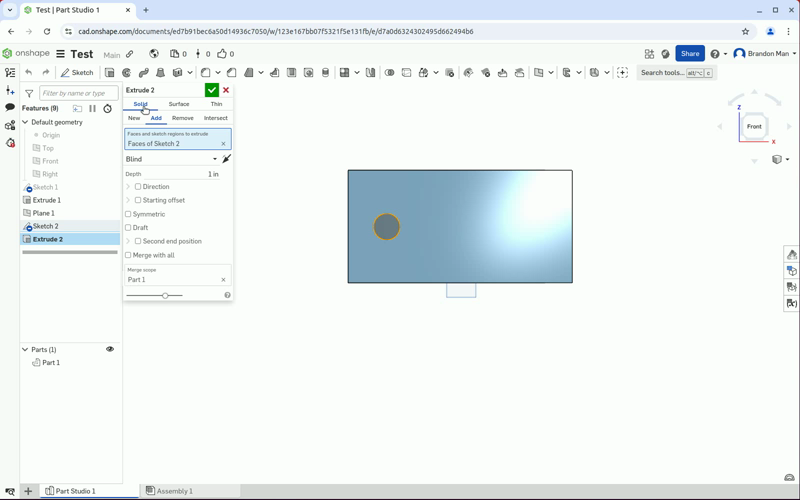
mouse_move(143, 106)
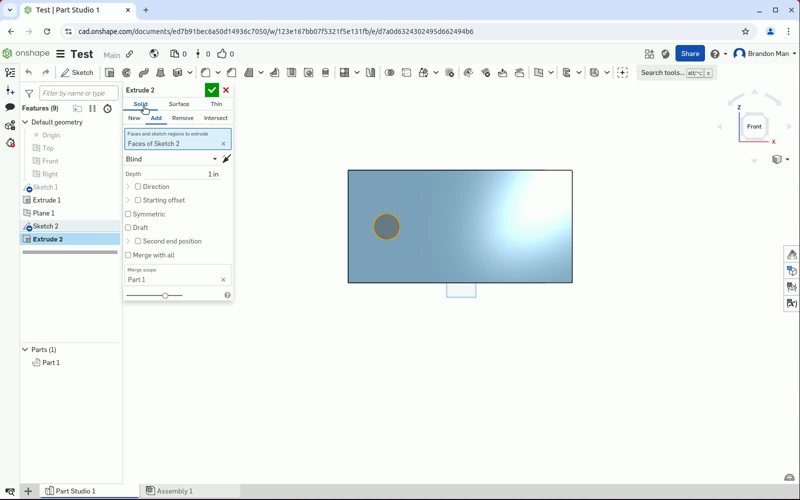
click(143, 106)
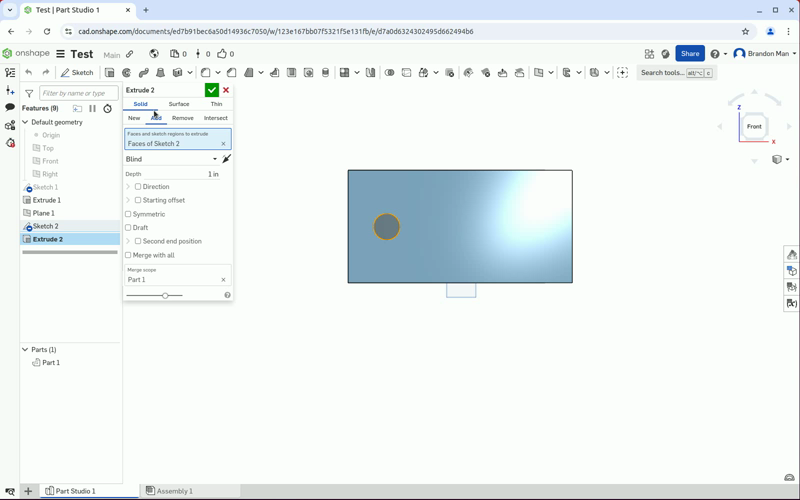
mouse_move(186, 120)
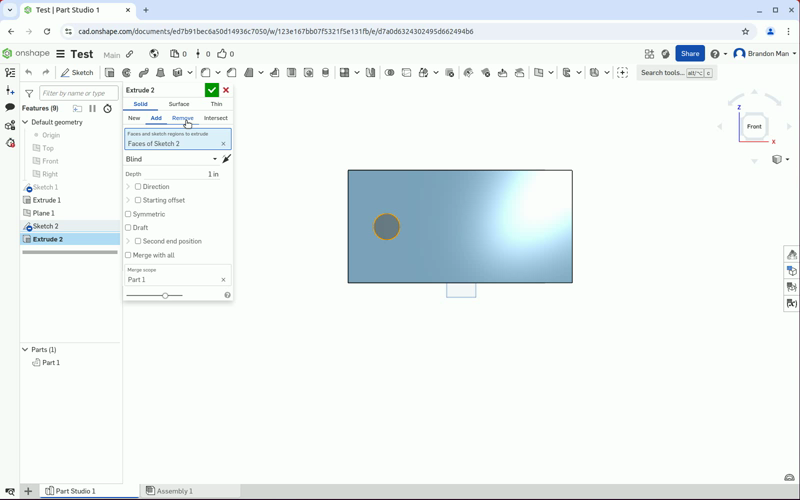
click(186, 120)
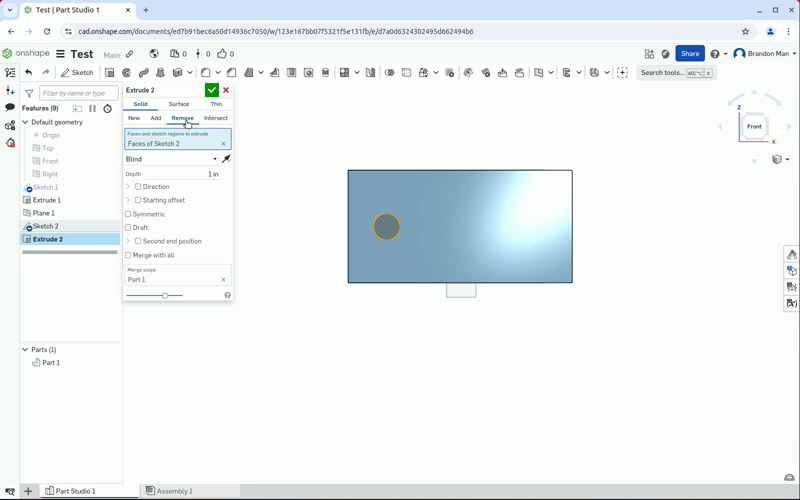
key(tab, 4)
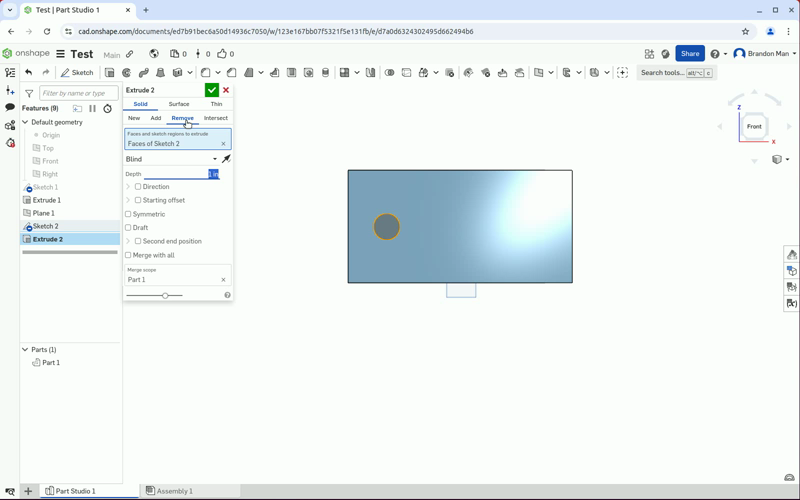
text(19.257)
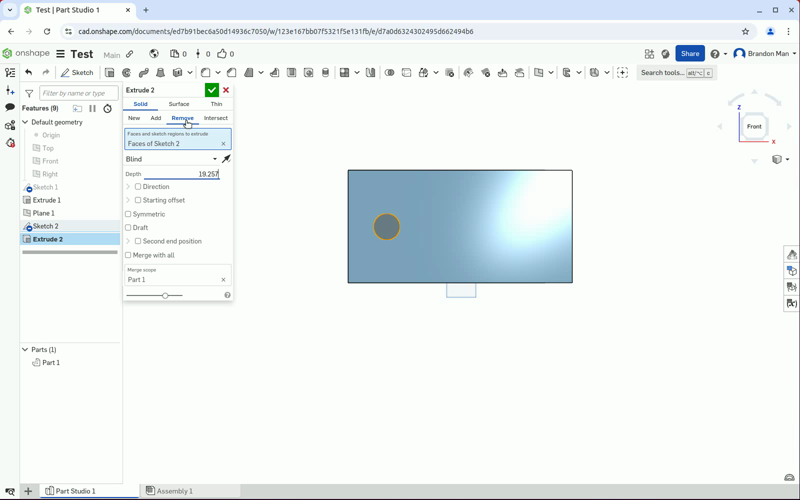
key(tab, 6)
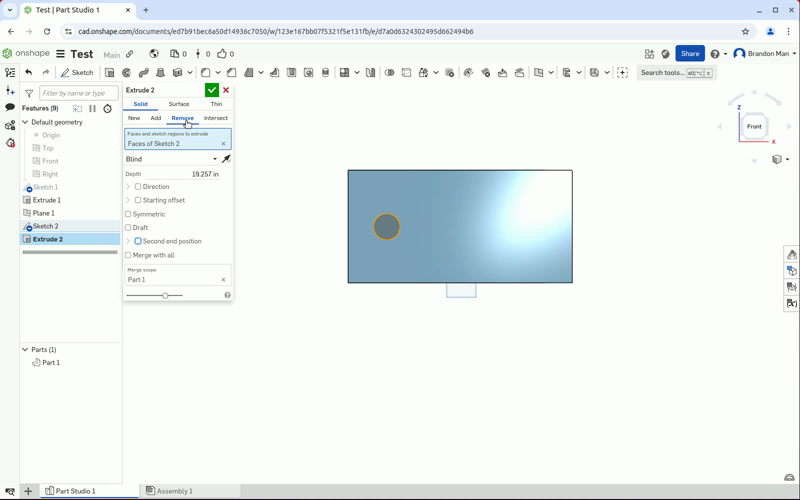
key(space)
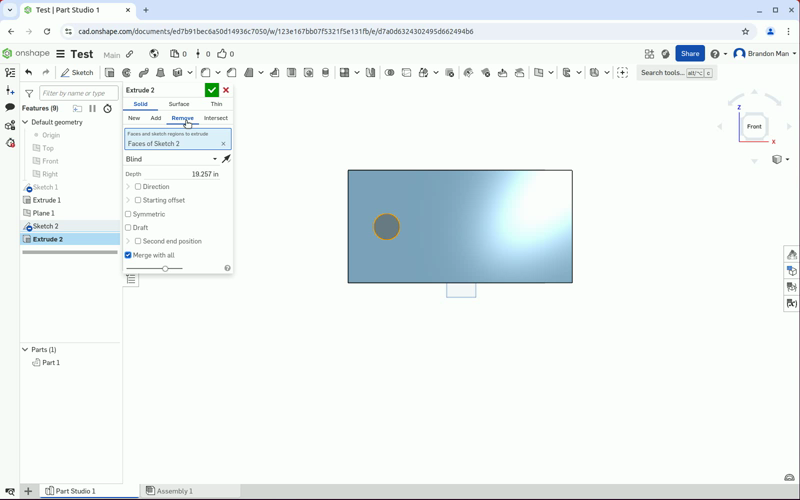
key(enter)
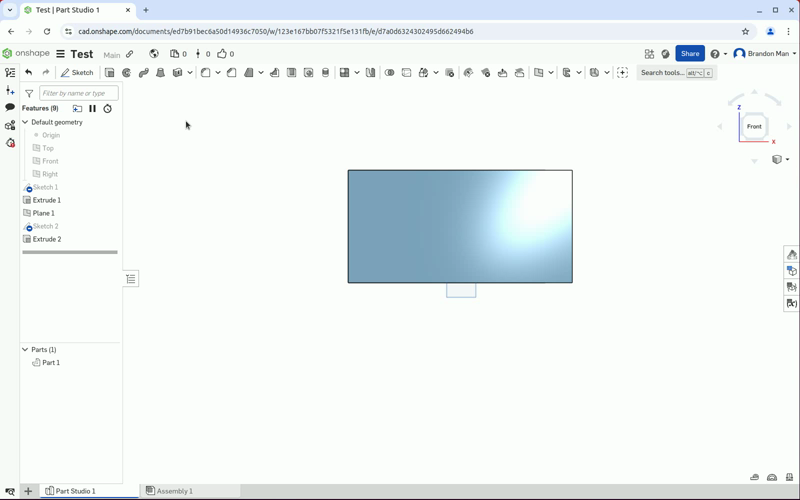
key(shift+h)
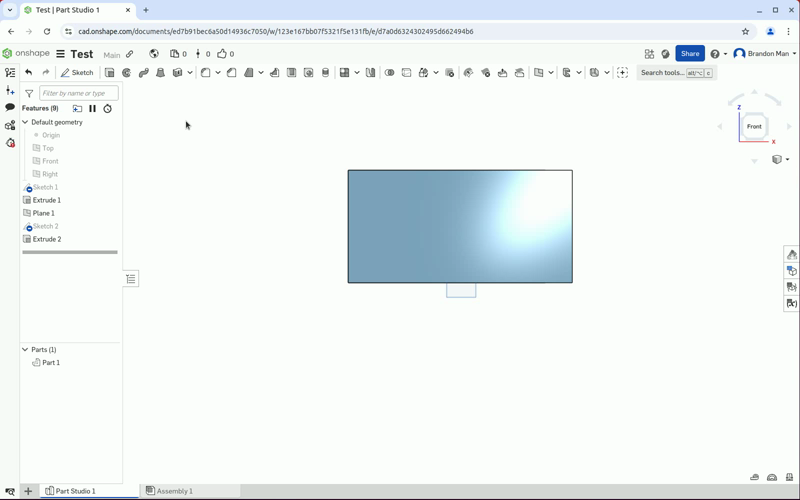
key(shift+h)
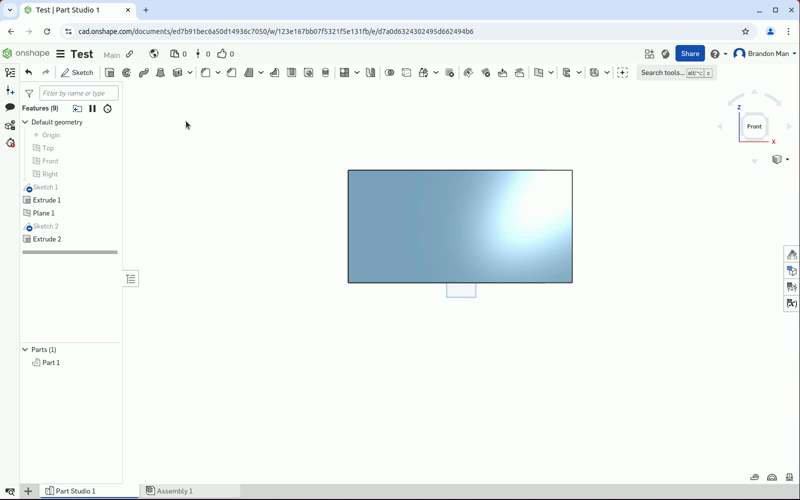
mouse_move(73, 189)
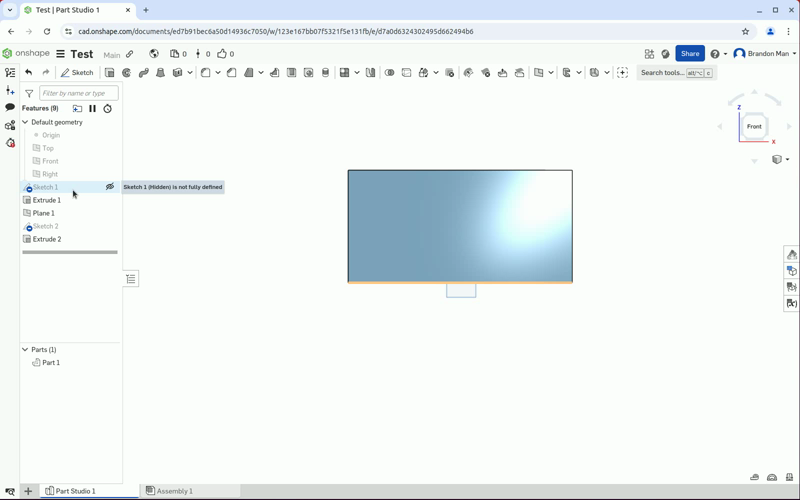
click(73, 189)
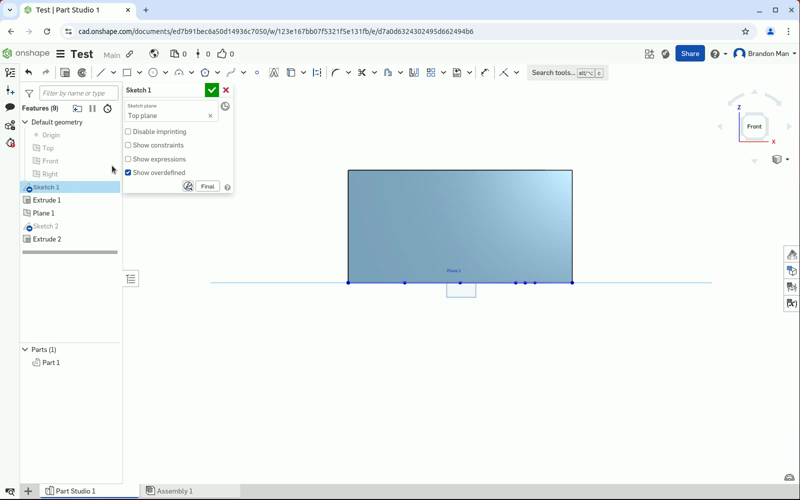
mouse_move(229, 92)
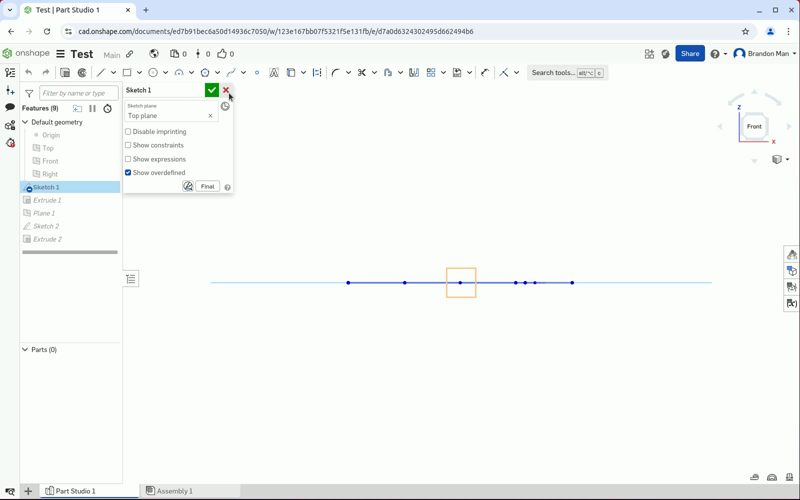
click(229, 92)
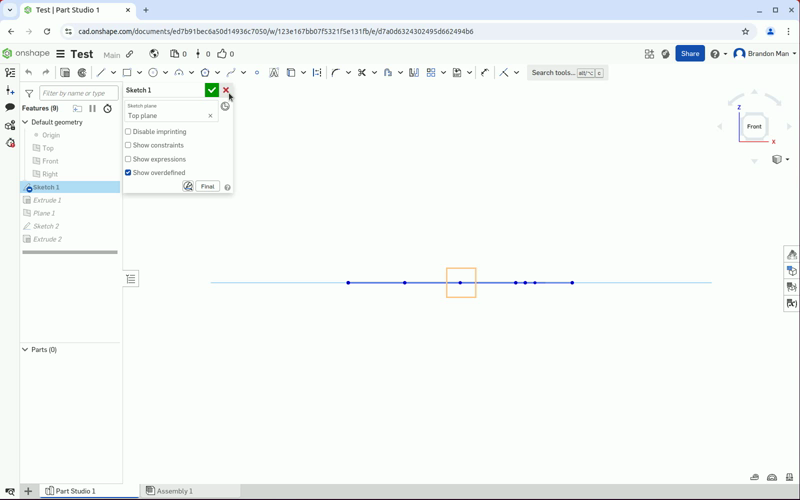
key(shift+s)
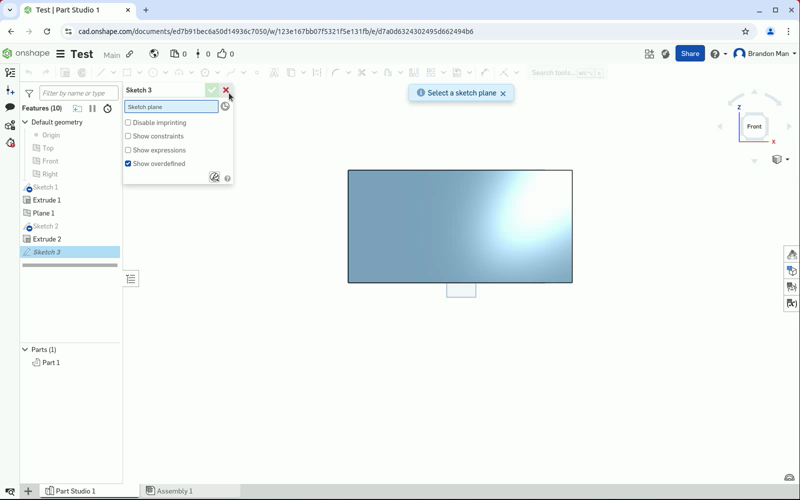
mouse_move(73, 215)
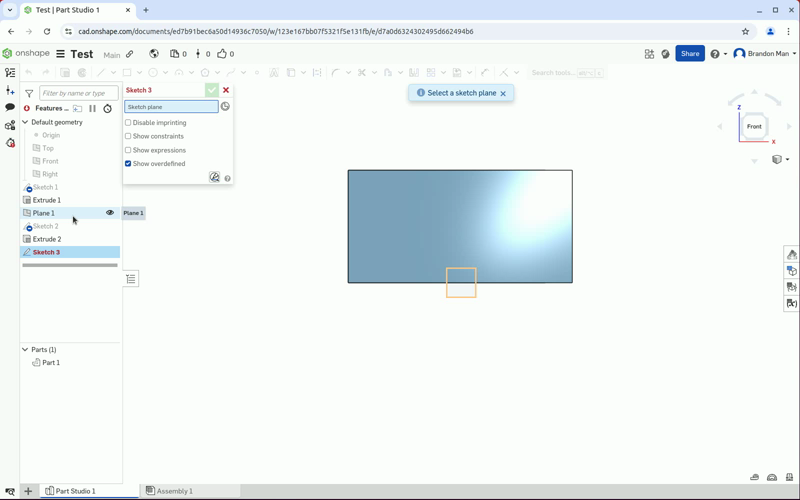
click(73, 215)
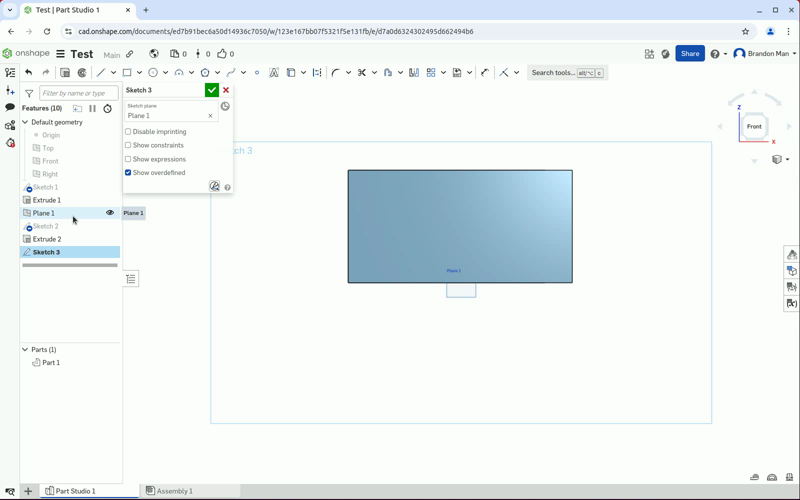
mouse_move(73, 352)
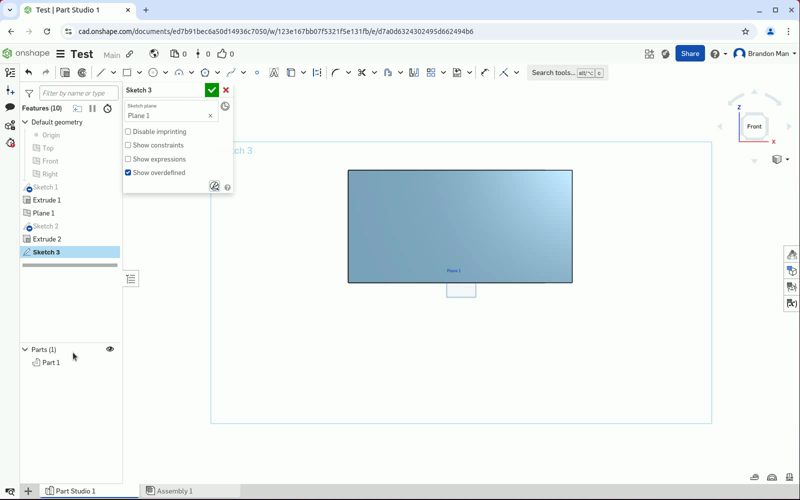
key(y)
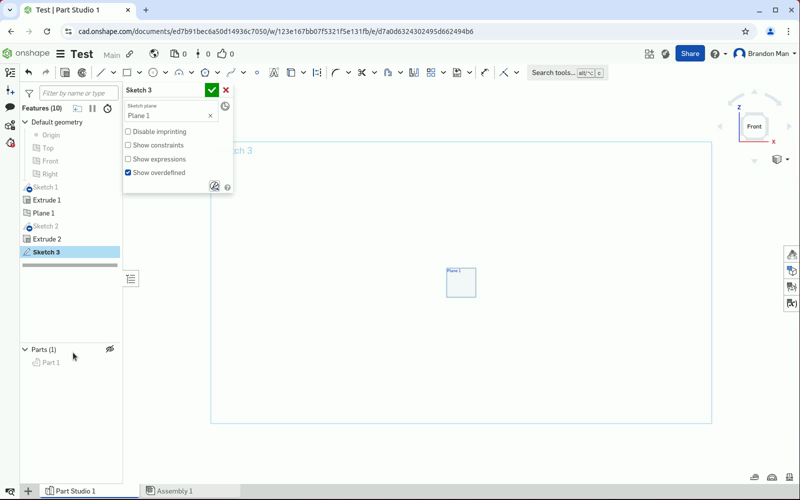
key(c)
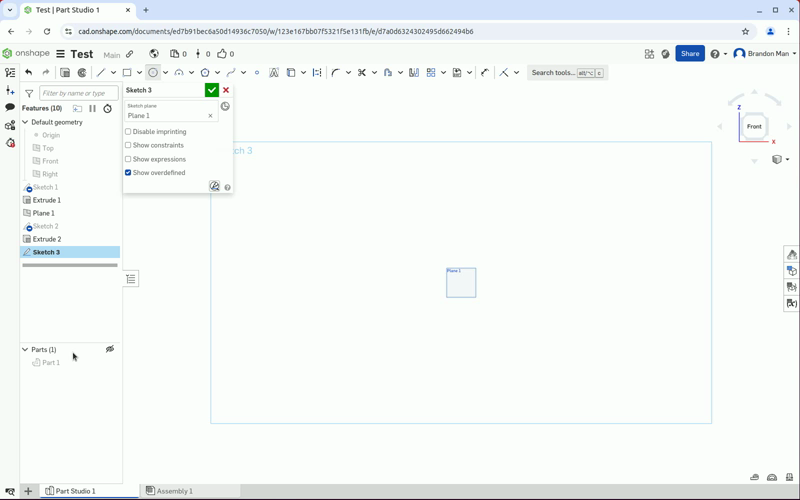
key_down(shift)
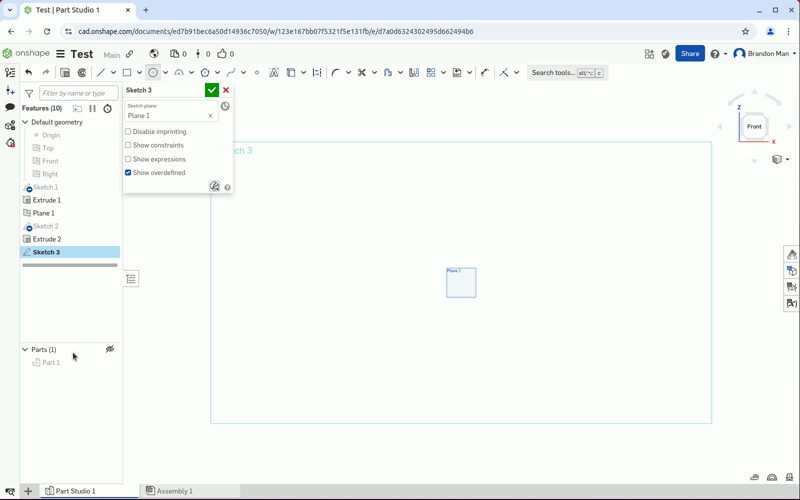
mouse_move(537, 226)
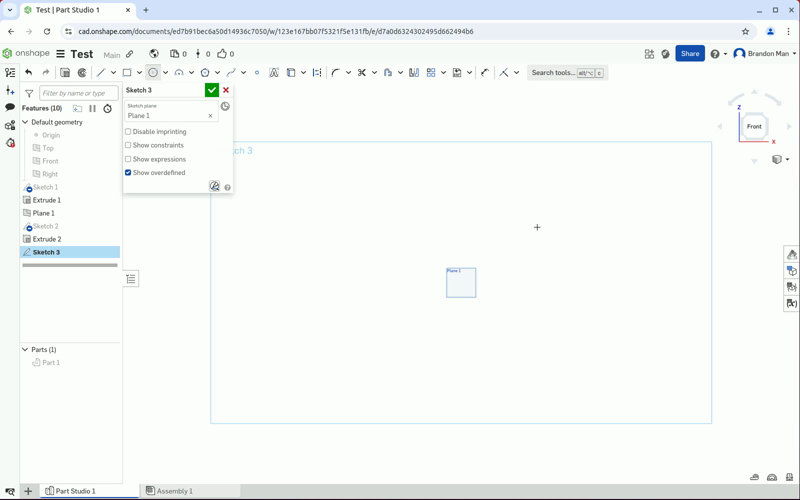
click(537, 226)
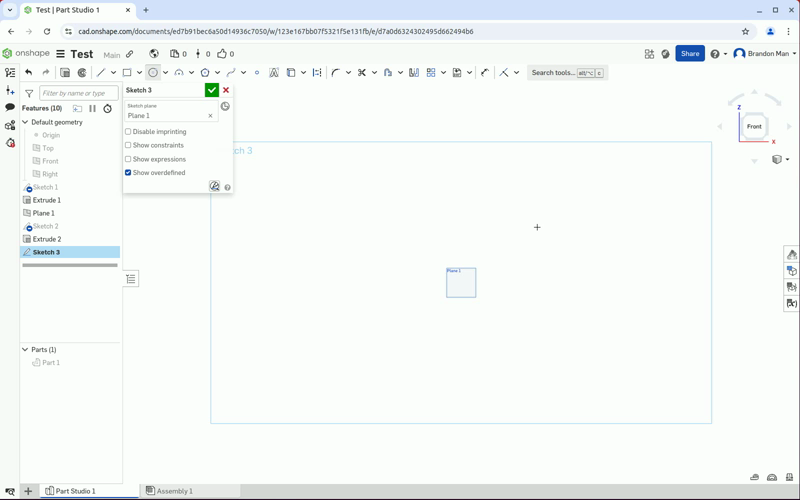
key_up(shift)
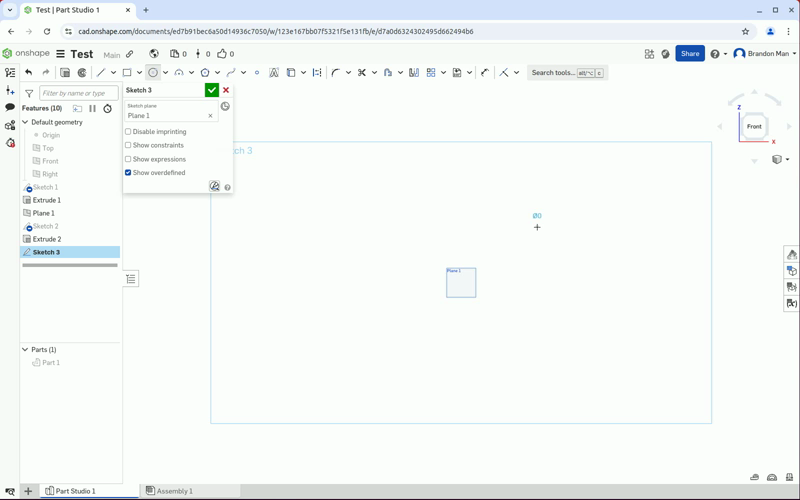
mouse_move(549, 226)
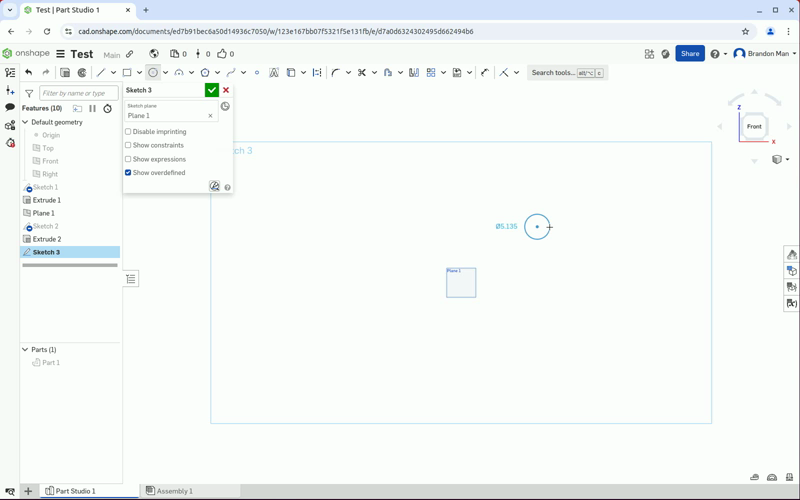
click(549, 226)
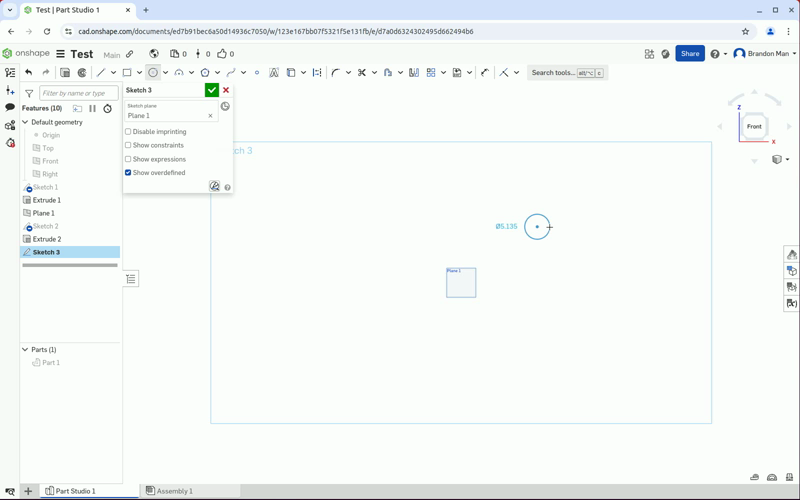
key(esc)
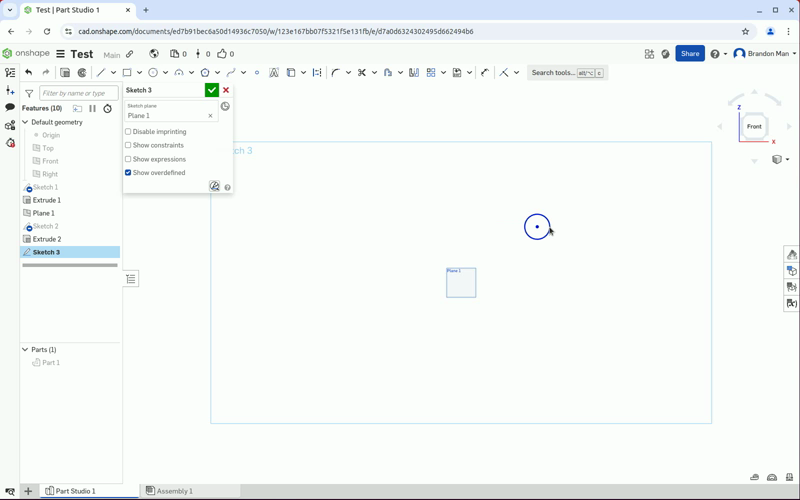
mouse_move(537, 216)
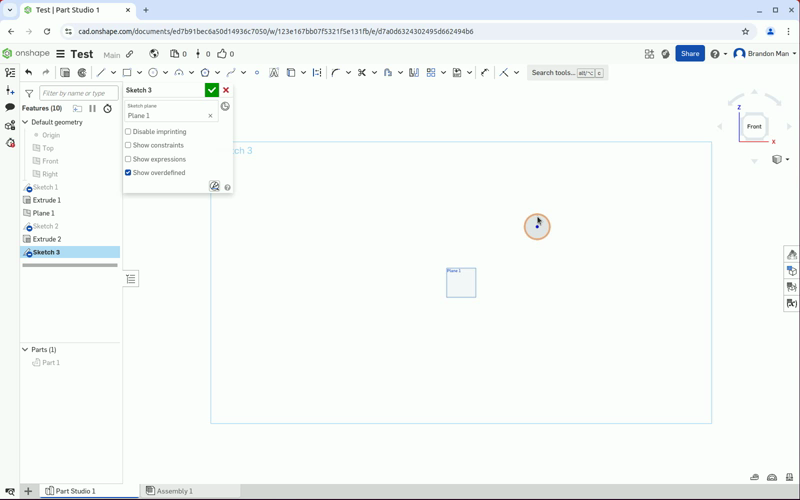
scroll(6)
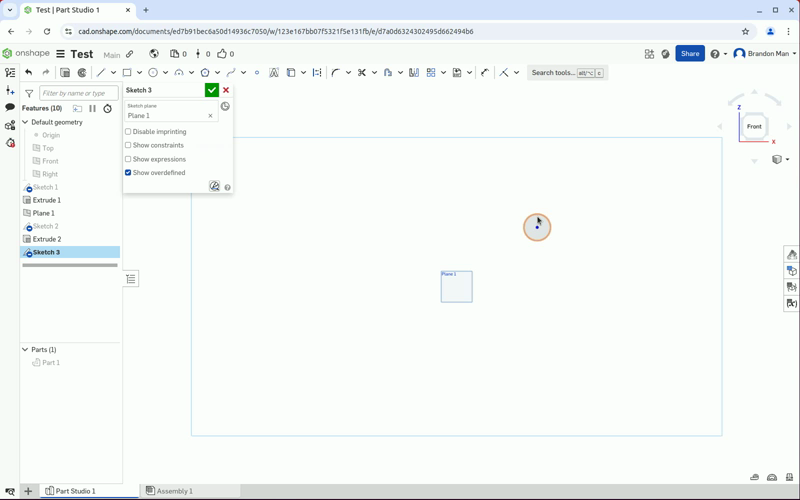
scroll(6)
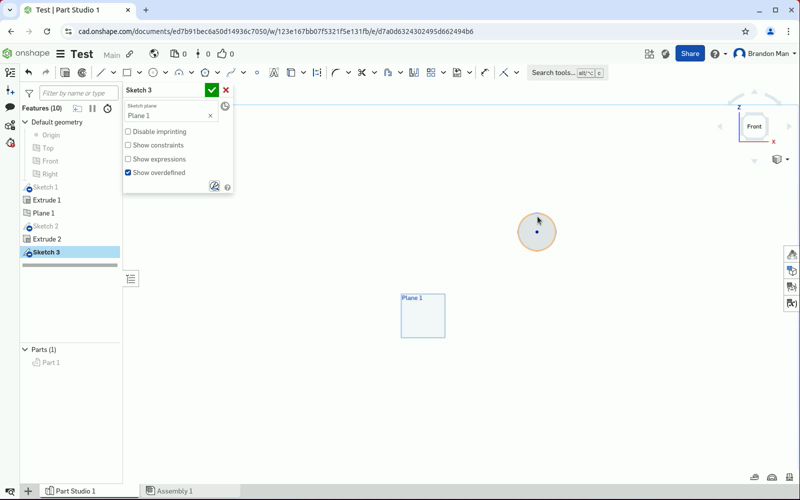
scroll(6)
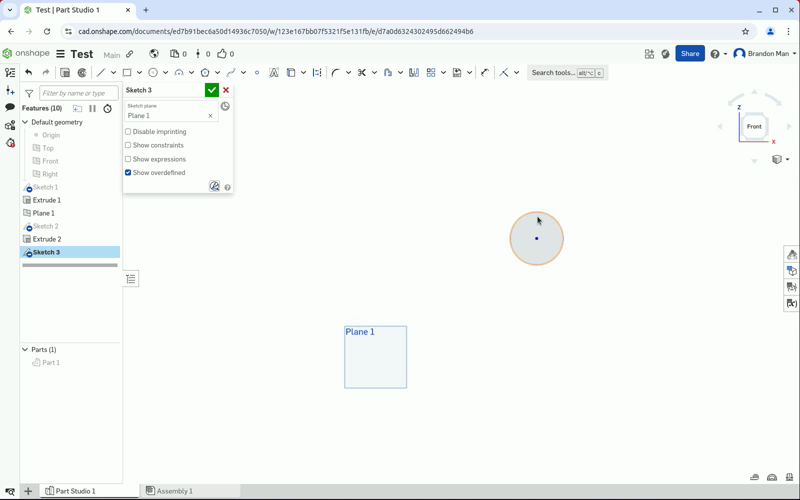
scroll(6)
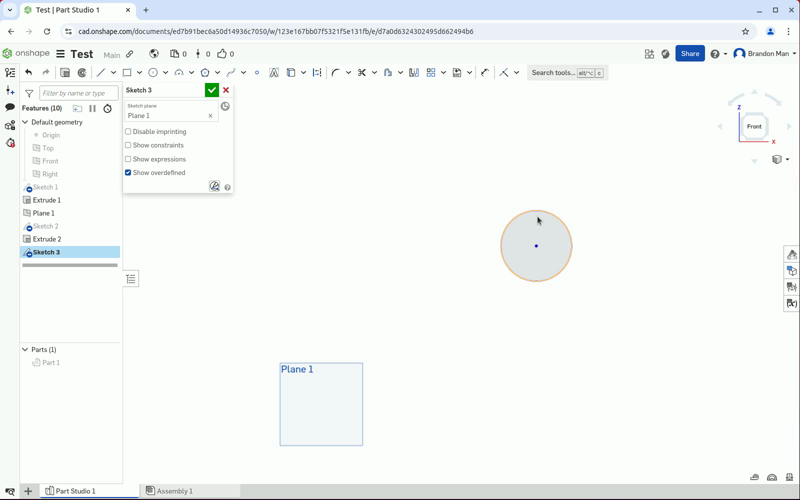
scroll(6)
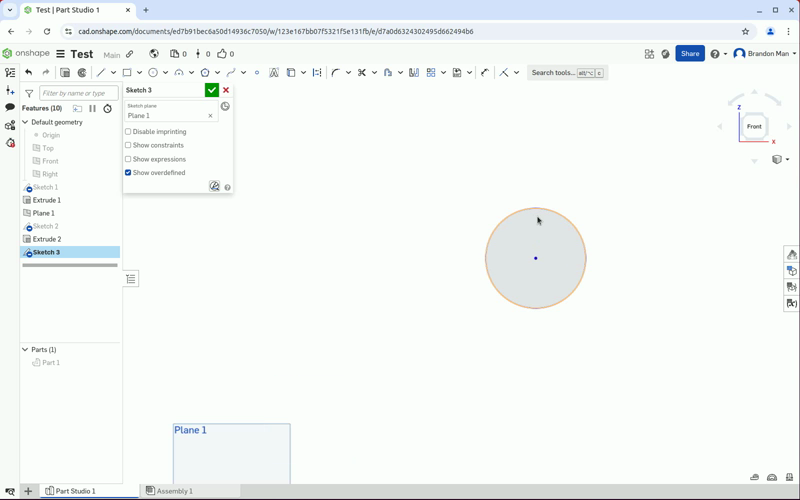
scroll(6)
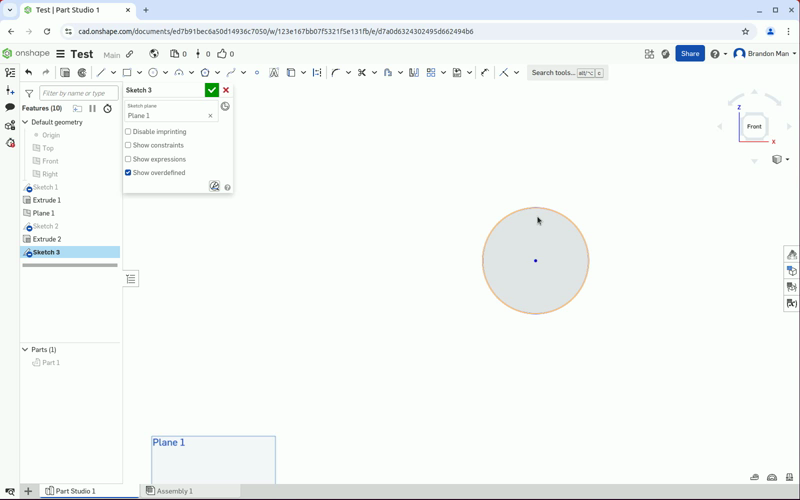
scroll(6)
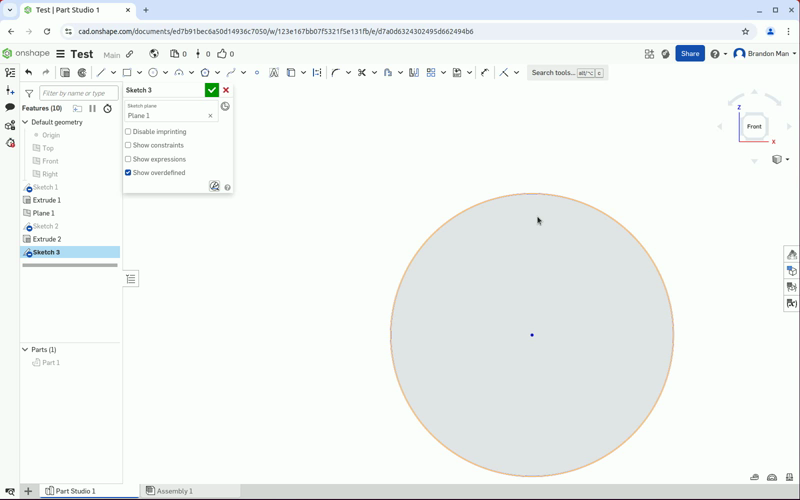
click(537, 216)
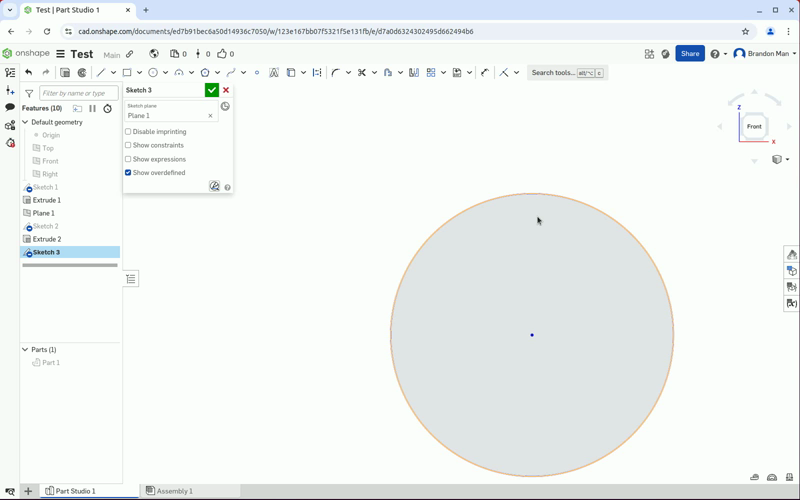
scroll(-6)
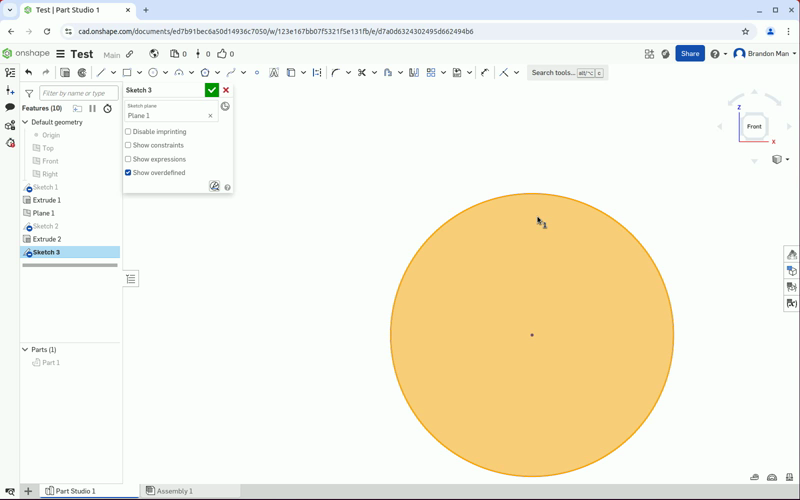
scroll(-6)
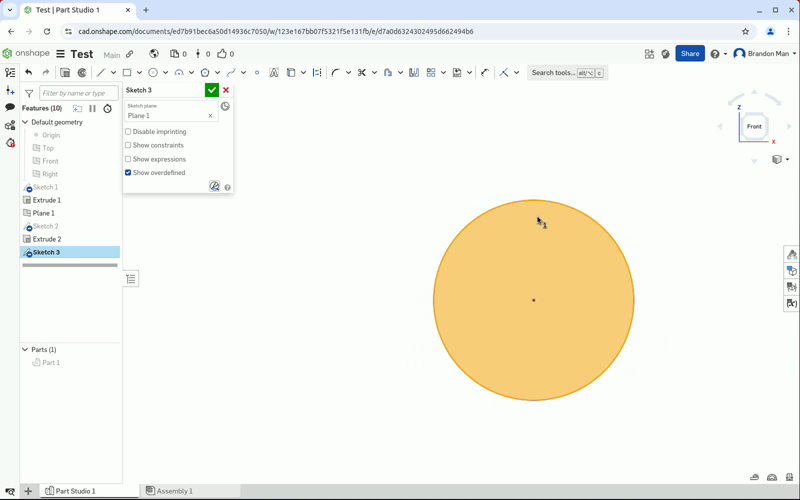
scroll(-6)
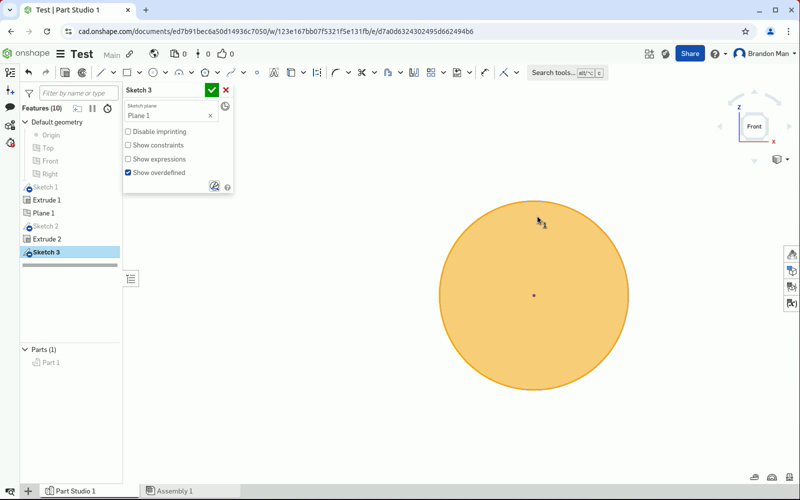
scroll(-6)
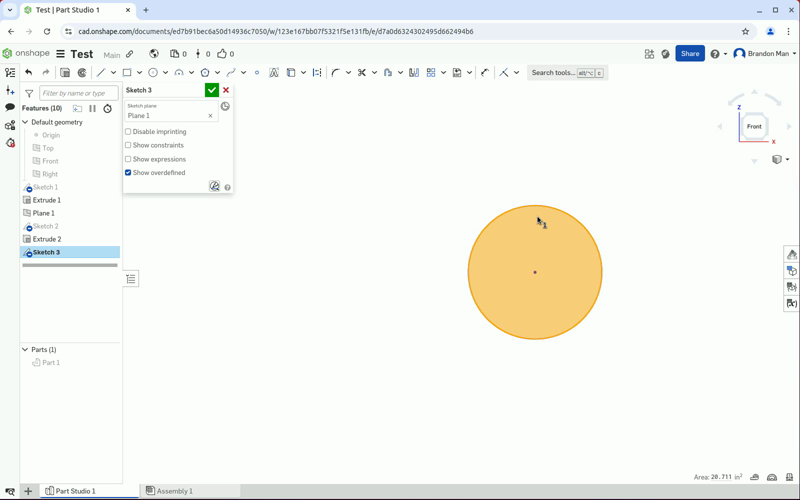
scroll(-6)
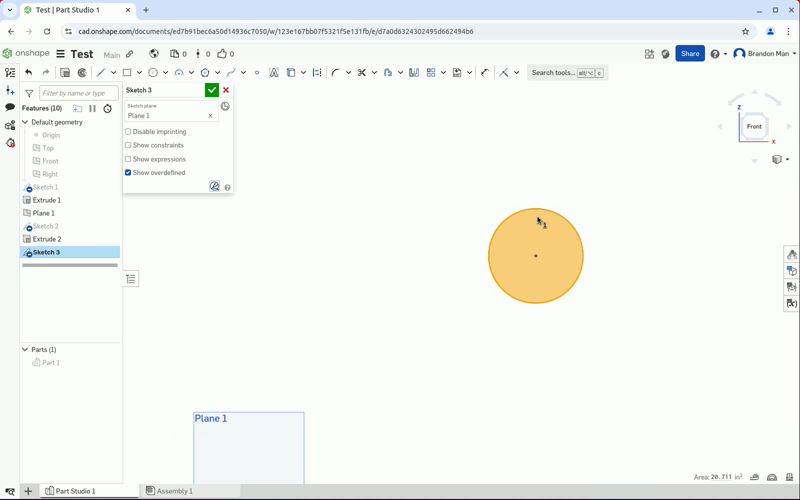
scroll(-6)
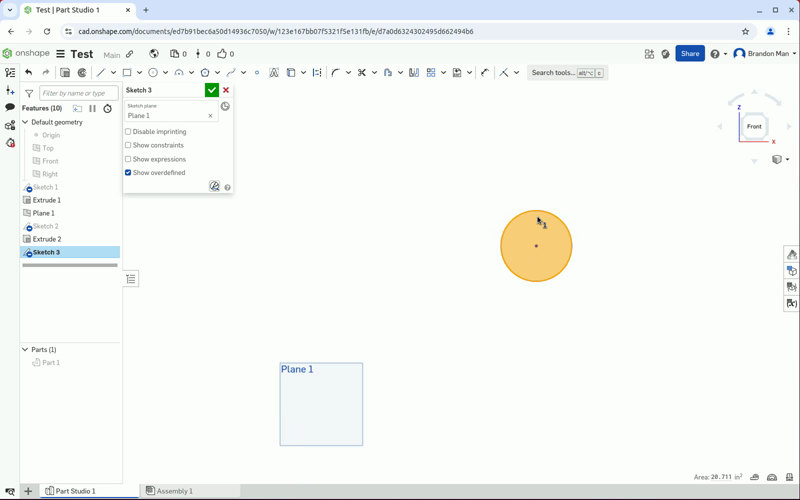
scroll(-6)
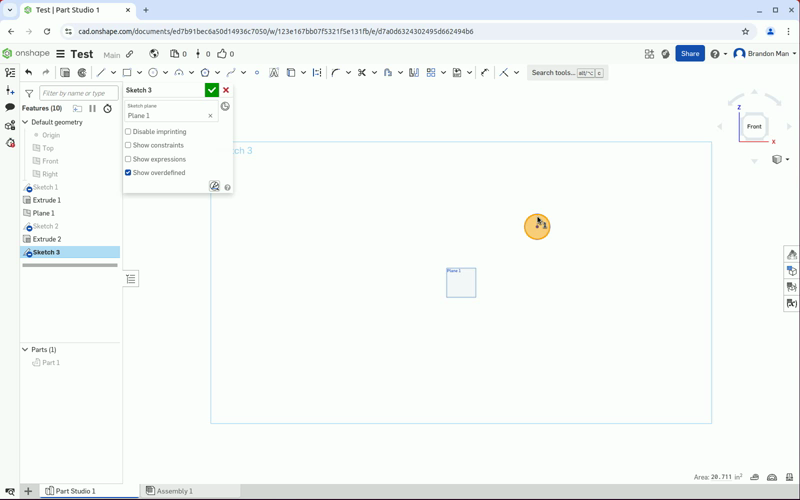
mouse_move(73, 352)
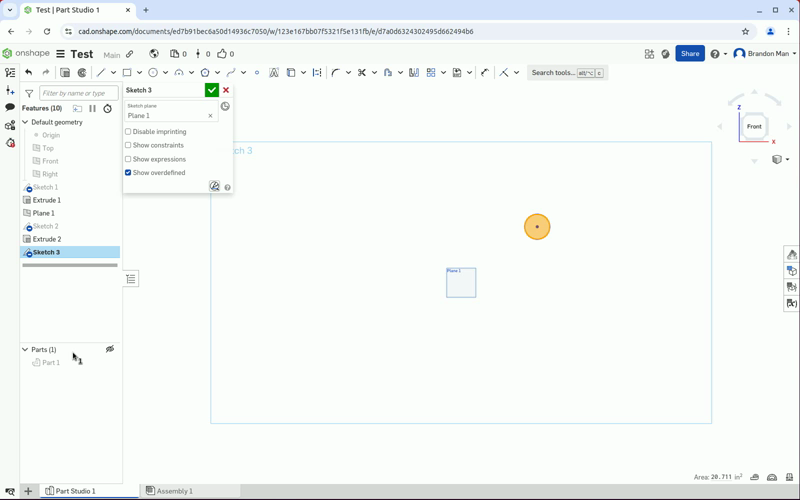
key(shift+y)
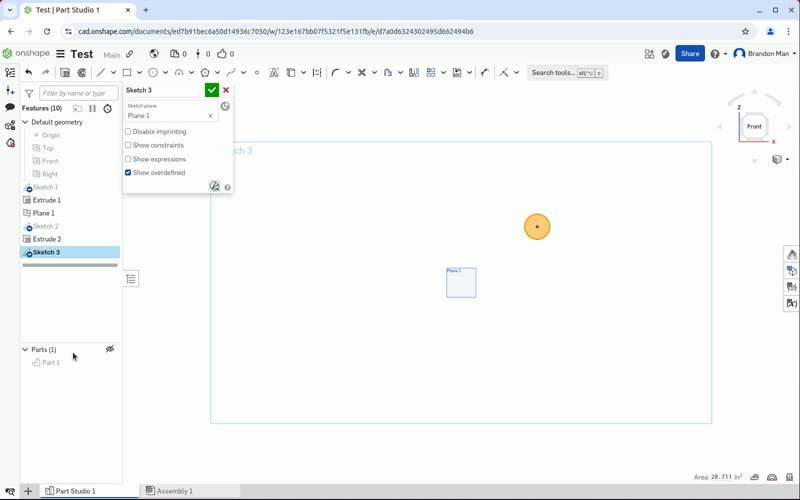
key(shift+e)
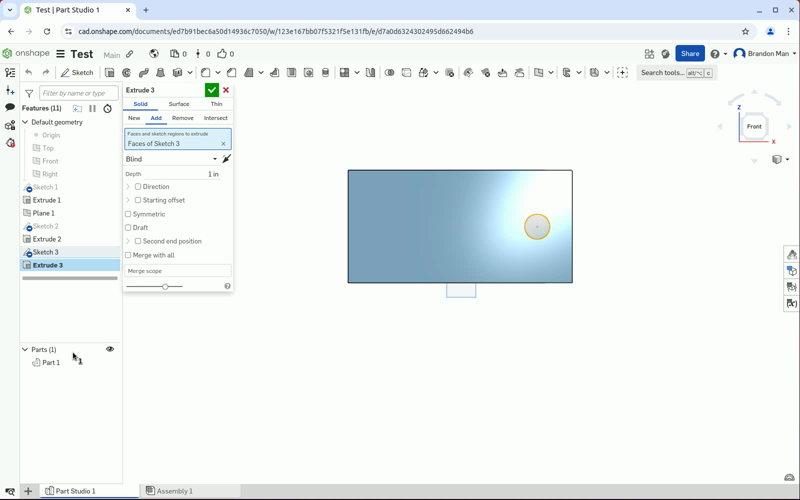
mouse_move(143, 106)
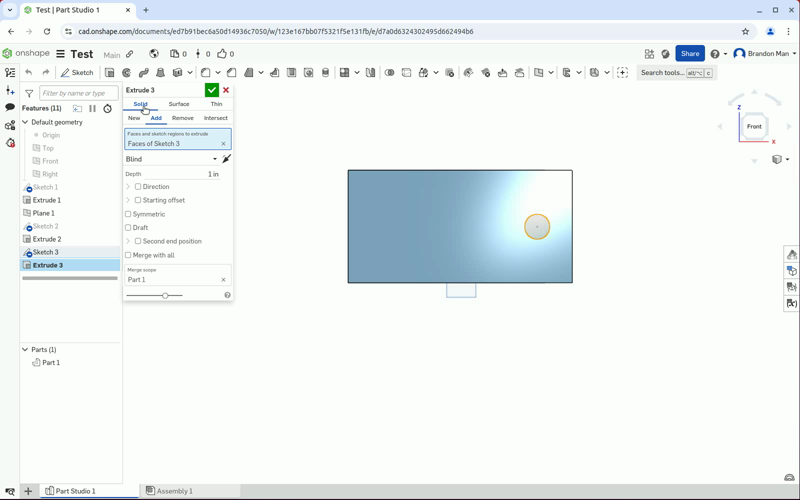
click(143, 106)
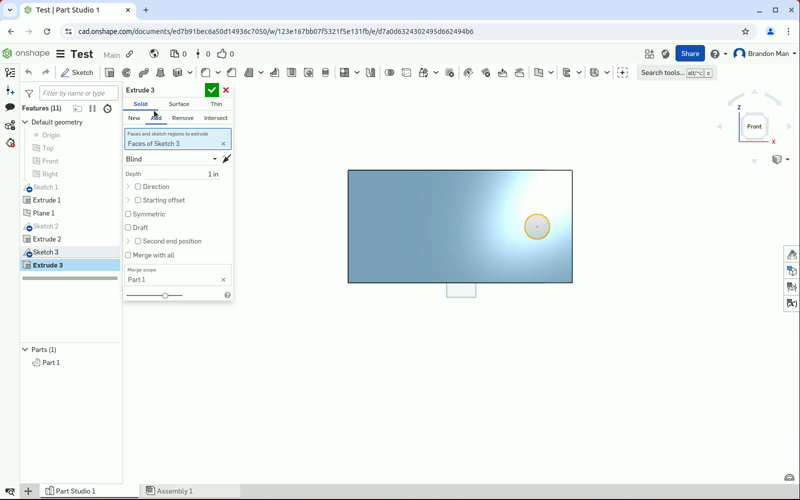
mouse_move(186, 120)
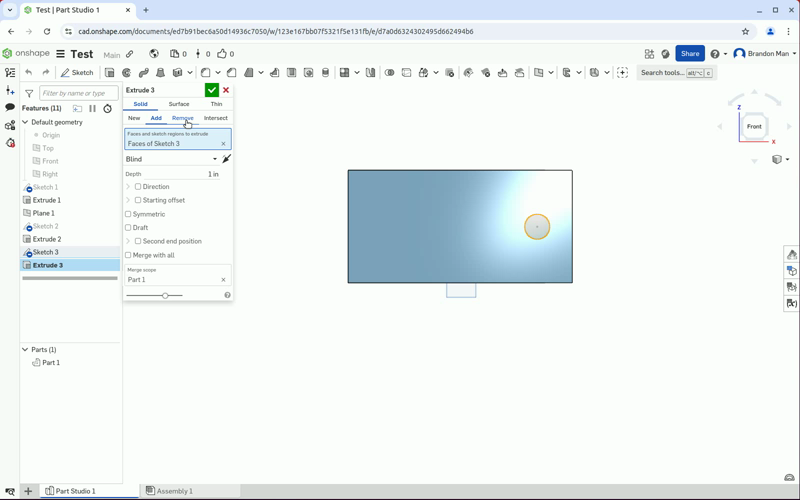
click(186, 120)
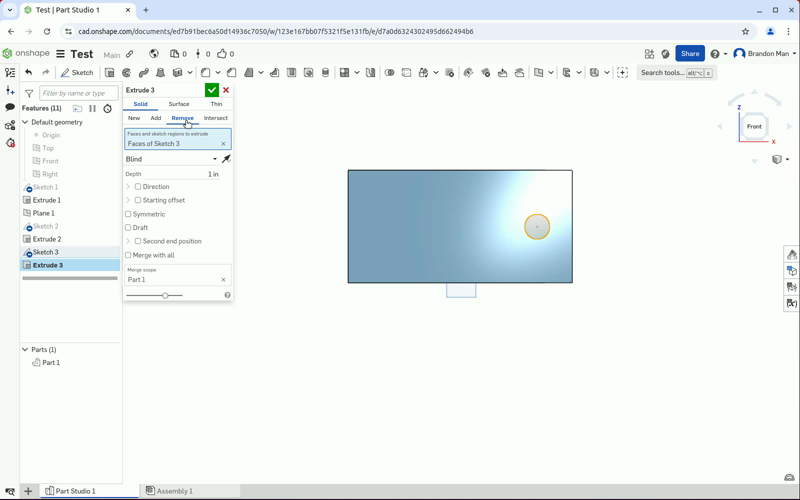
key(tab, 4)
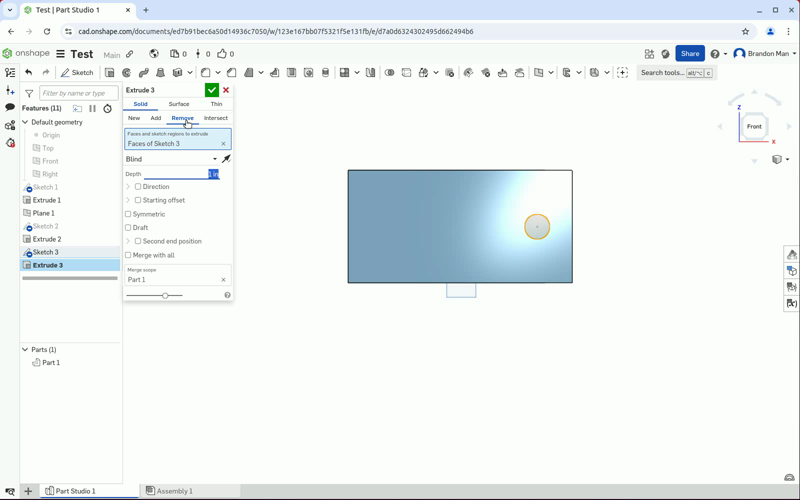
text(19.257)
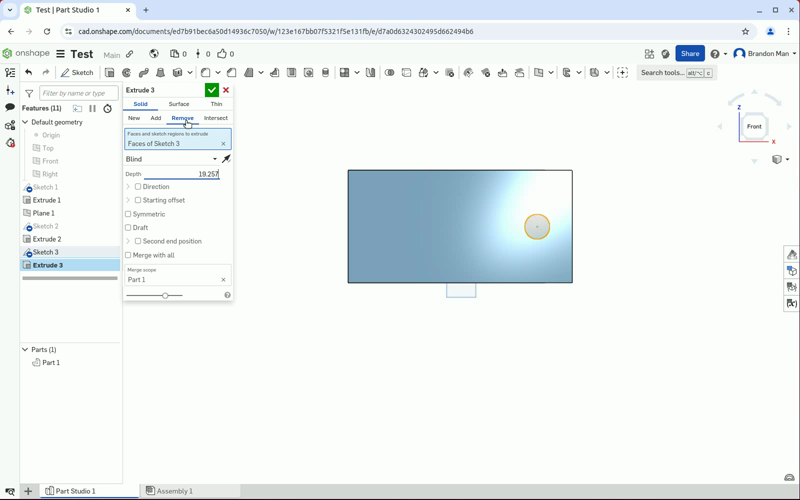
key(tab, 6)
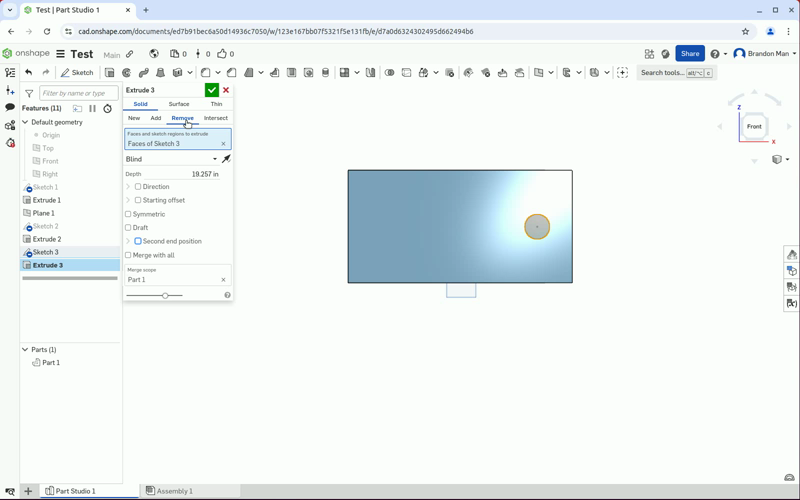
key(space)
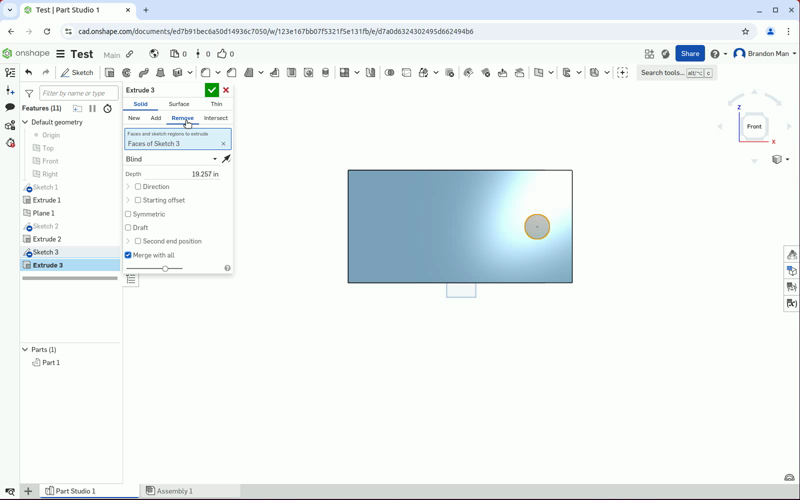
key(enter)
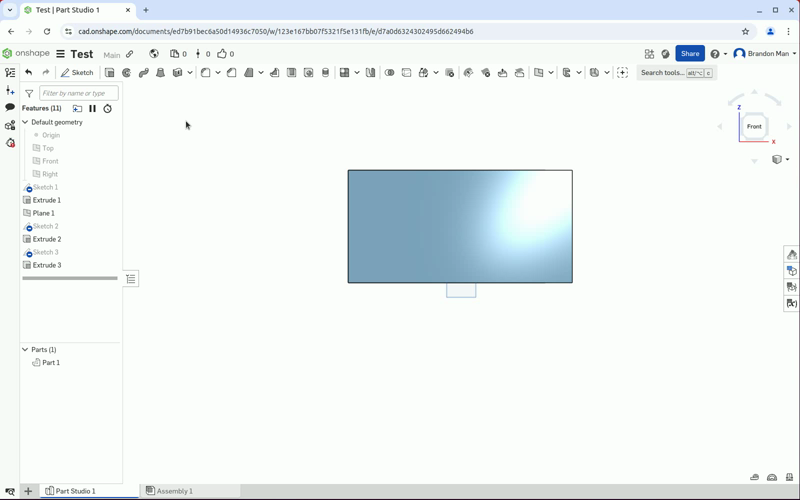
key(shift+h)
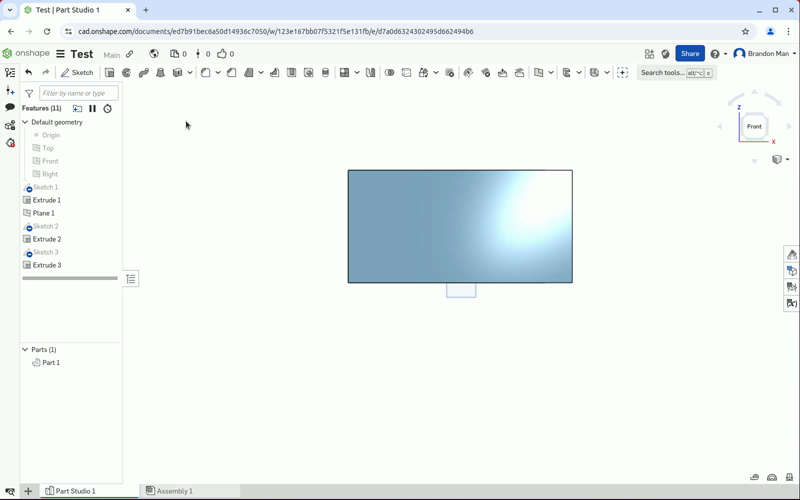
key(shift+h)
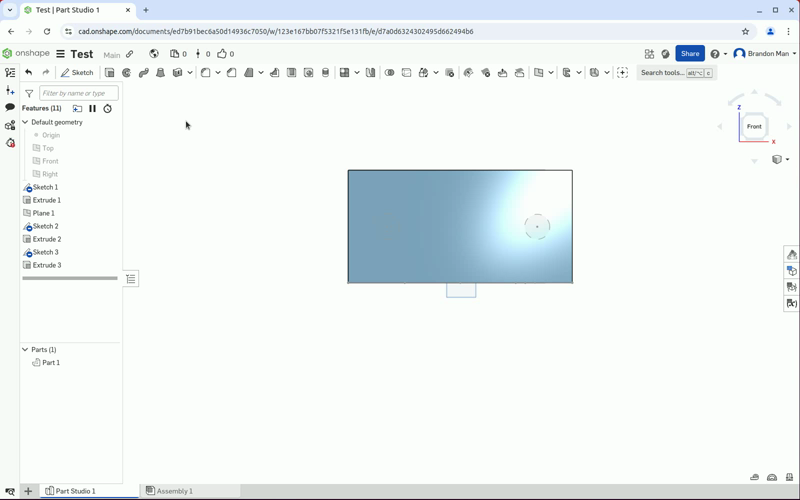
key(shift+7)
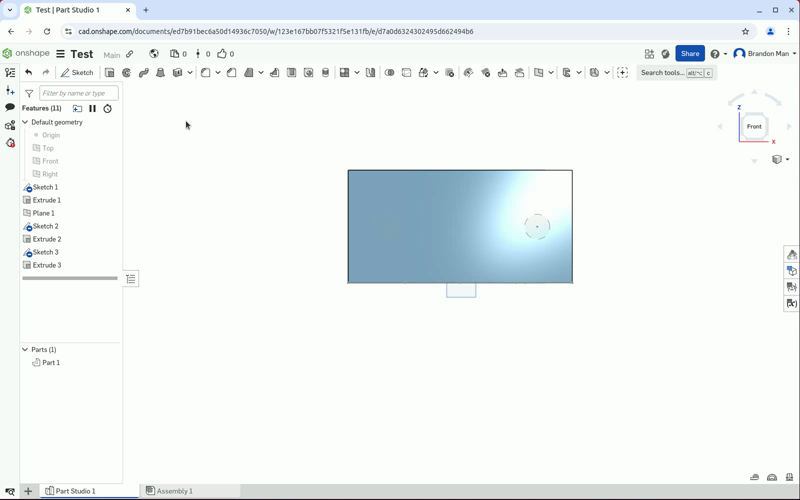
key(left, 2)
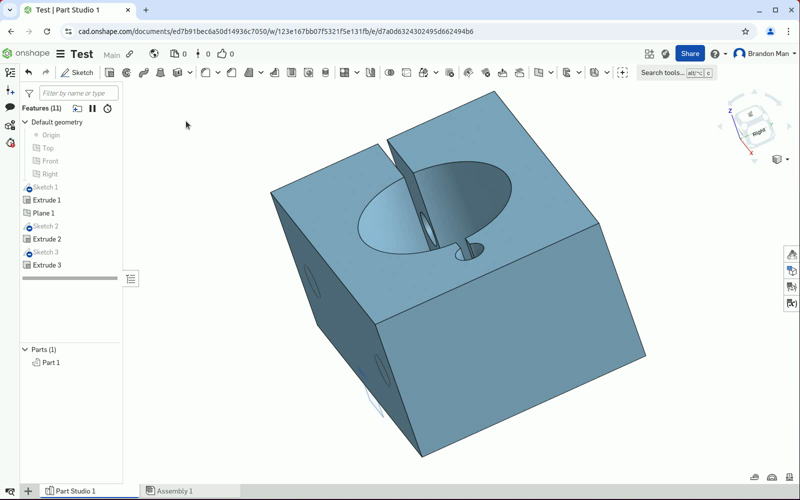
key(down, 2)
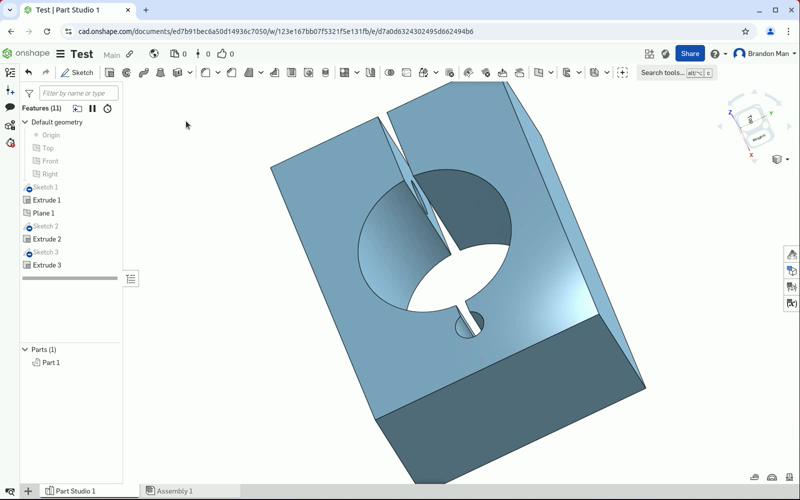
key(up, 2)
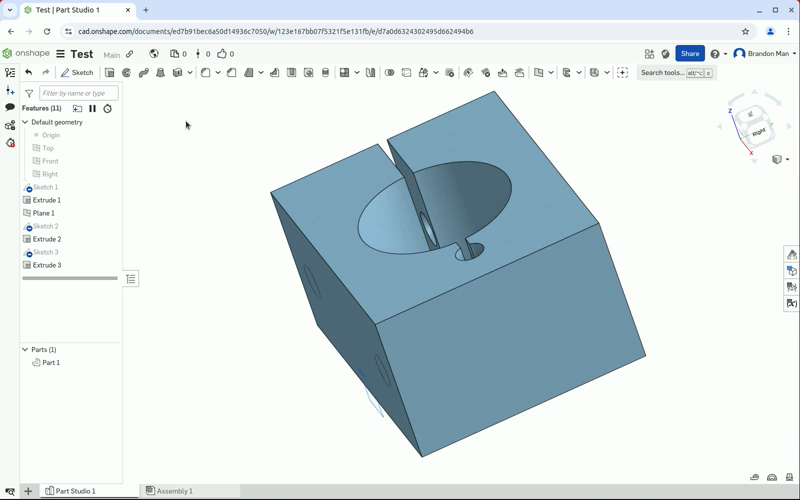
key(right, 2)
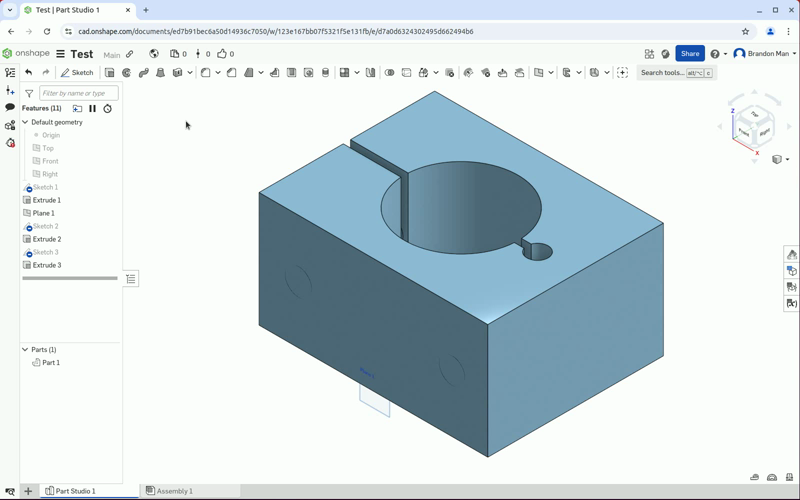
mouse_move(73, 189)
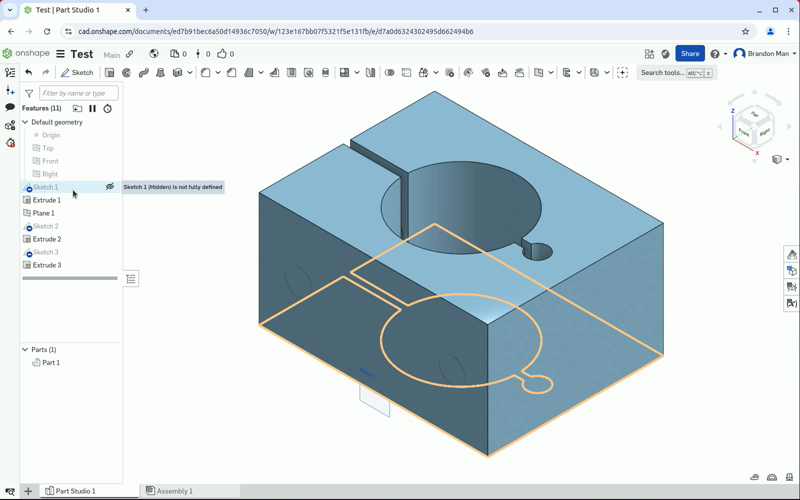
click(73, 189)